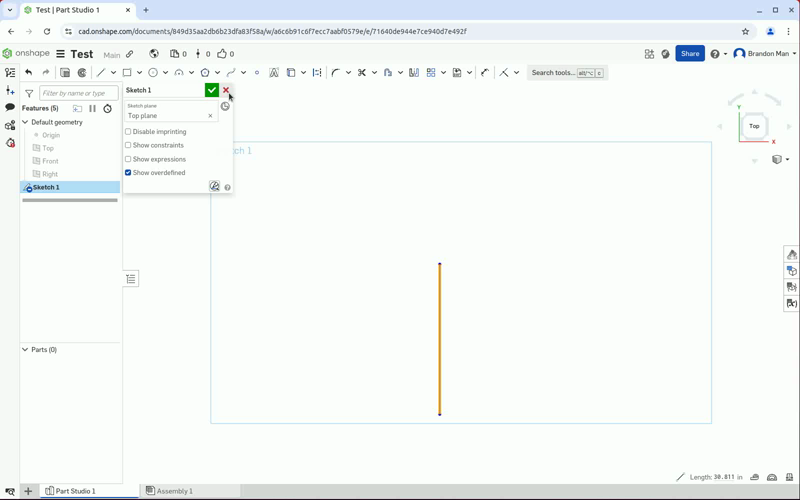
key(shift+h)
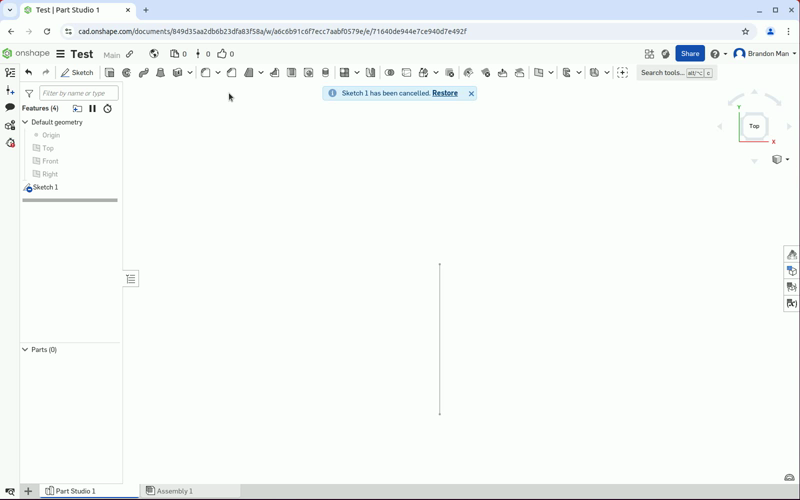
mouse_move(73, 352)
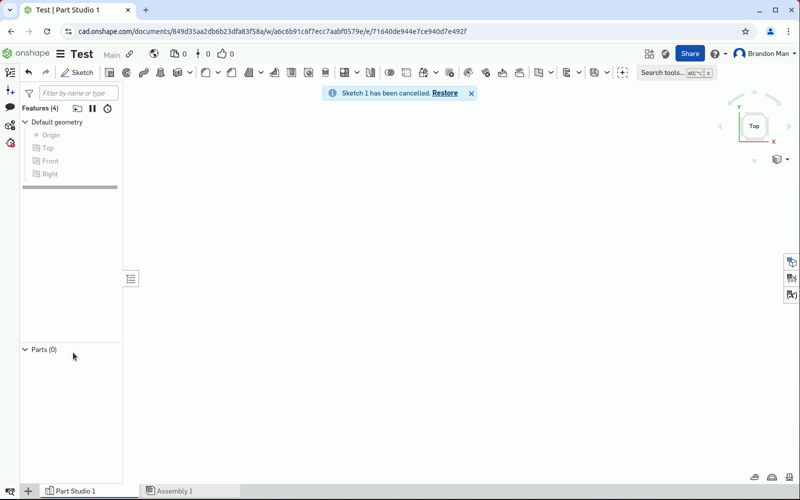
key(y)
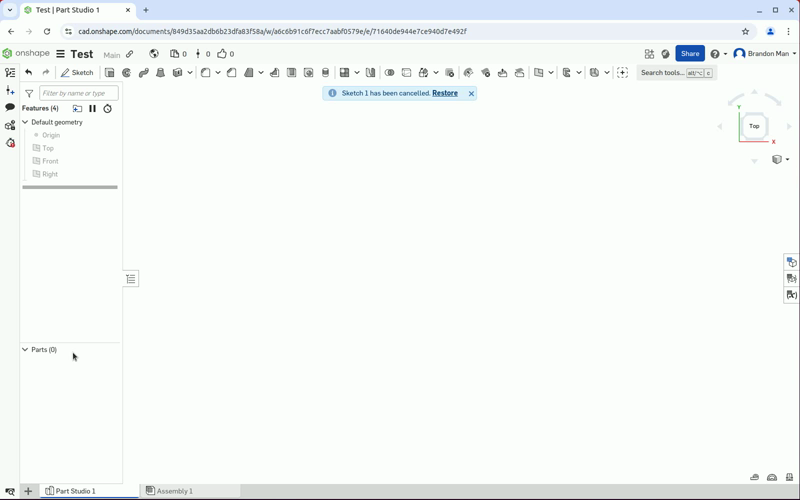
key(shift+p)
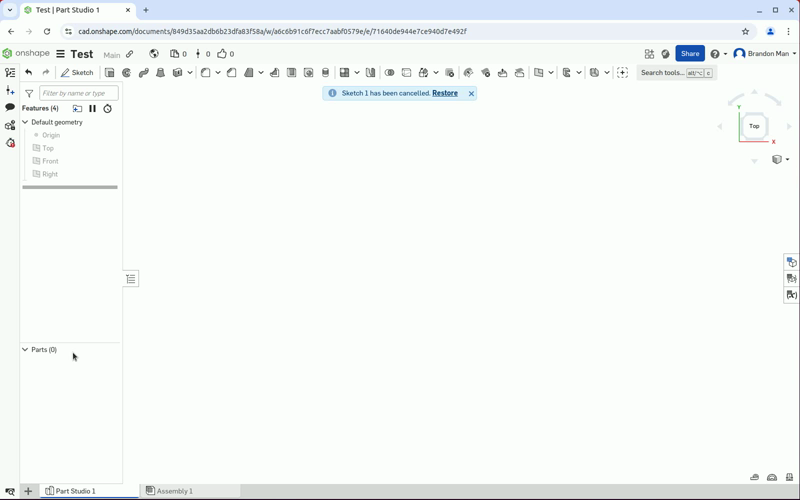
key(space)
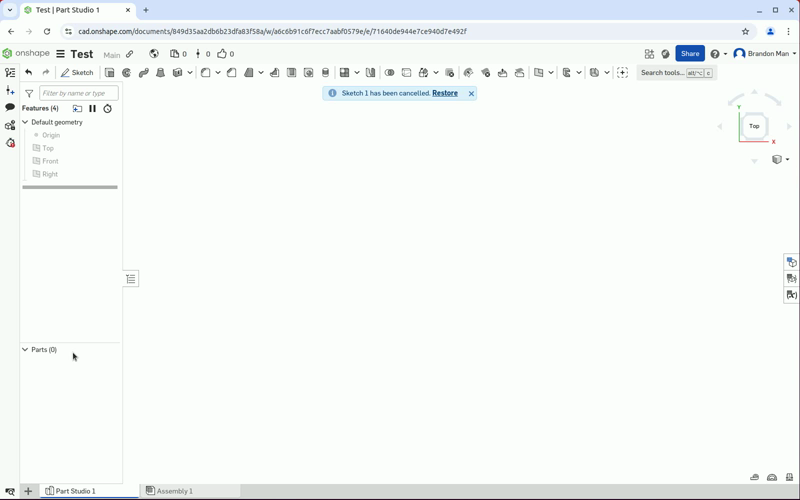
key_down(shift)
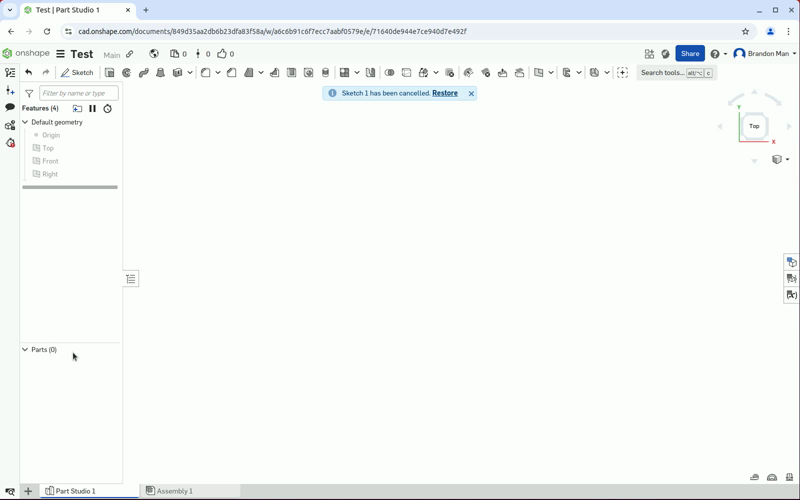
key(up)
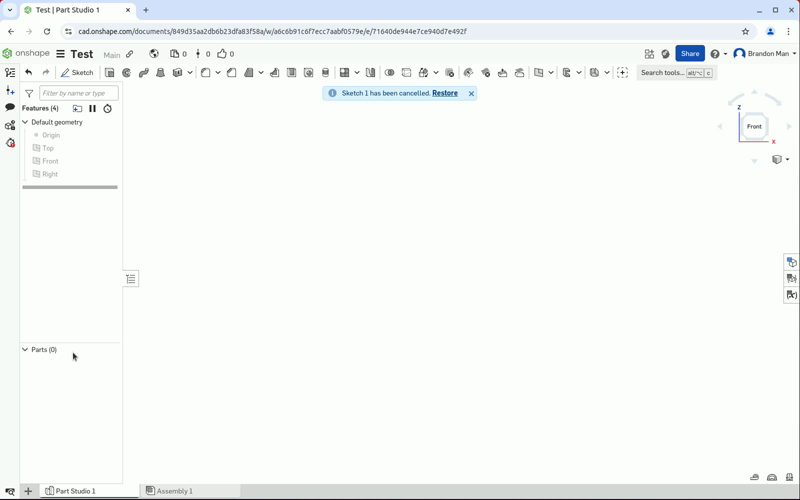
key_up(shift)
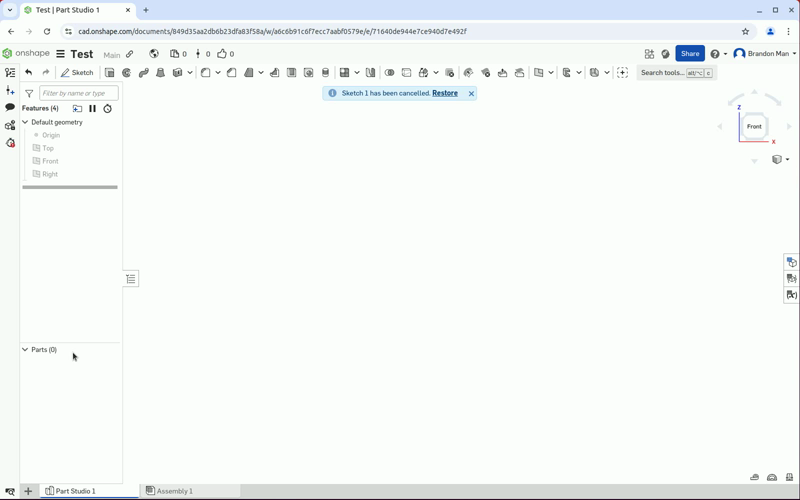
key(space)
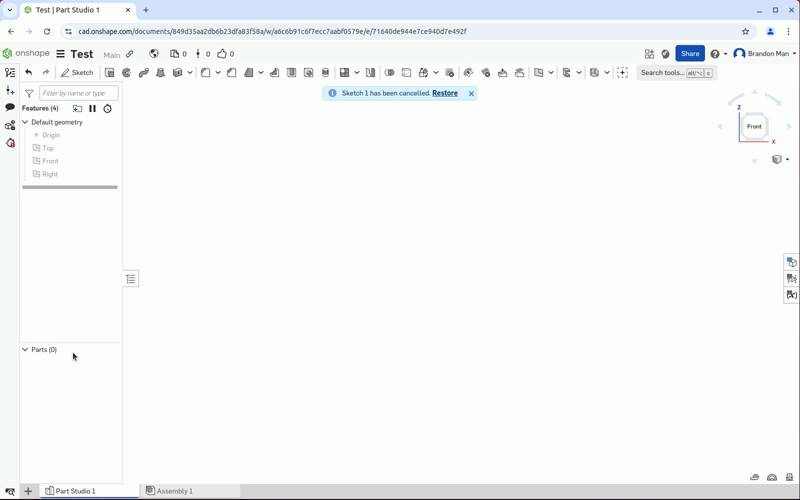
key_down(shift)
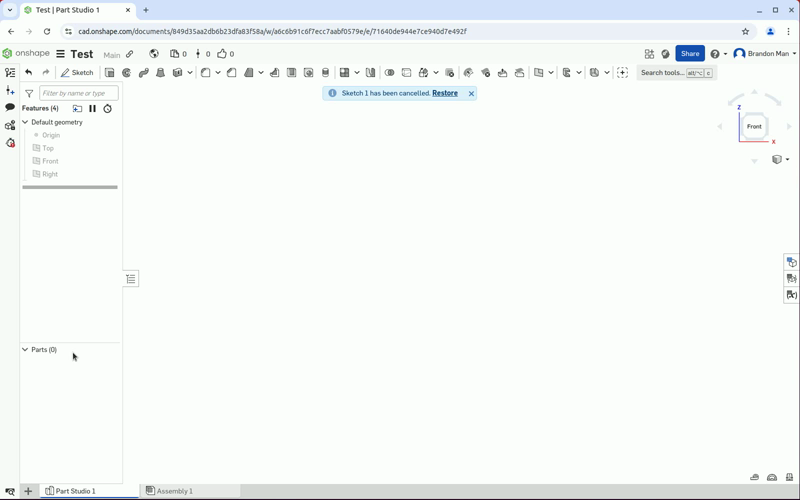
key(left)
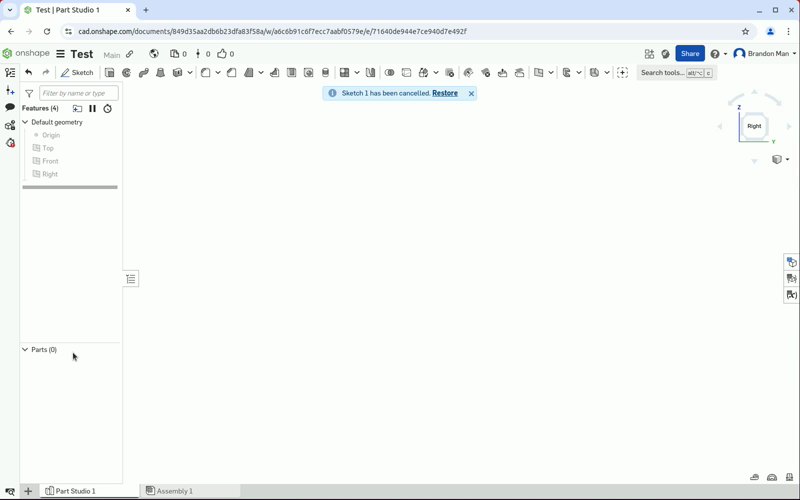
key_up(shift)
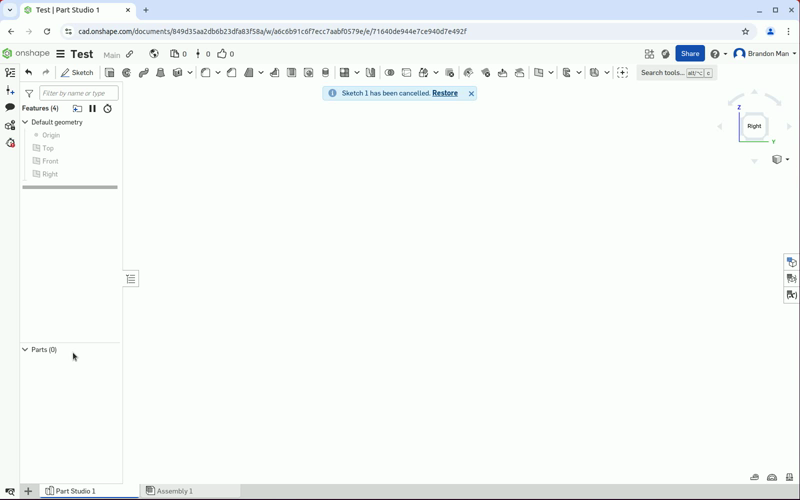
mouse_move(73, 352)
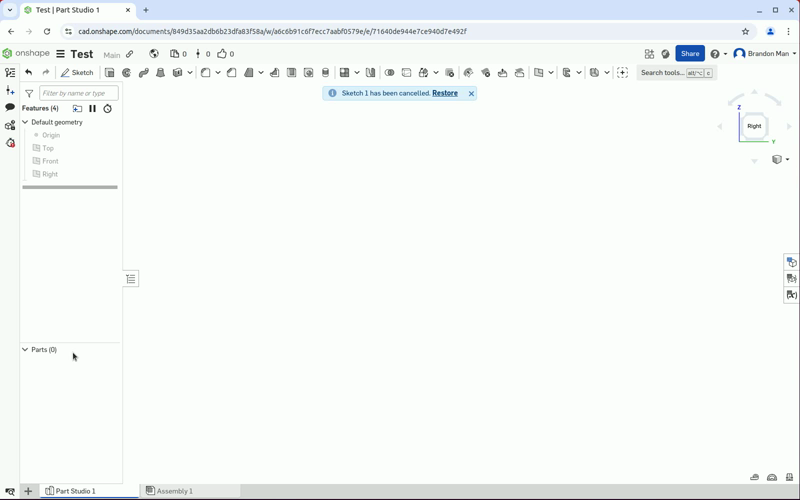
key(shift+y)
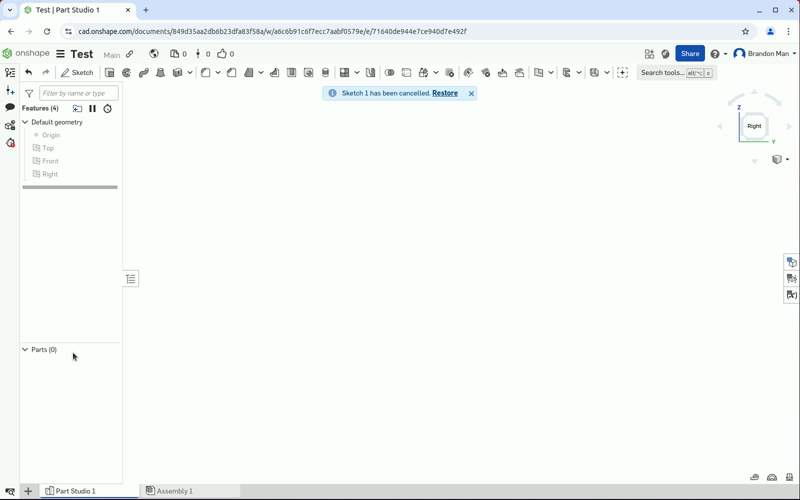
key(shift+s)
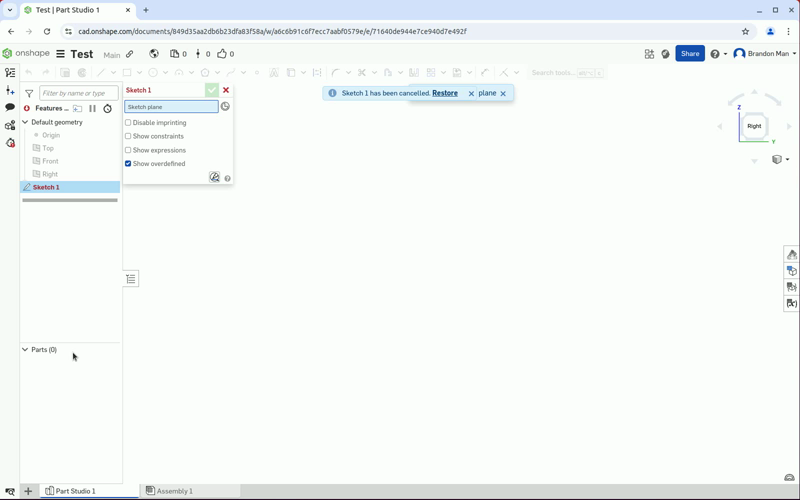
mouse_move(73, 176)
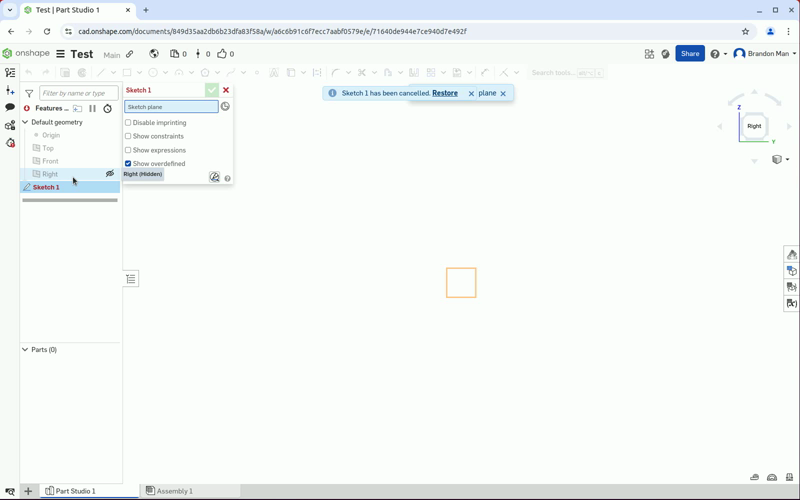
click(73, 176)
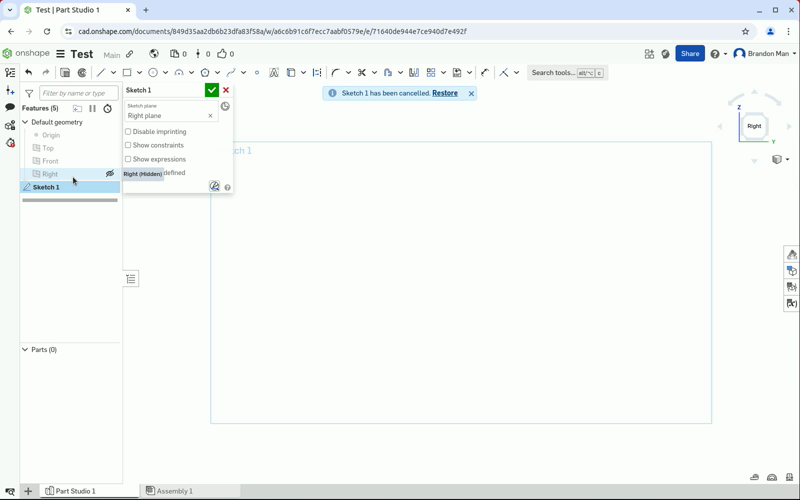
mouse_move(73, 352)
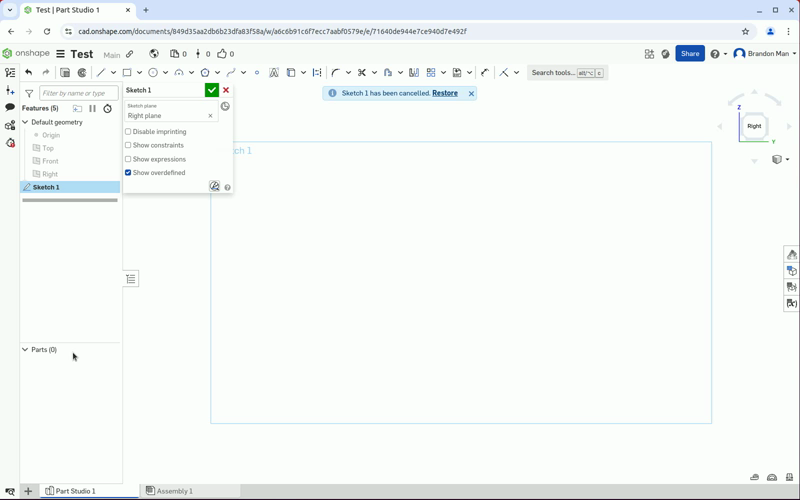
key(y)
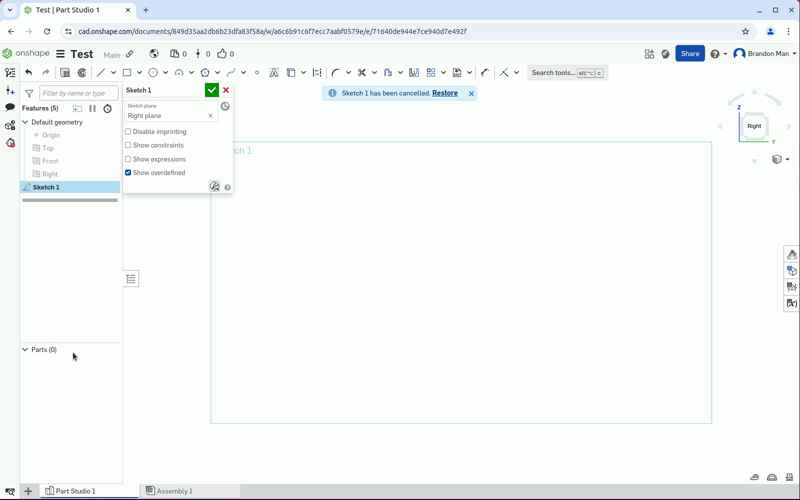
key(c)
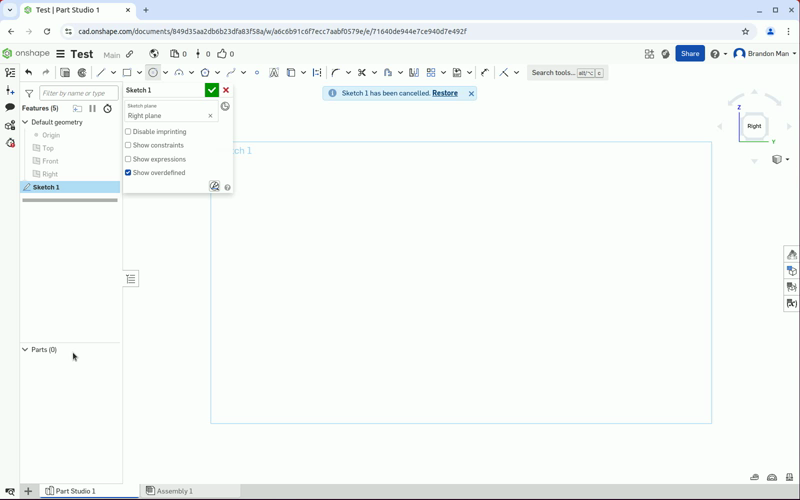
key_down(shift)
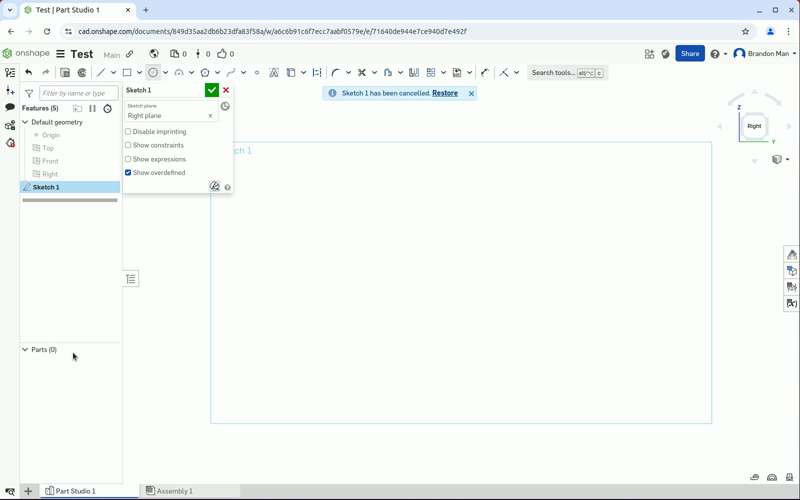
mouse_move(461, 282)
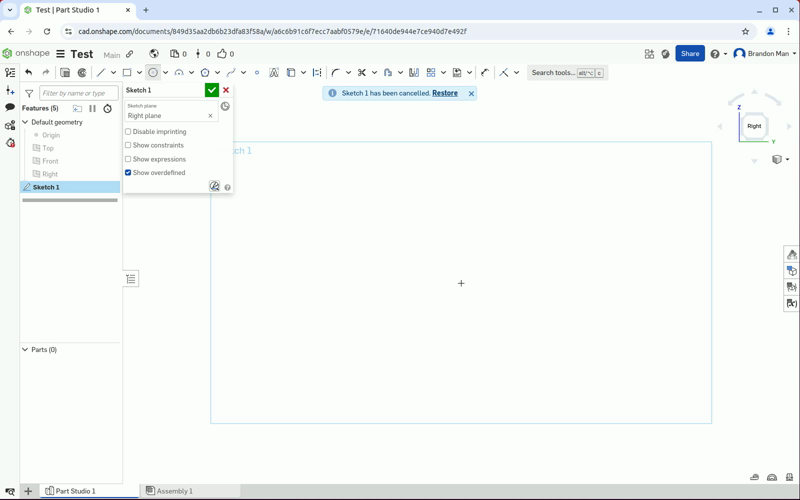
click(461, 282)
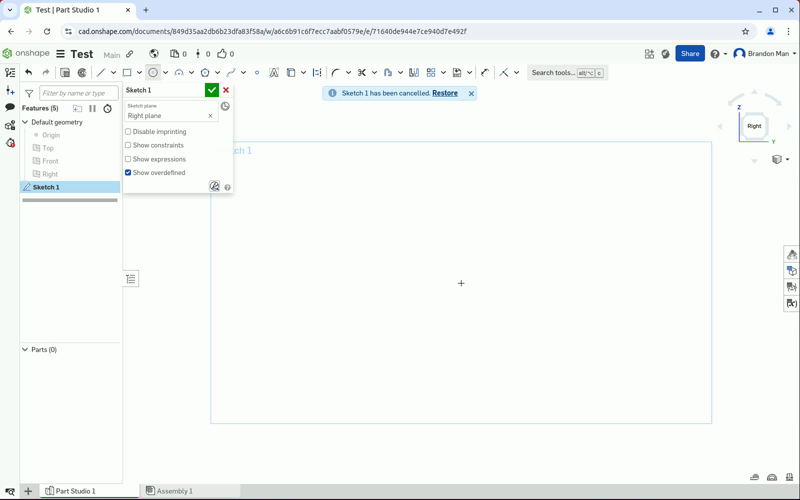
key_up(shift)
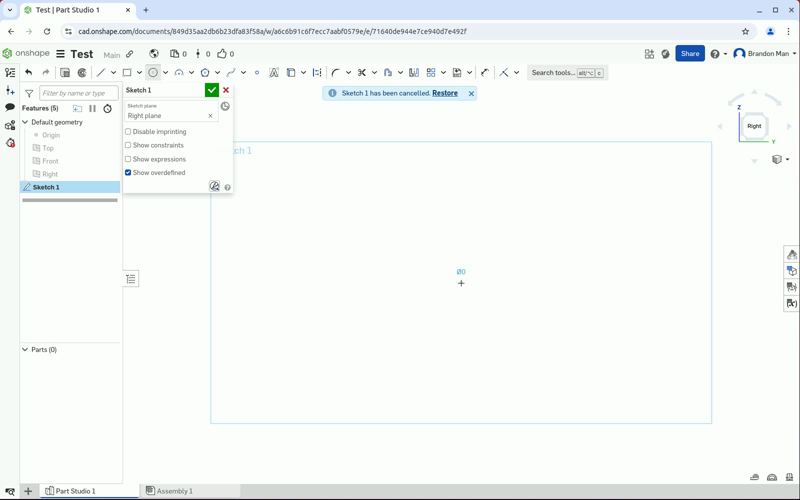
mouse_move(472, 282)
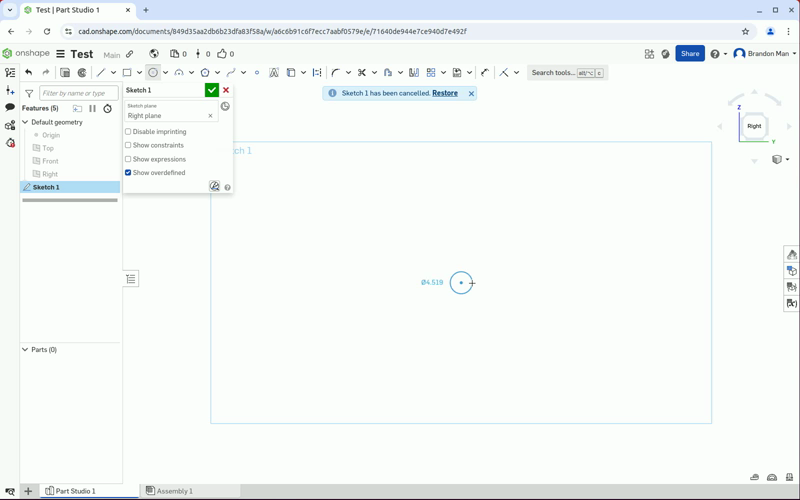
click(472, 282)
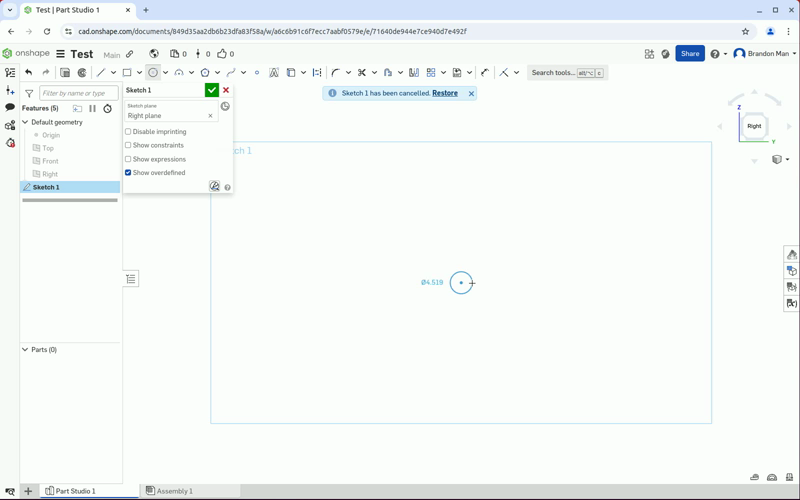
key(esc)
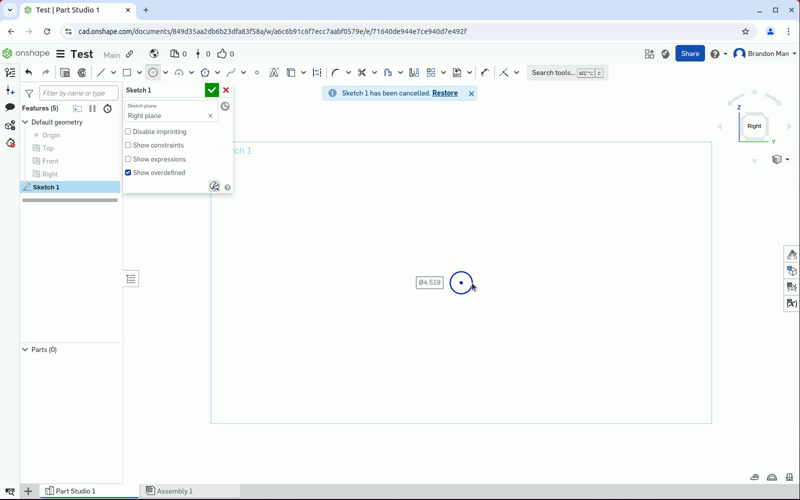
mouse_move(452, 288)
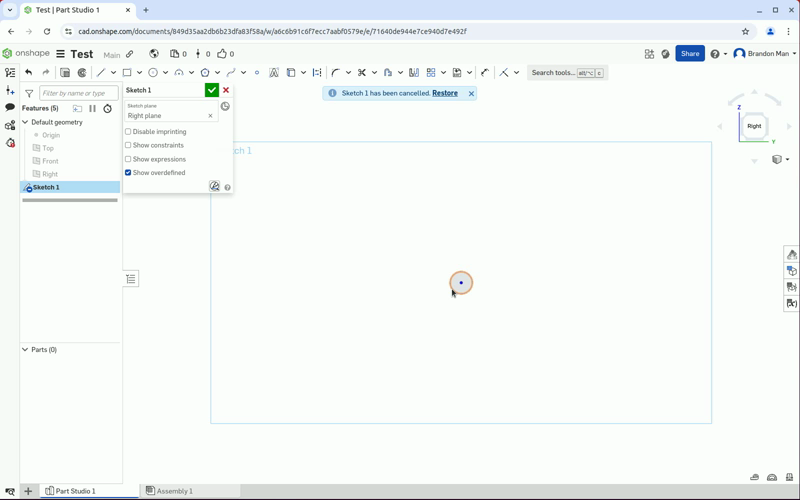
scroll(6)
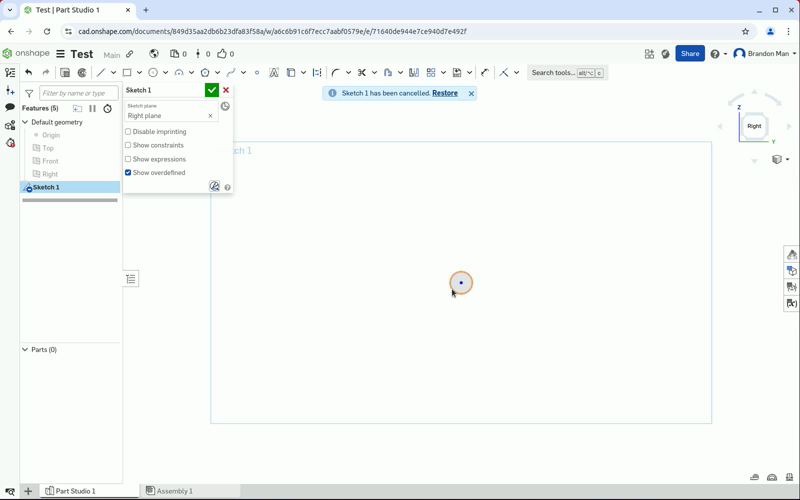
scroll(6)
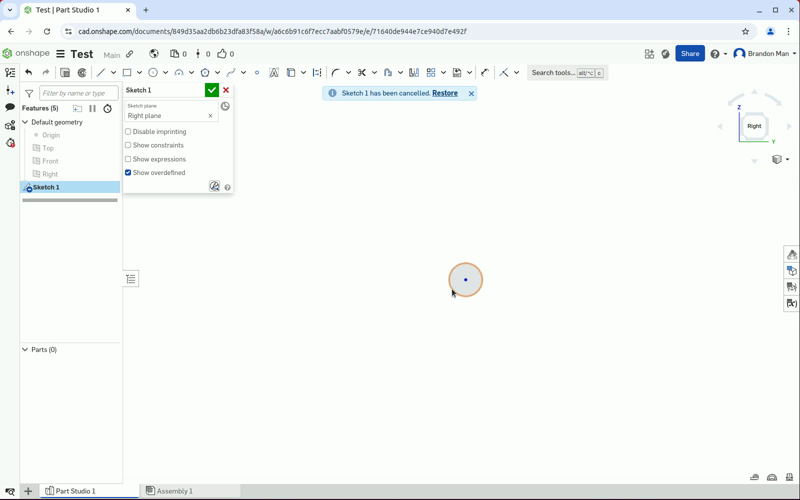
scroll(6)
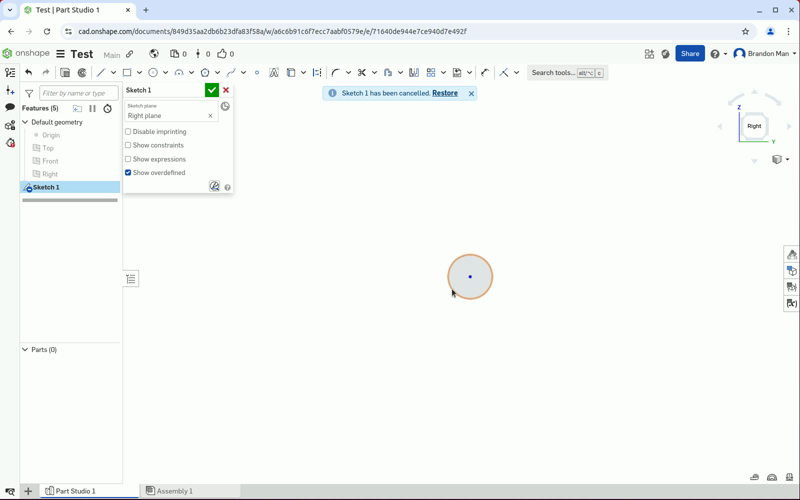
scroll(6)
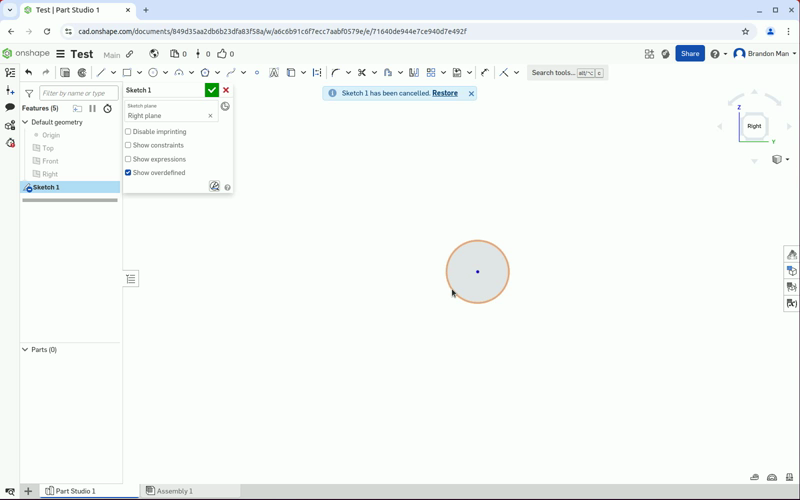
scroll(6)
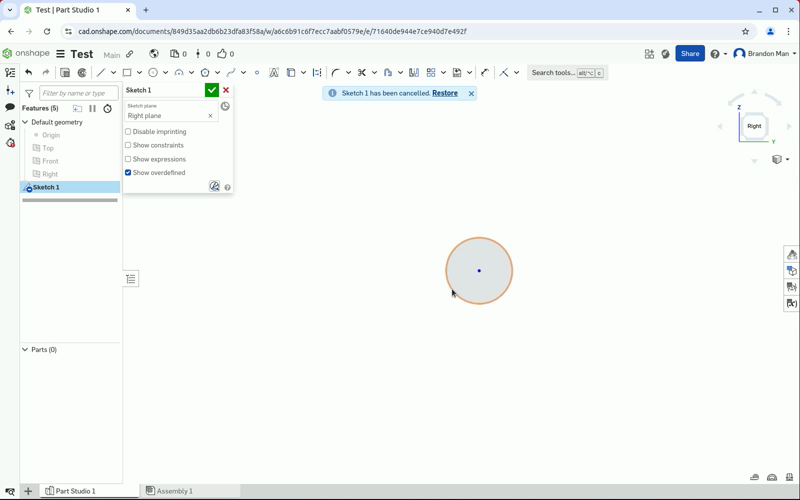
scroll(6)
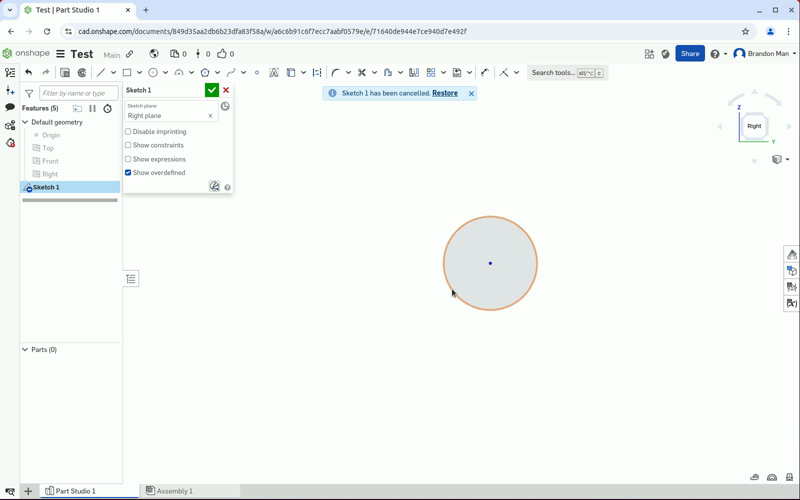
scroll(6)
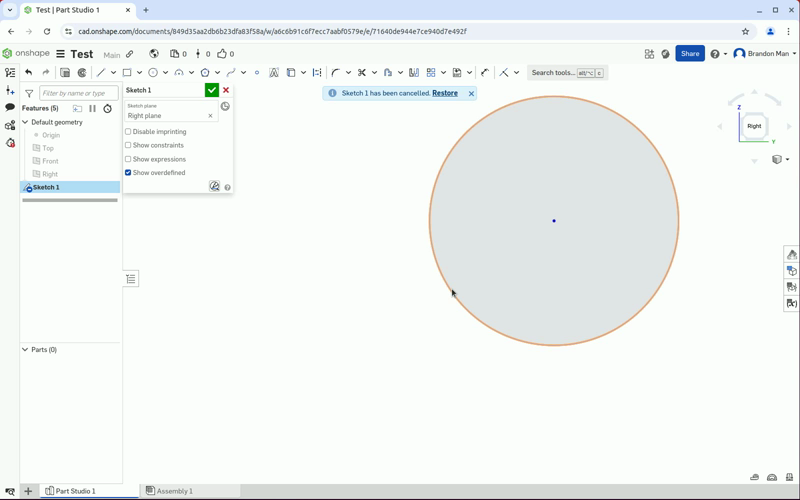
click(452, 288)
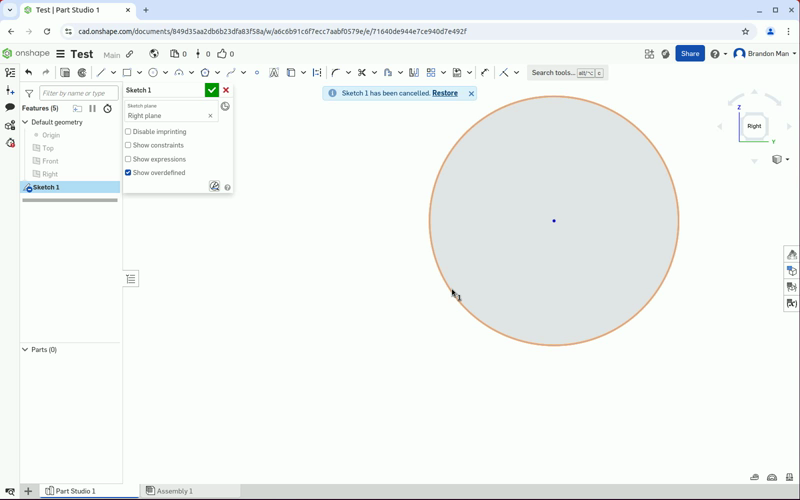
scroll(-6)
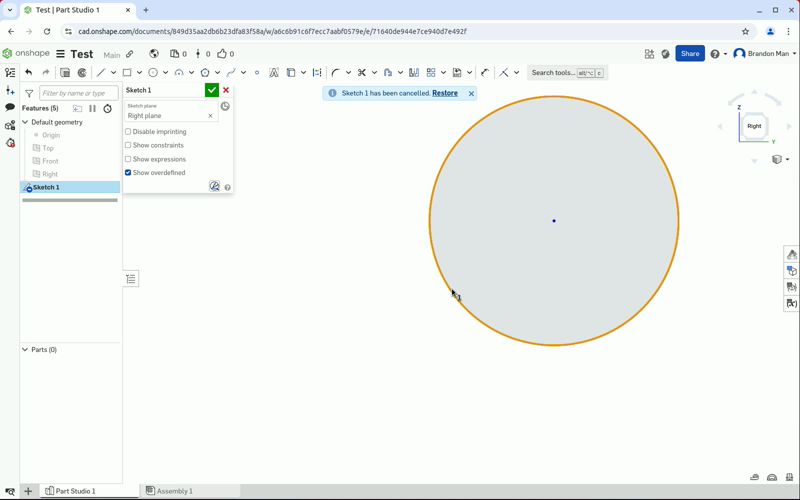
scroll(-6)
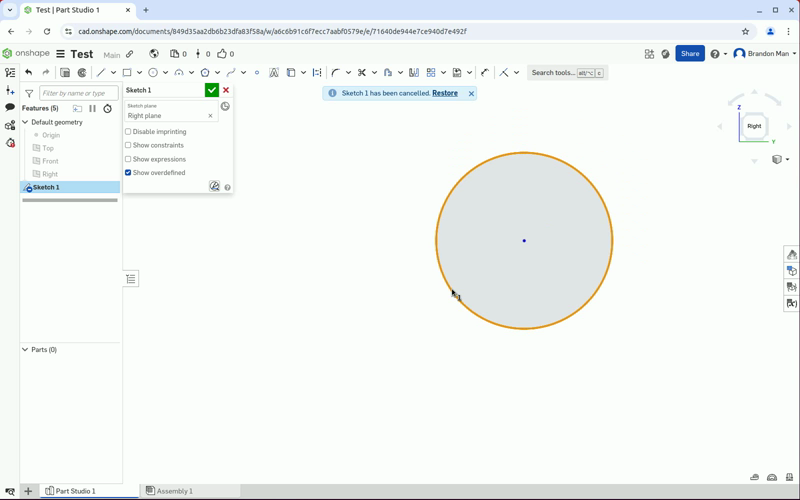
scroll(-6)
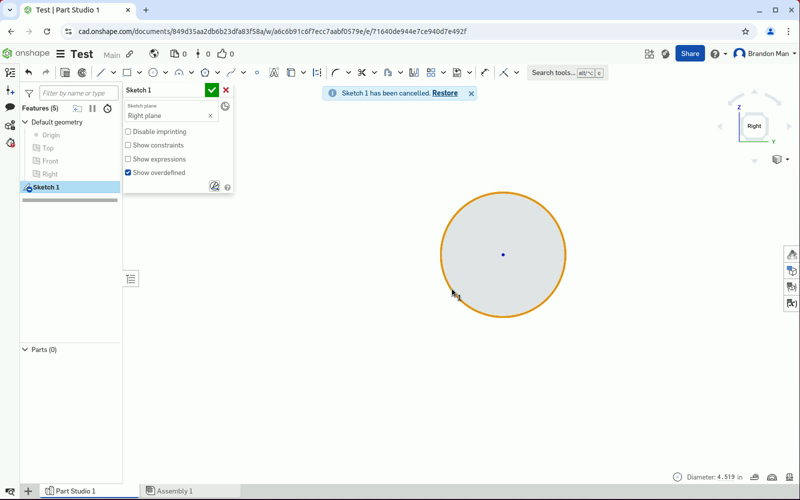
scroll(-6)
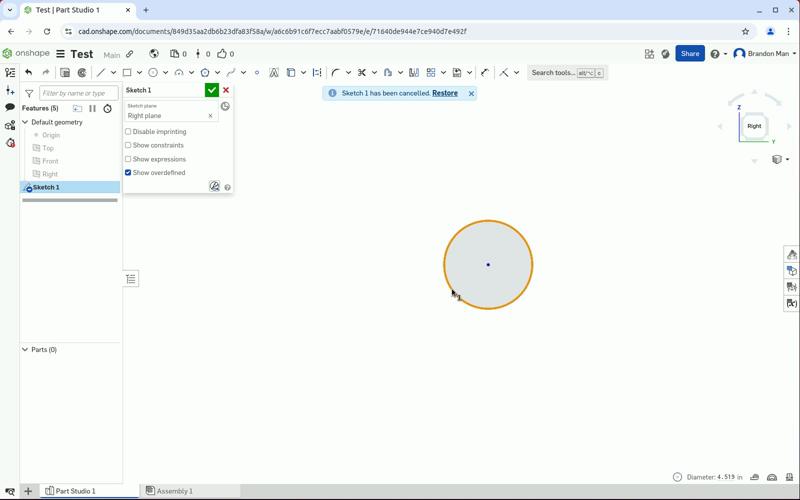
scroll(-6)
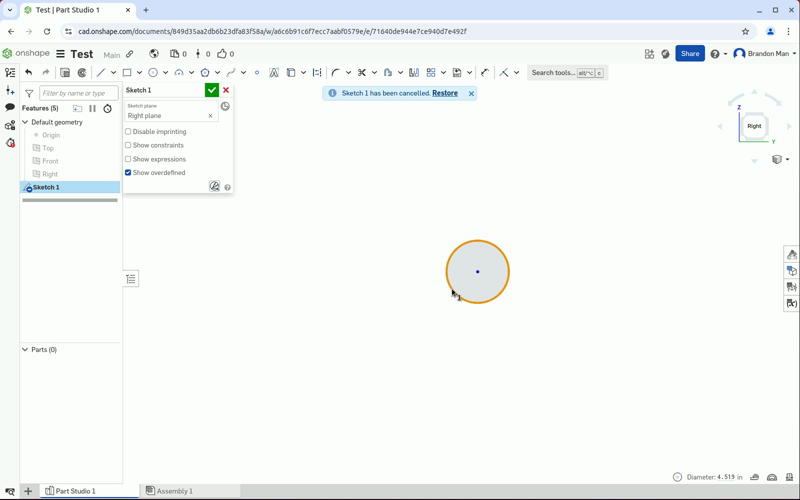
scroll(-6)
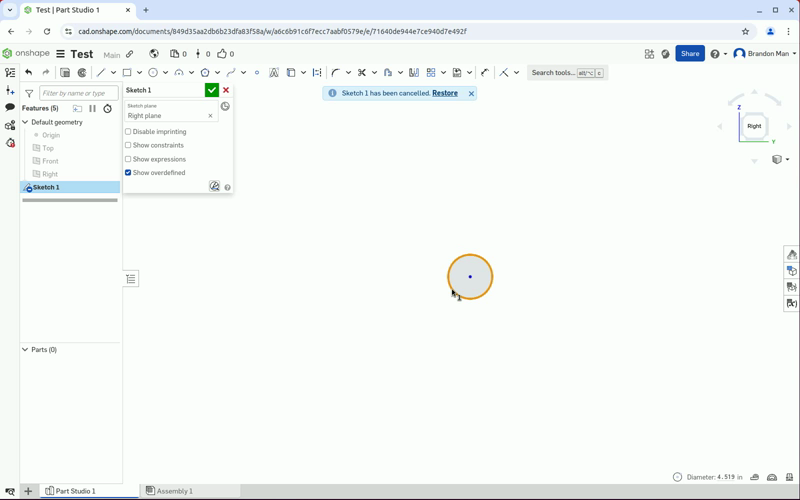
scroll(-6)
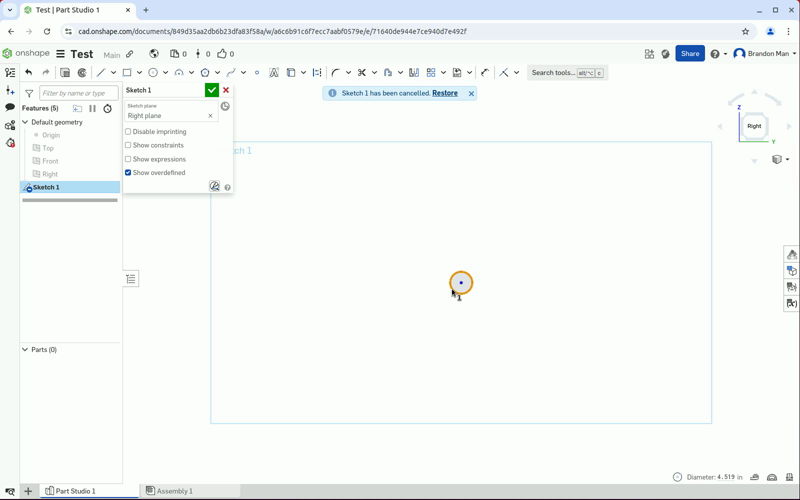
mouse_move(73, 352)
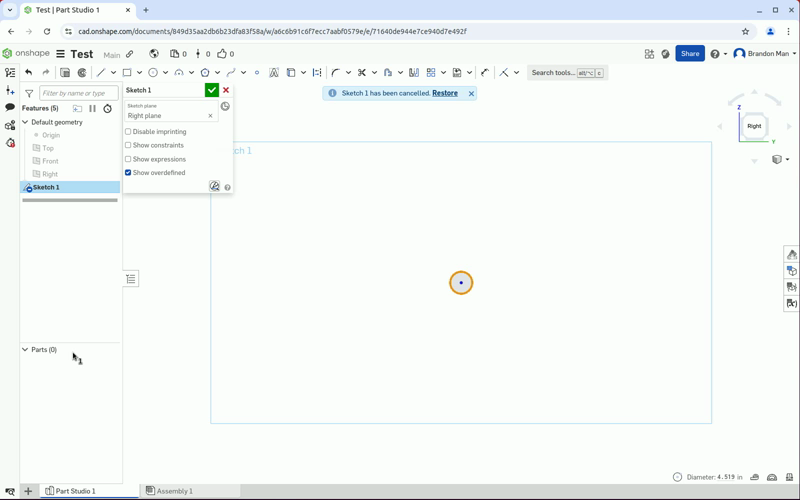
key(shift+y)
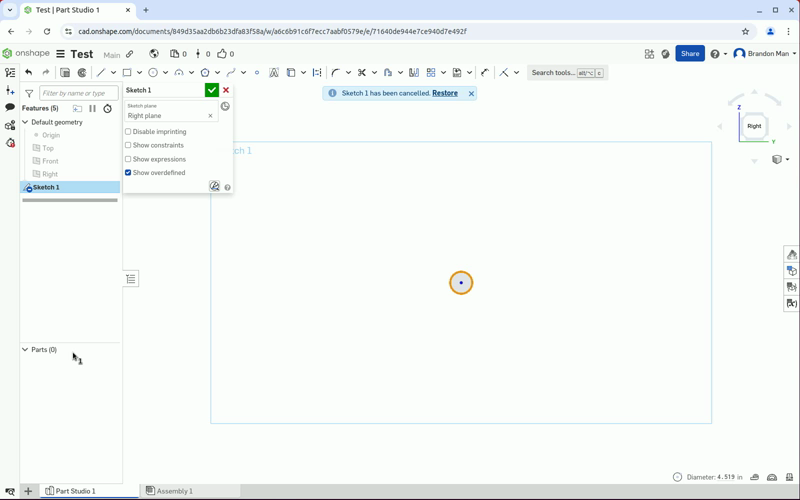
key(shift+e)
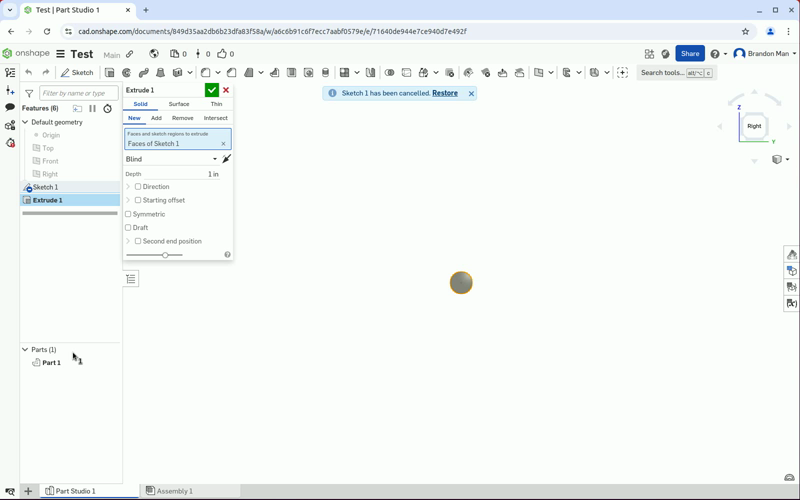
mouse_move(143, 106)
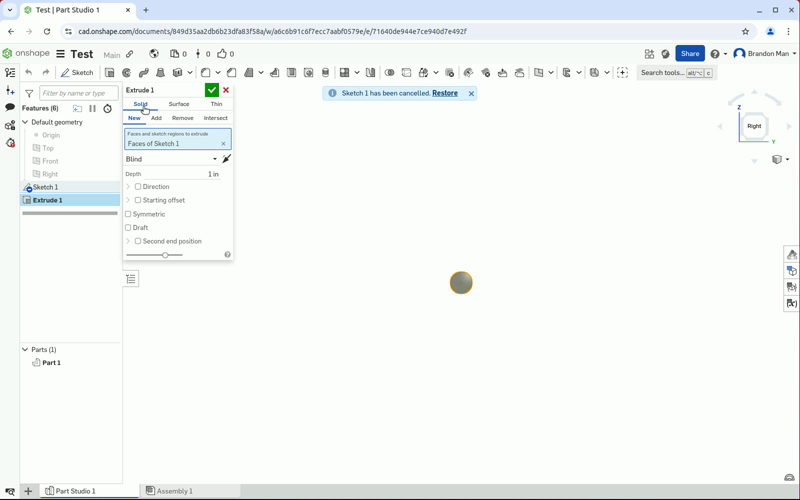
click(143, 106)
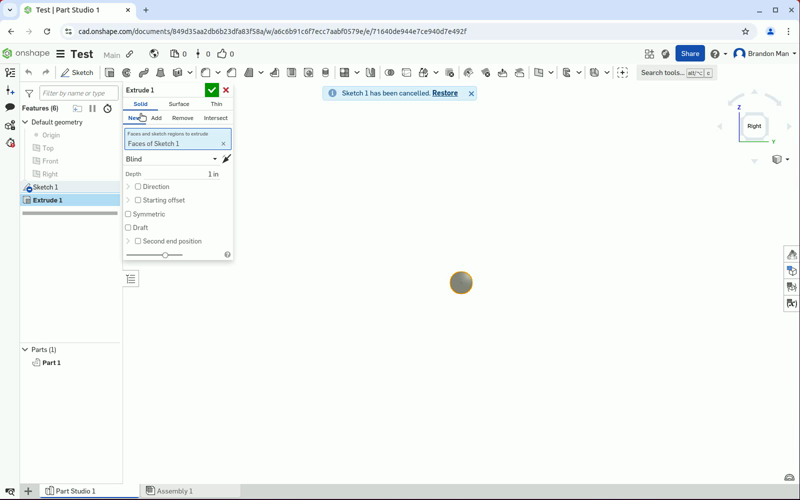
mouse_move(137, 120)
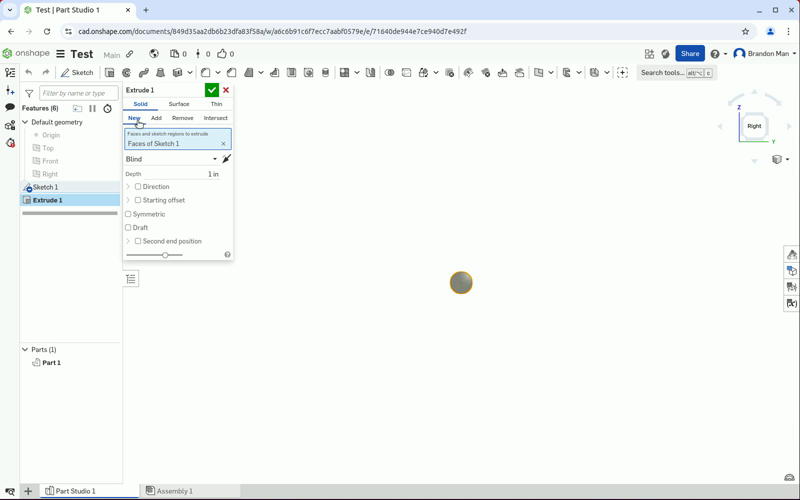
click(137, 120)
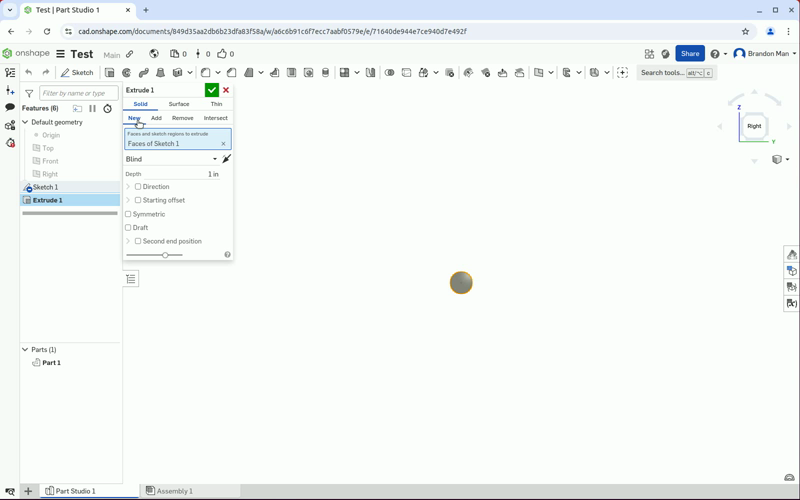
key(tab, 4)
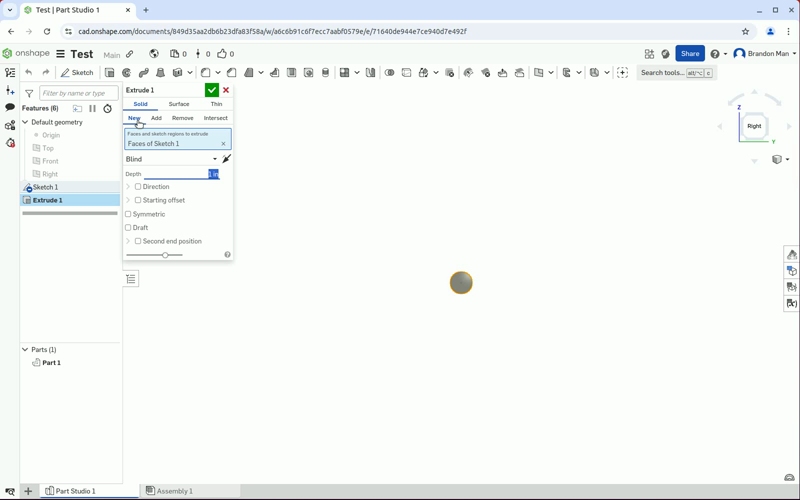
text(-4.333)
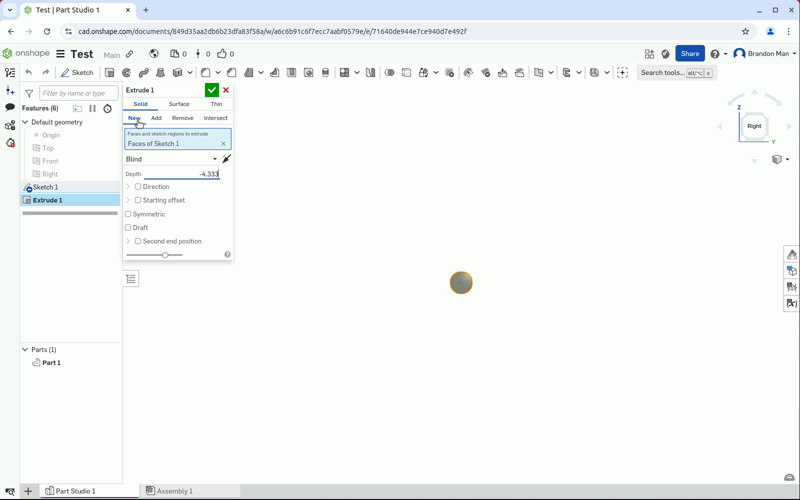
key(enter)
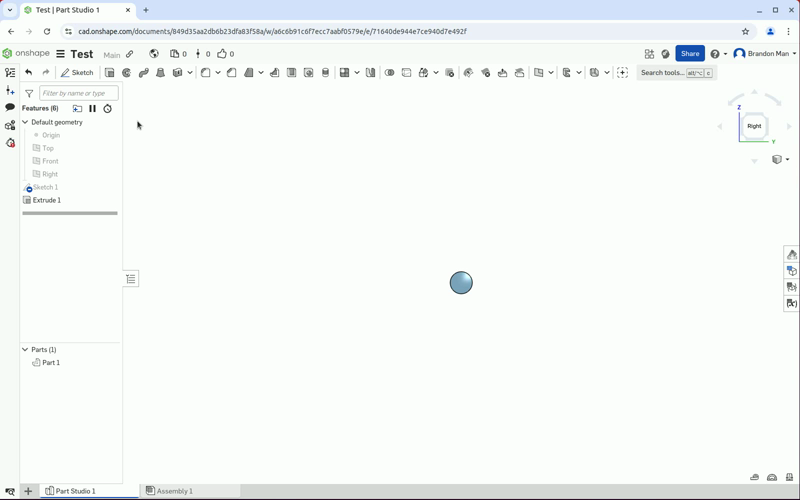
key(shift+h)
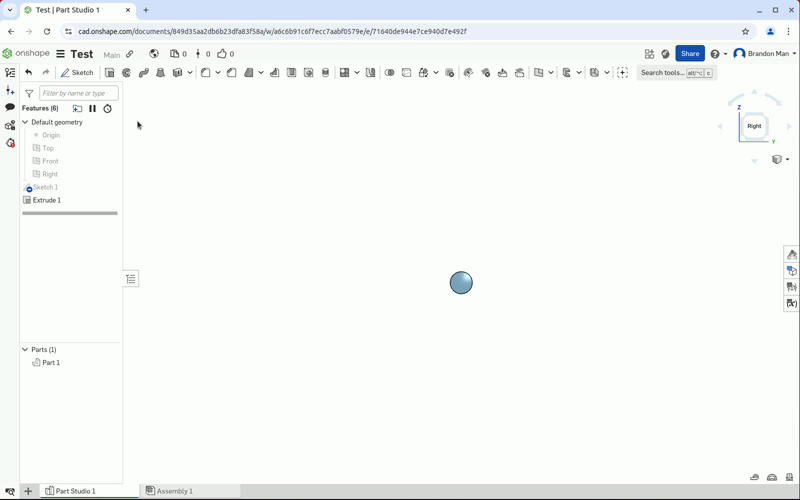
key(shift+h)
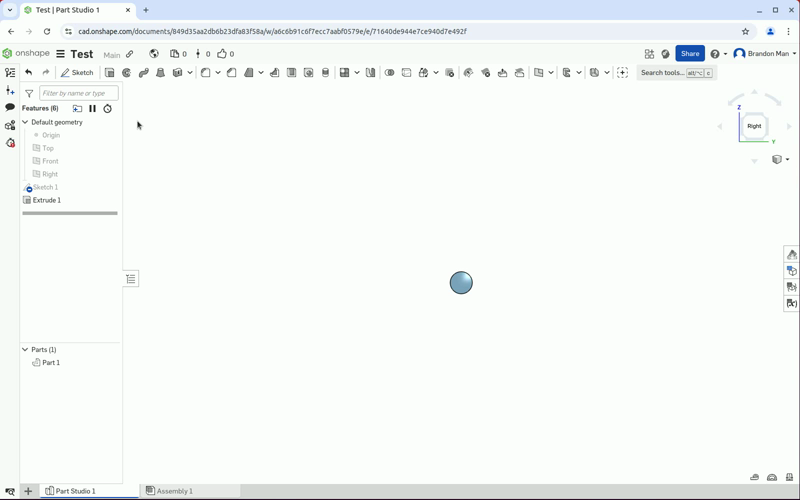
mouse_move(73, 189)
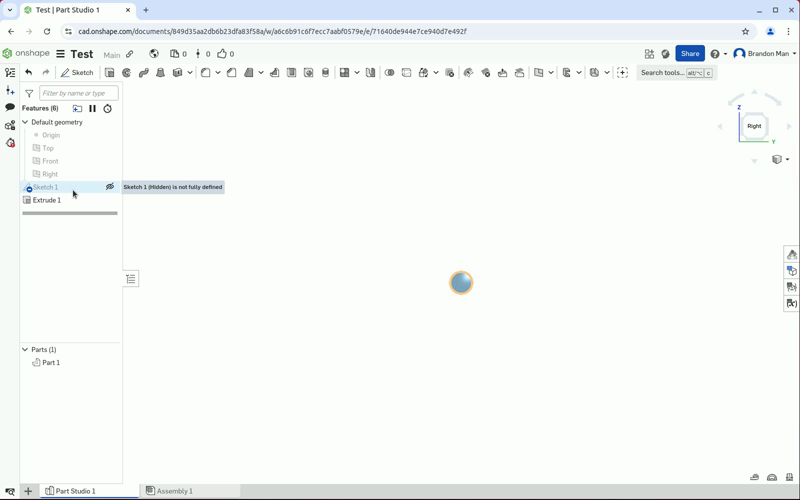
click(73, 189)
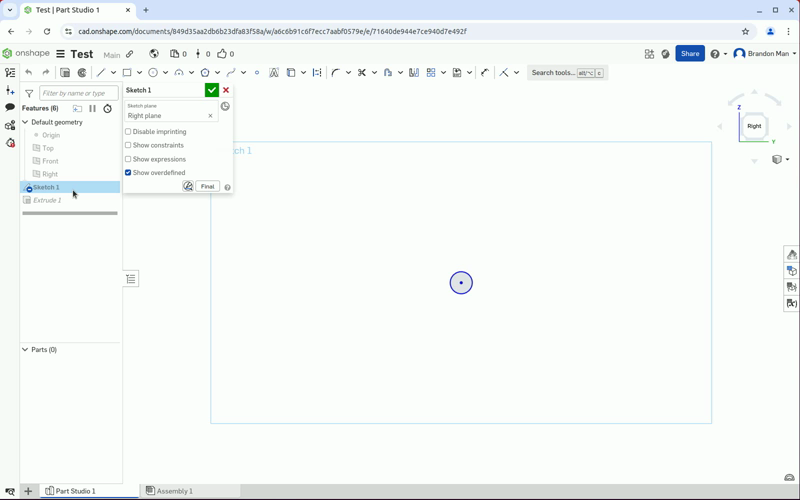
mouse_move(229, 92)
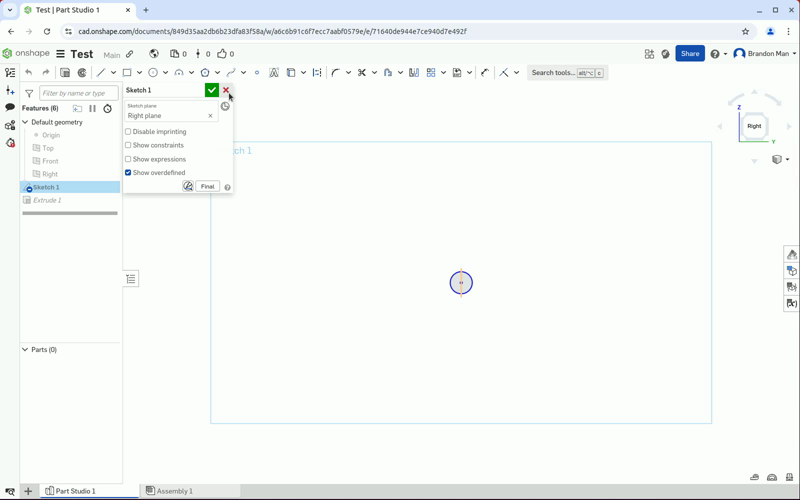
click(229, 92)
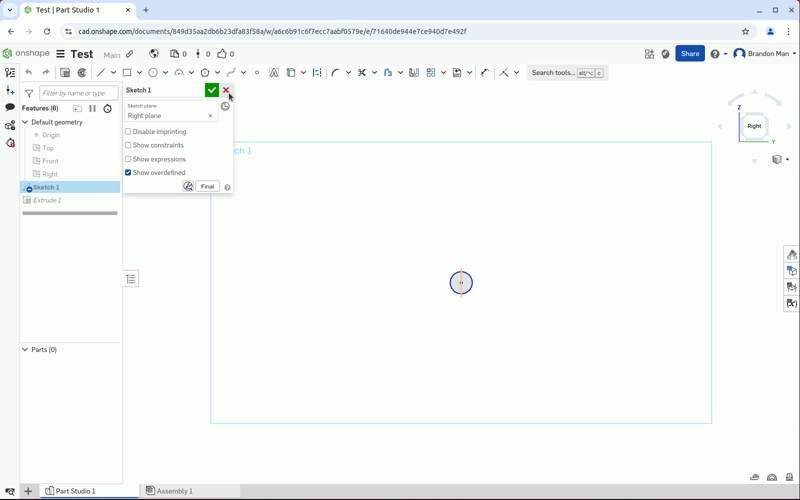
key(shift+s)
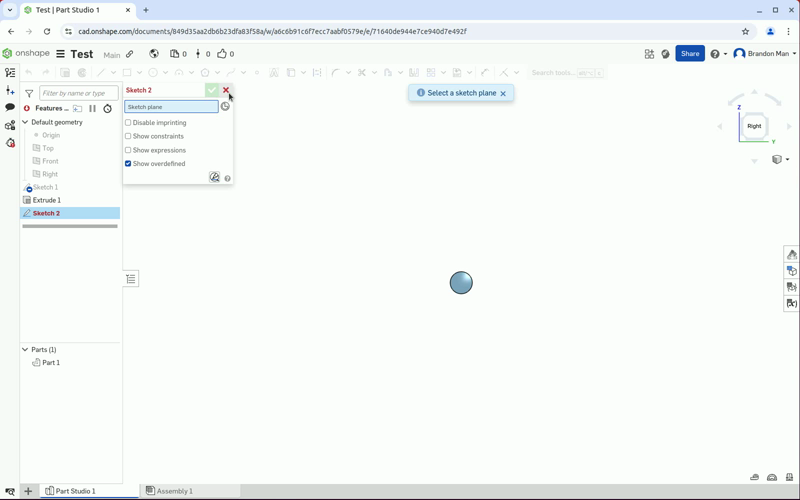
mouse_move(73, 176)
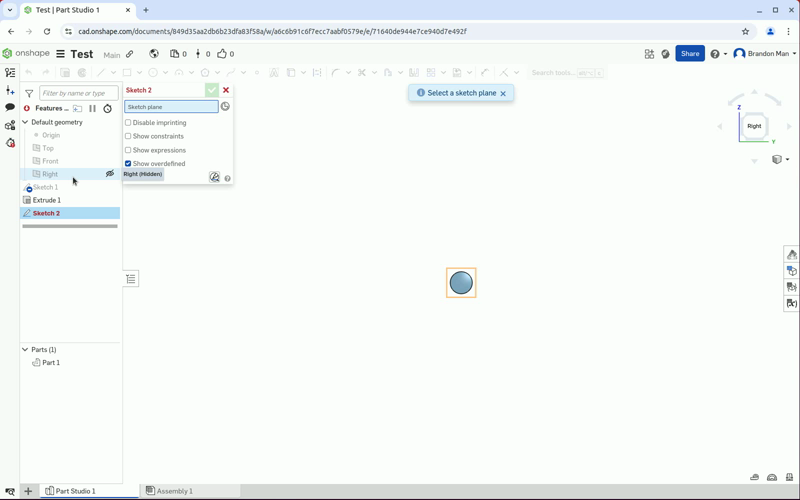
click(73, 176)
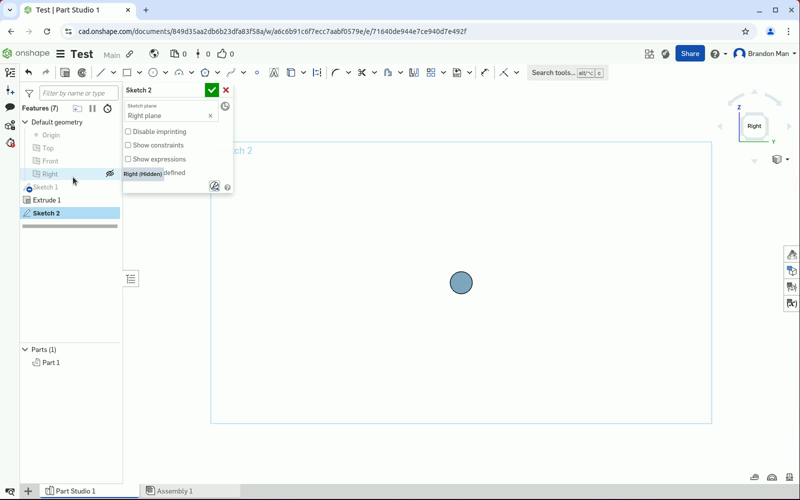
mouse_move(73, 352)
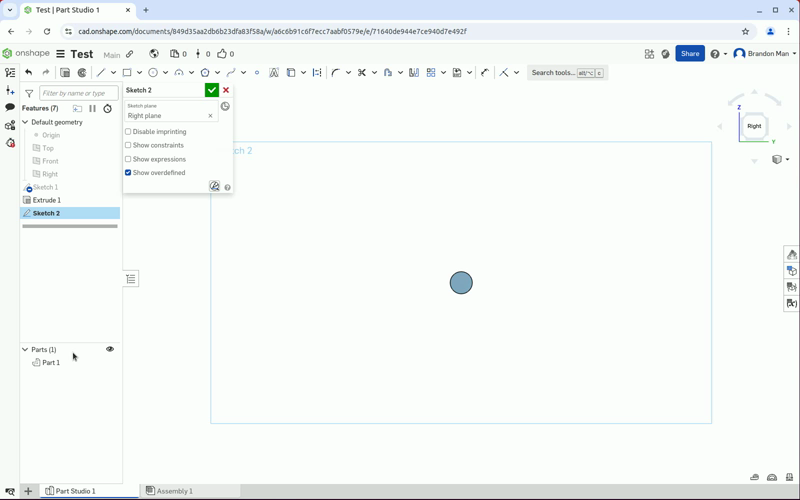
key(y)
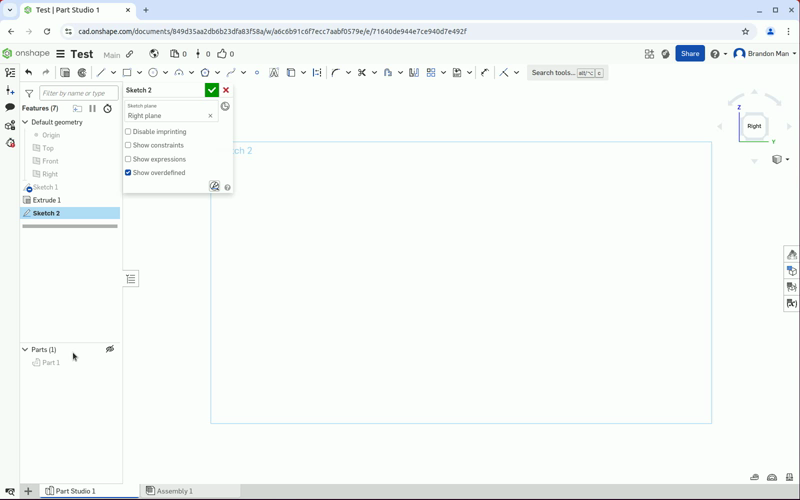
key(c)
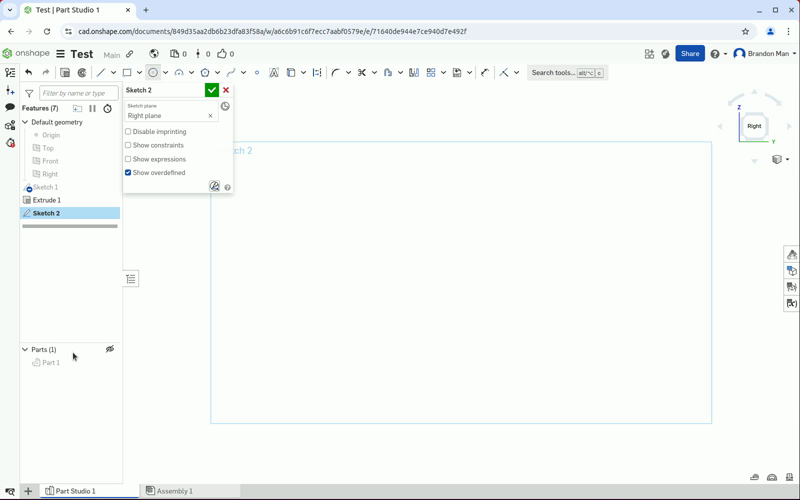
key_down(shift)
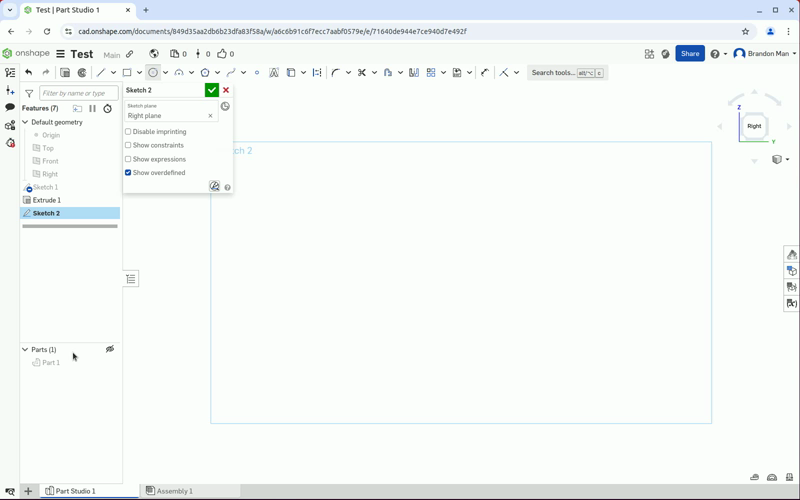
mouse_move(460, 282)
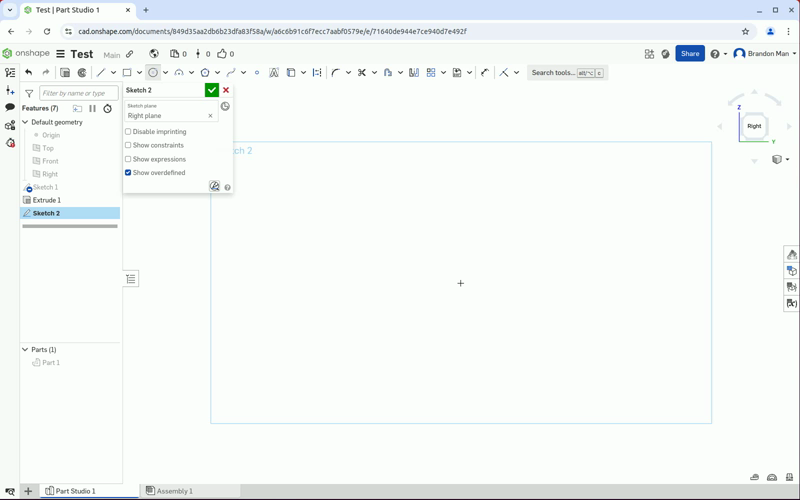
click(460, 282)
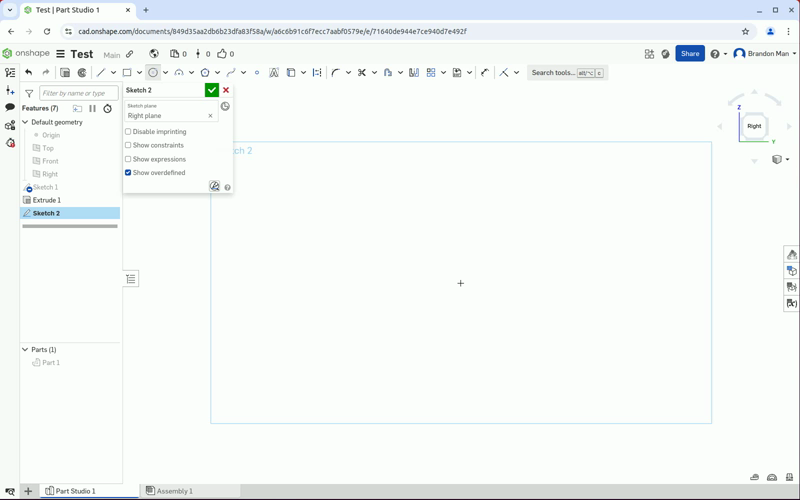
key_up(shift)
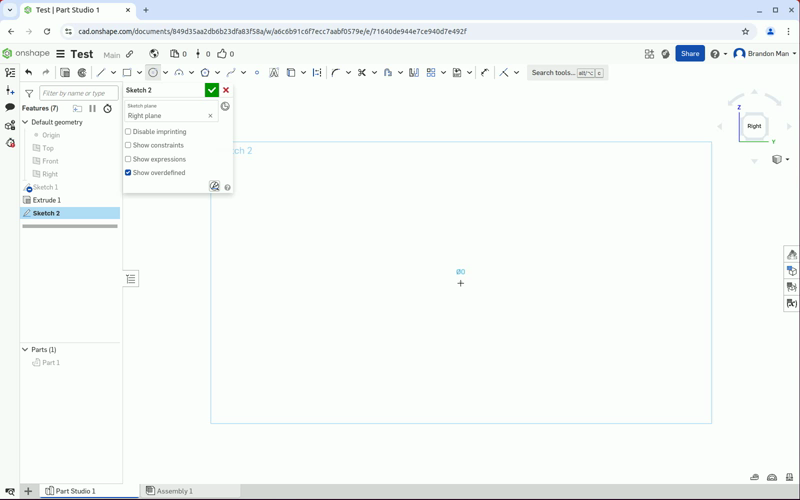
mouse_move(471, 282)
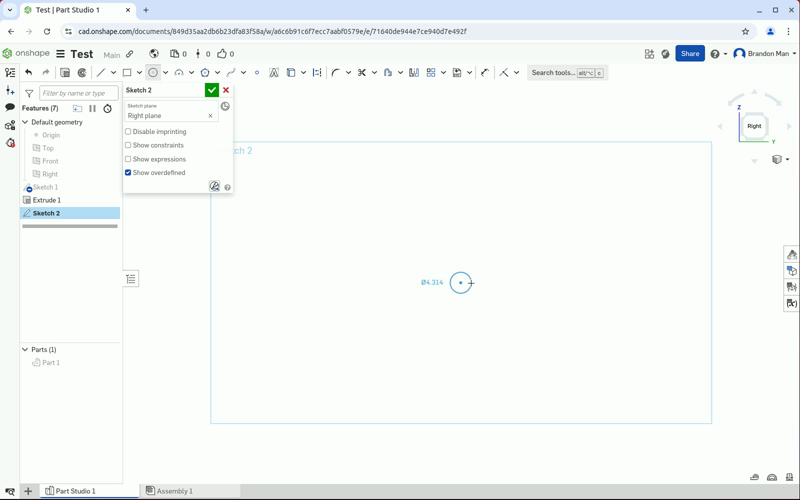
click(471, 282)
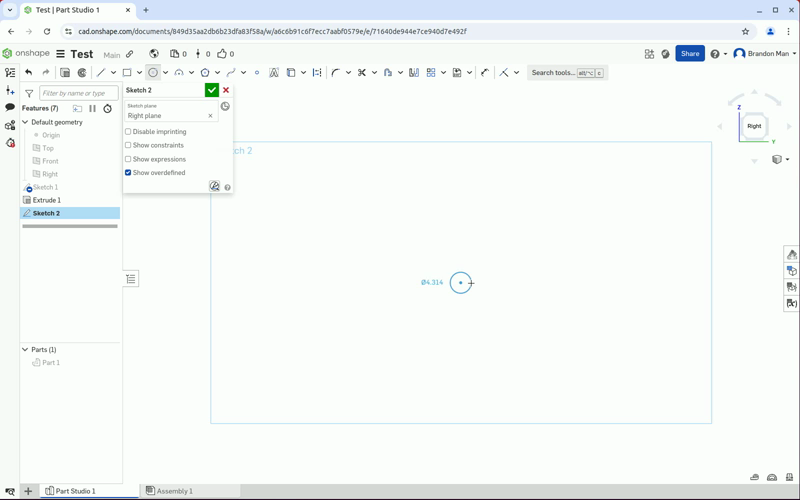
key(esc)
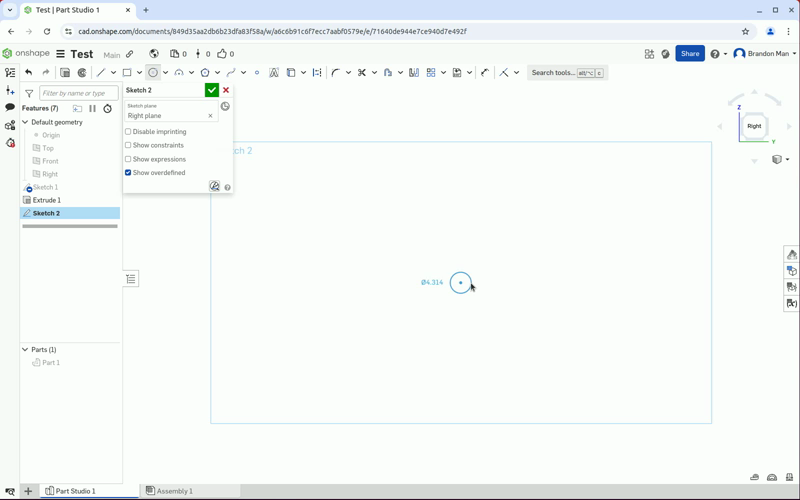
mouse_move(465, 275)
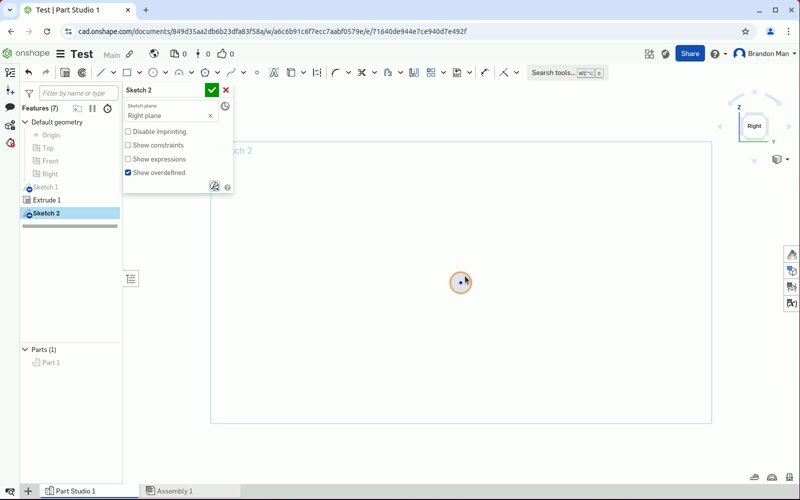
scroll(6)
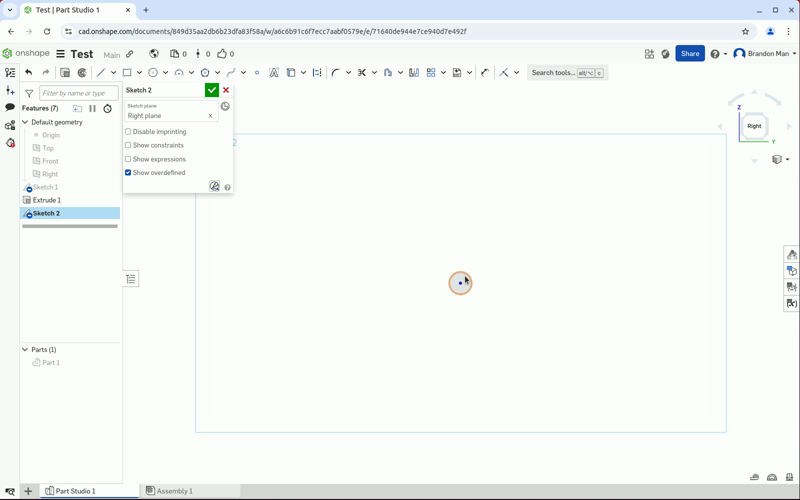
scroll(6)
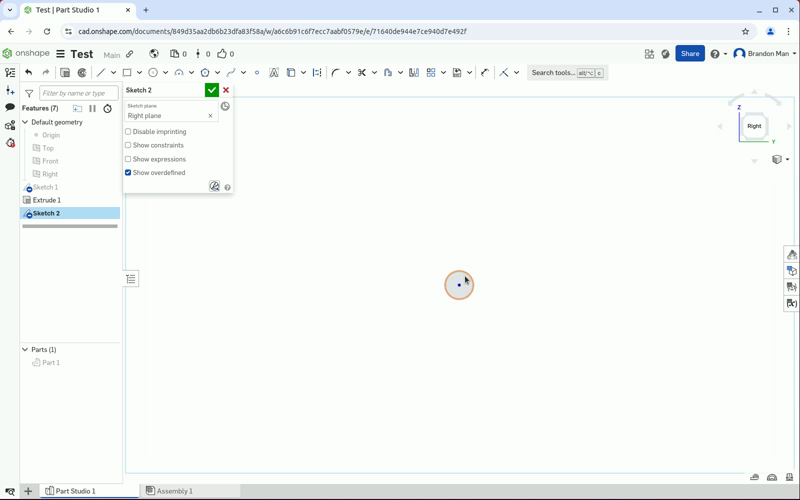
scroll(6)
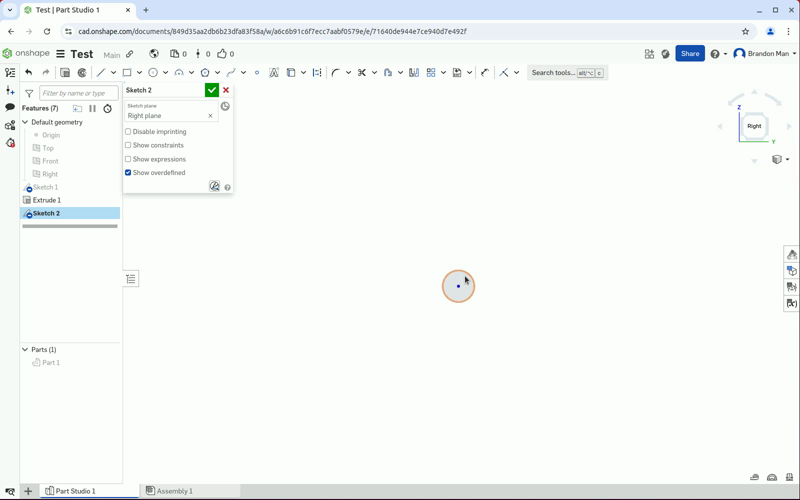
scroll(6)
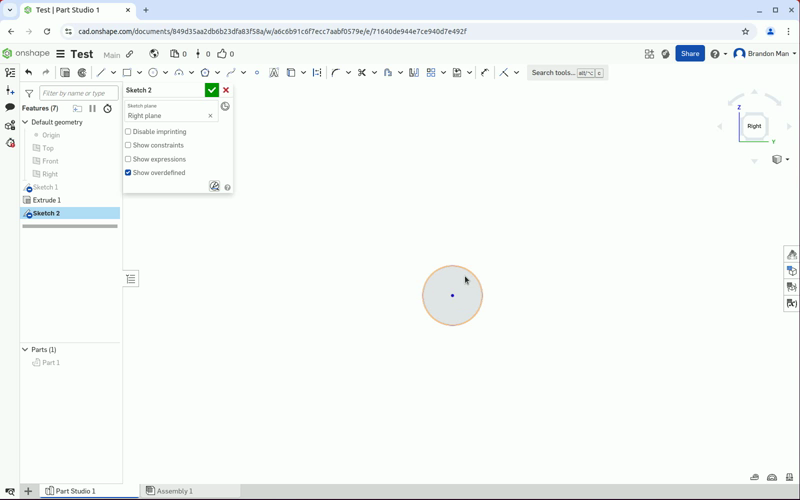
scroll(6)
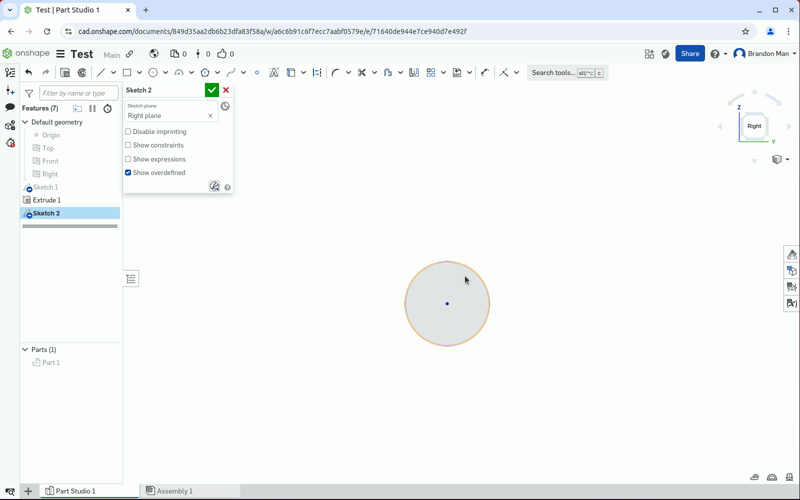
scroll(6)
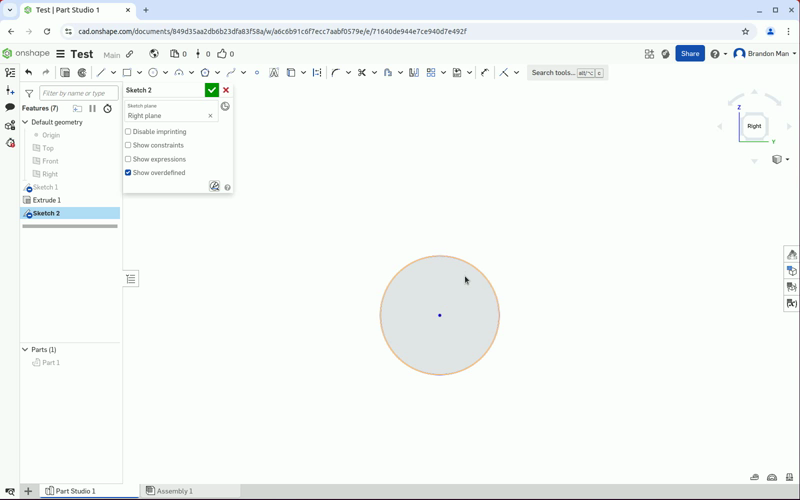
scroll(6)
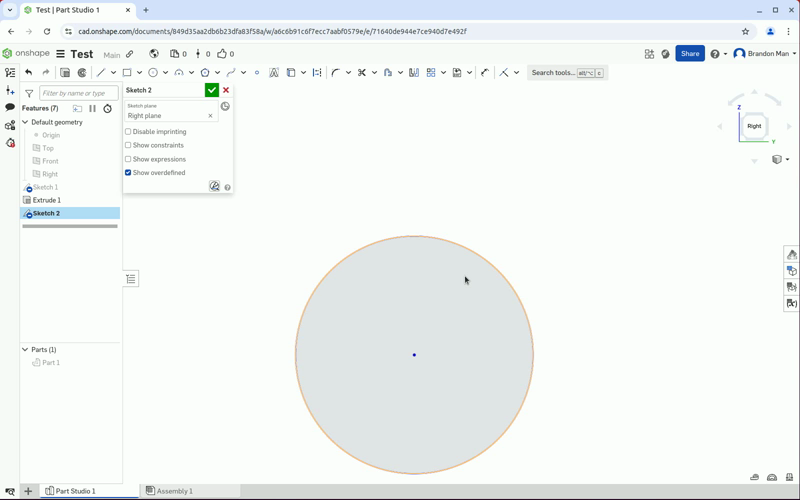
click(465, 275)
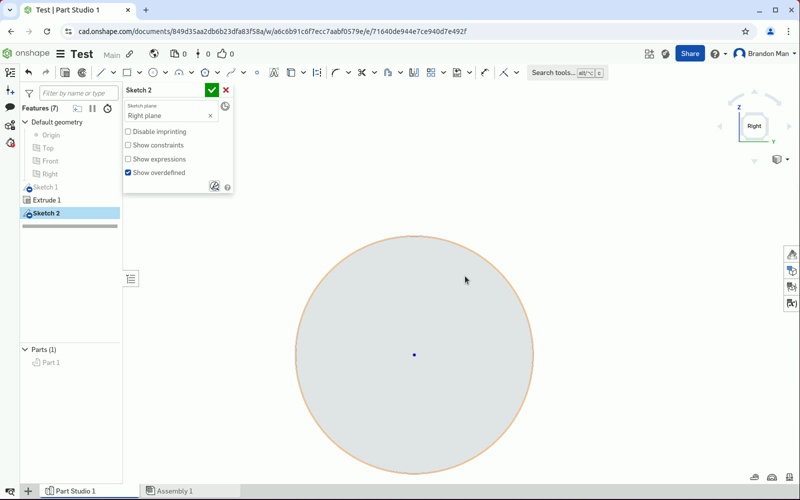
scroll(-6)
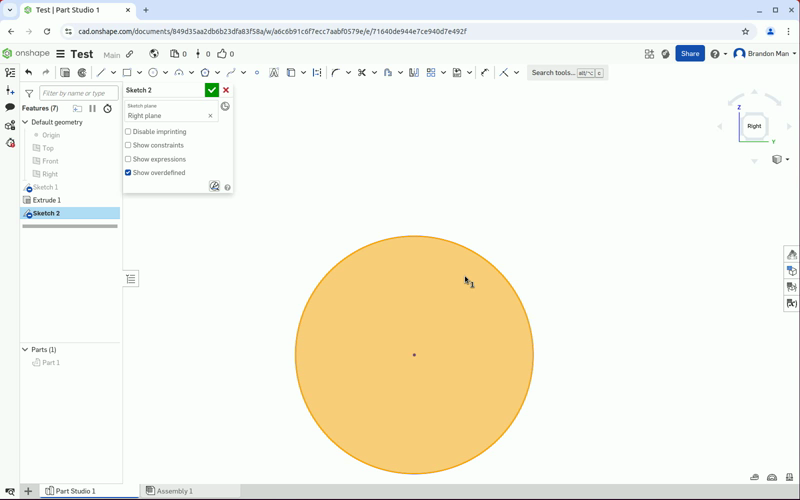
scroll(-6)
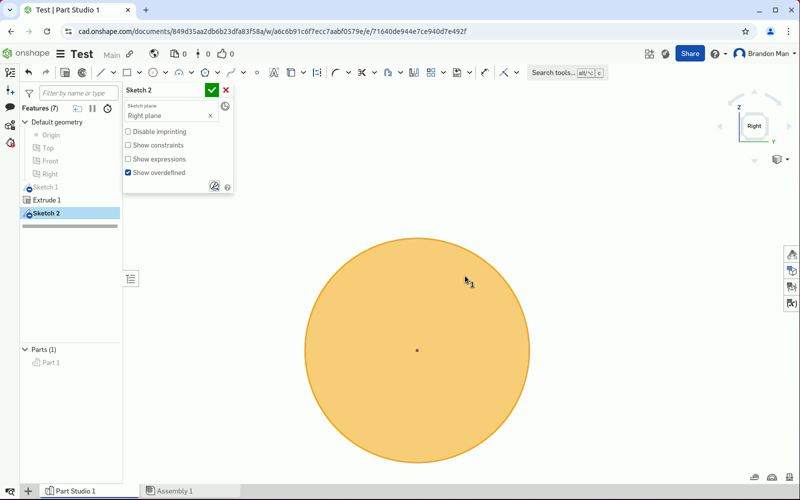
scroll(-6)
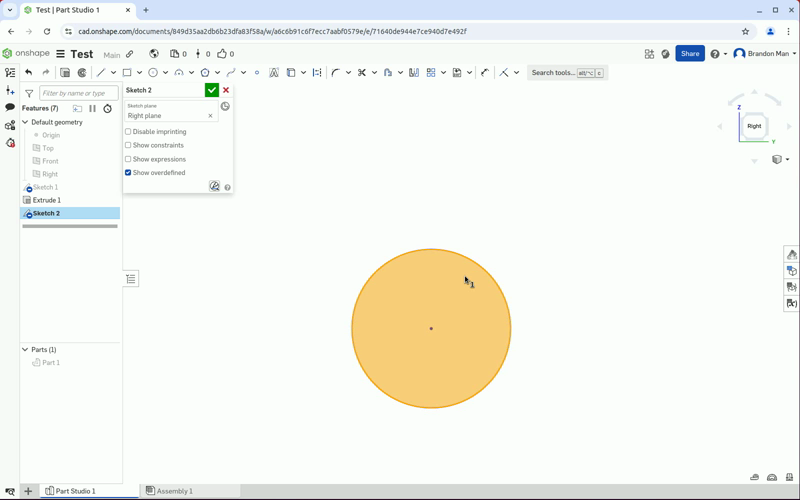
scroll(-6)
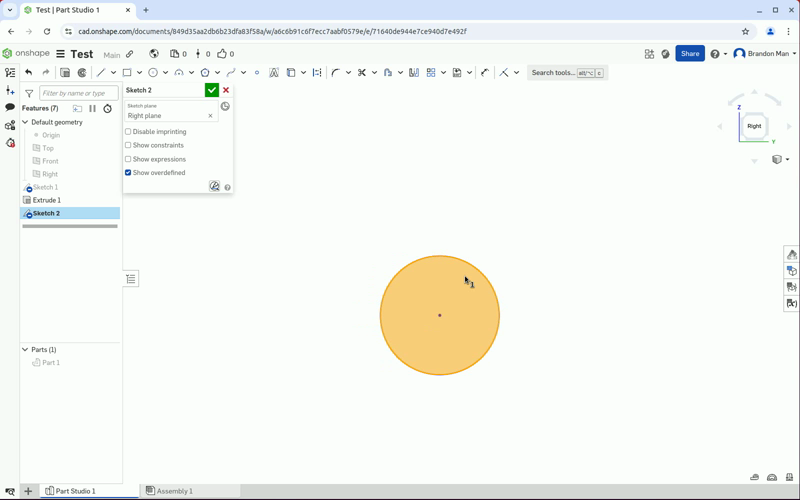
scroll(-6)
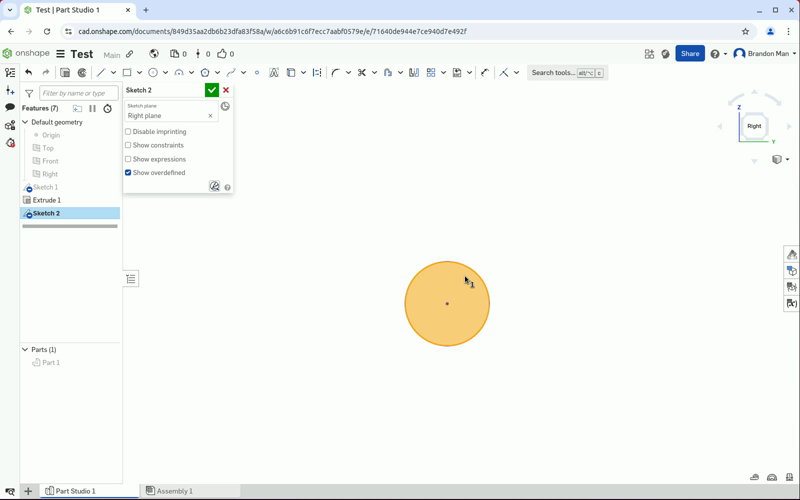
scroll(-6)
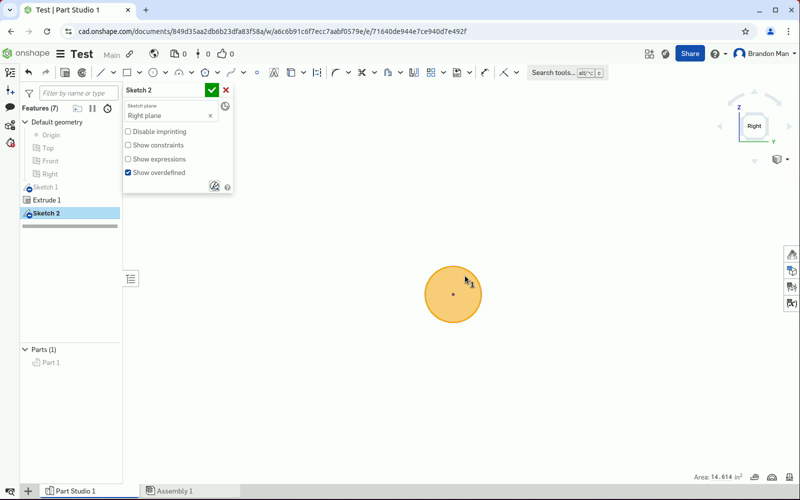
scroll(-6)
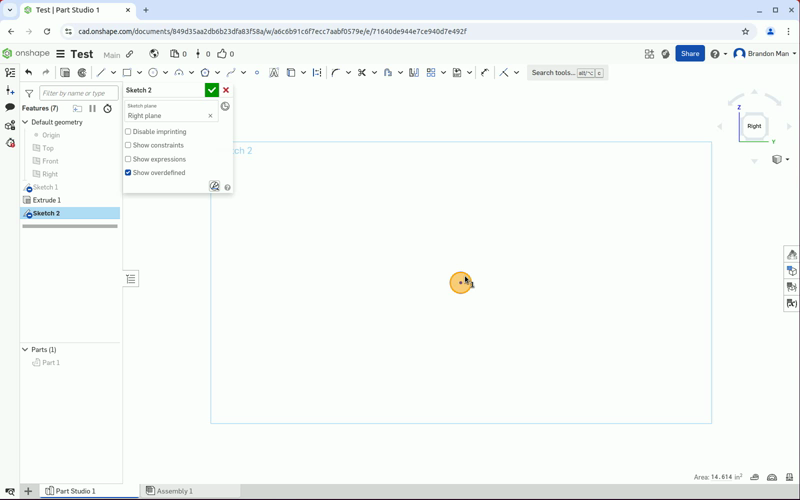
mouse_move(73, 352)
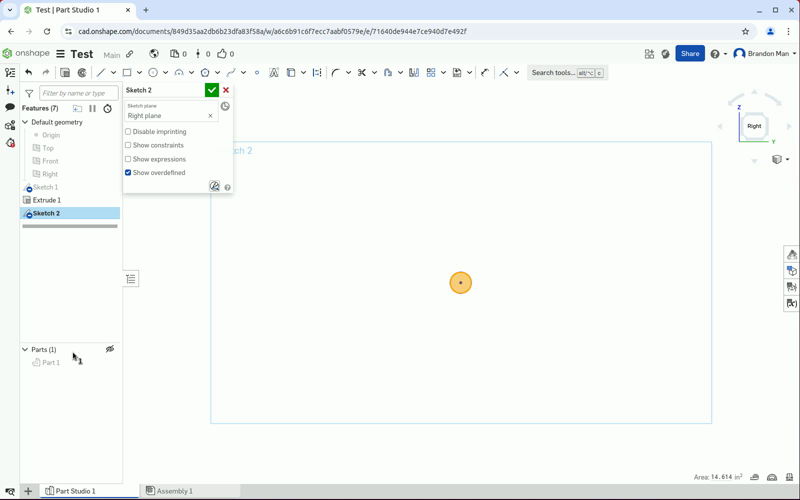
key(shift+y)
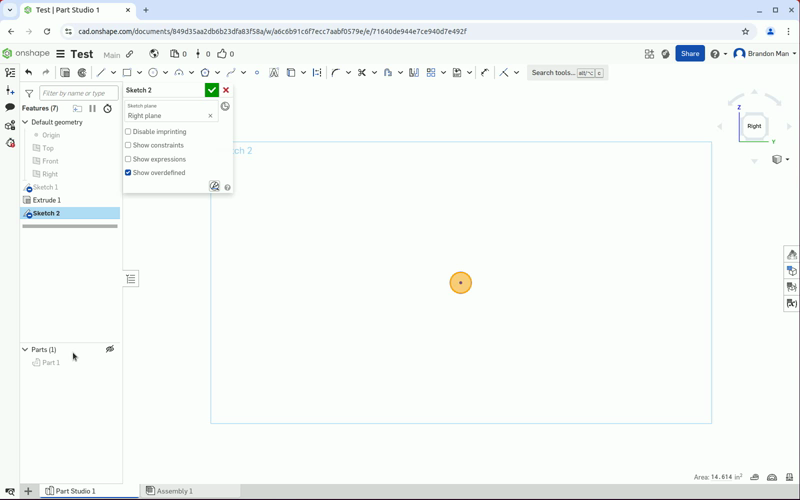
key(shift+e)
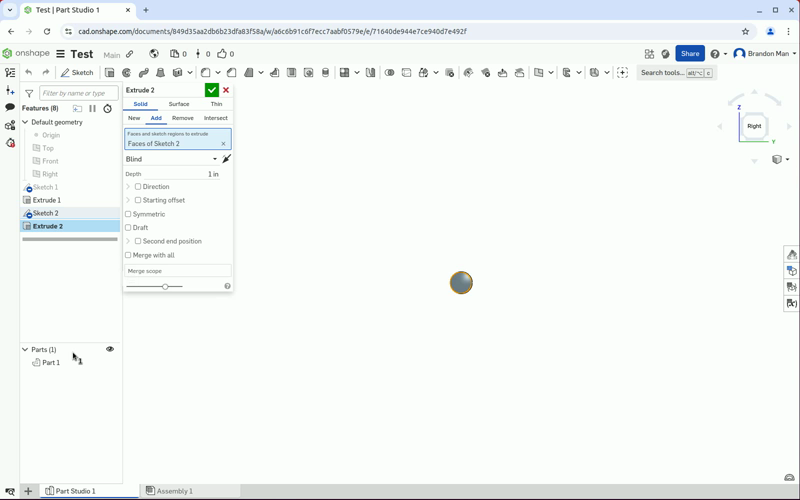
mouse_move(143, 106)
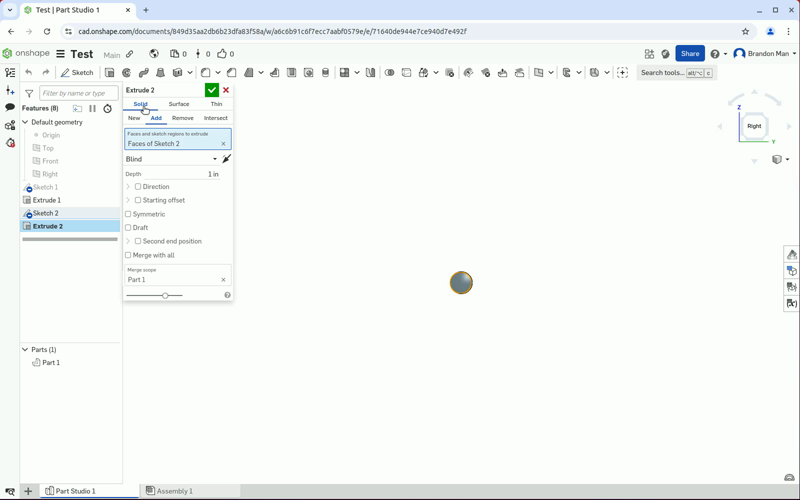
click(143, 106)
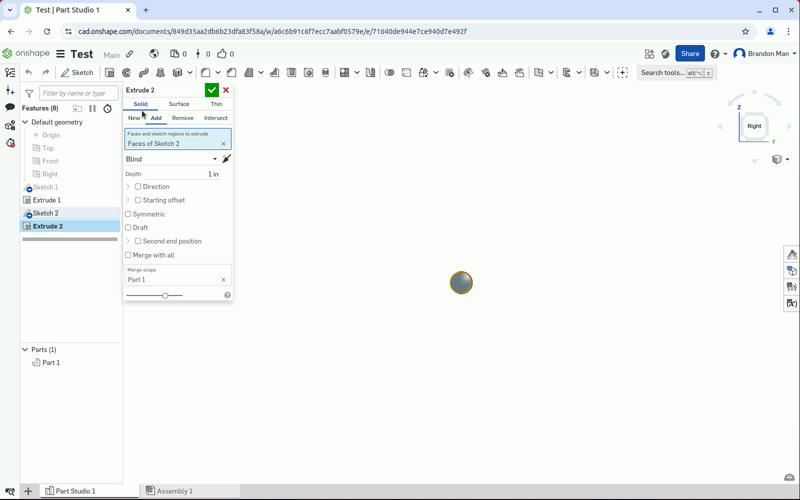
mouse_move(137, 120)
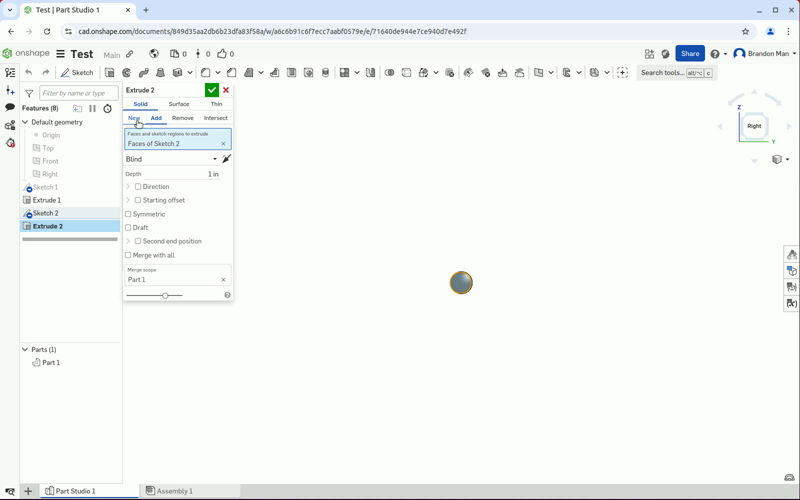
click(137, 120)
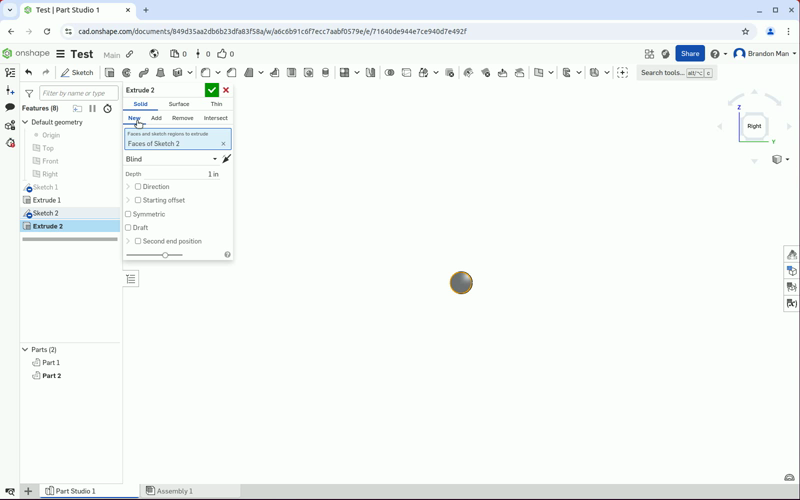
key(tab, 4)
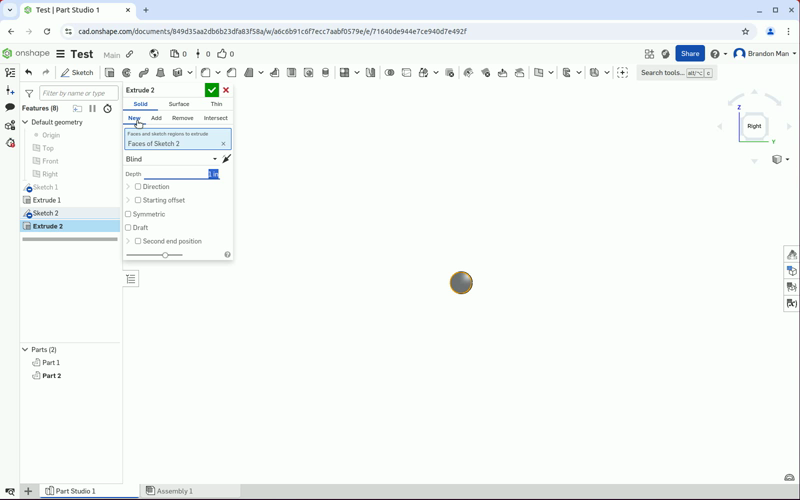
text(1.204)
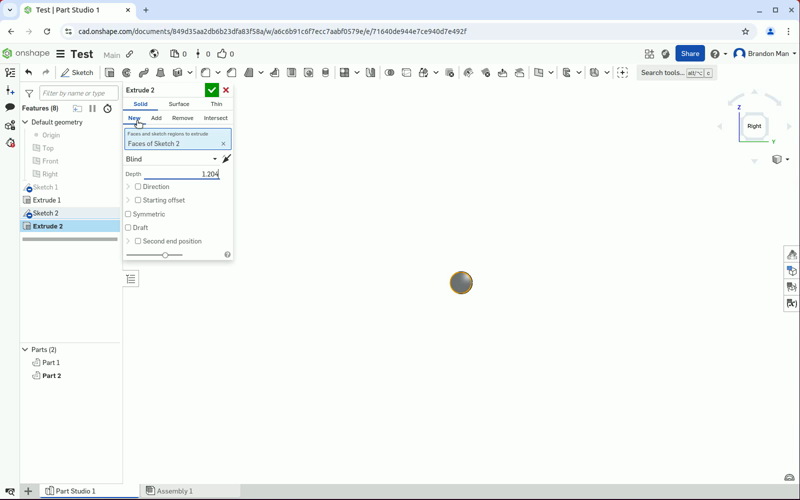
key(enter)
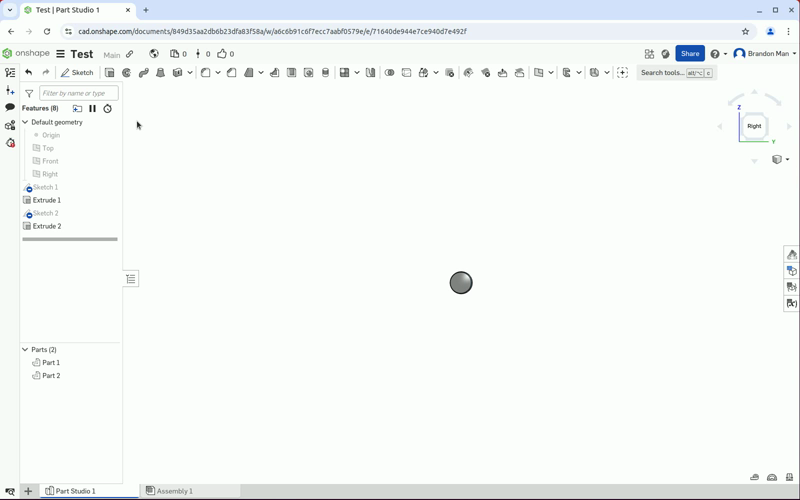
key(shift+h)
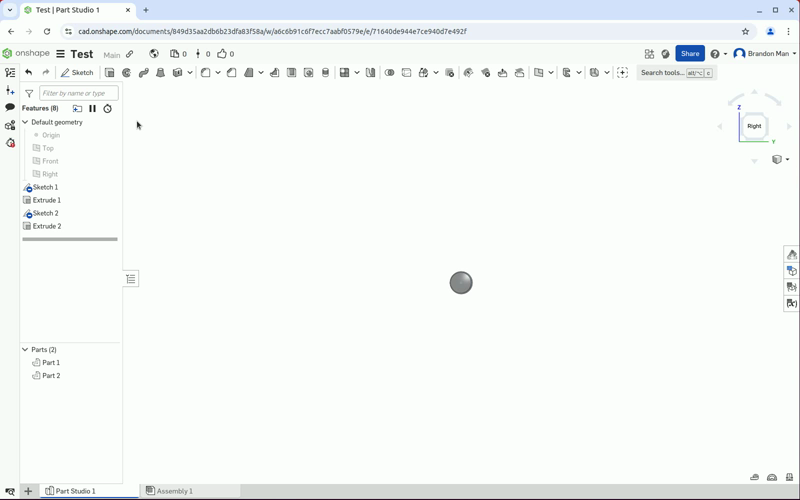
key(shift+h)
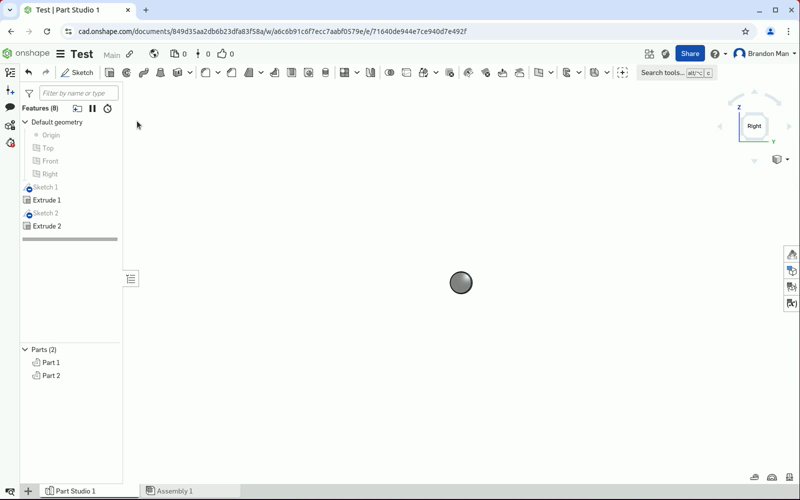
mouse_move(73, 189)
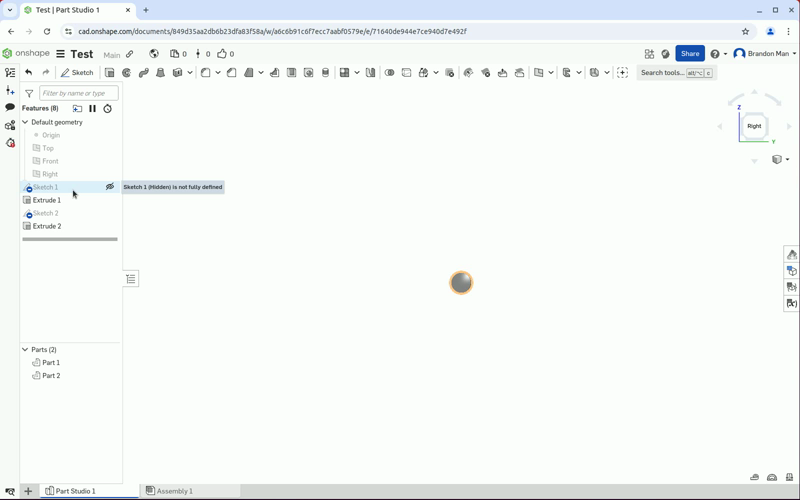
click(73, 189)
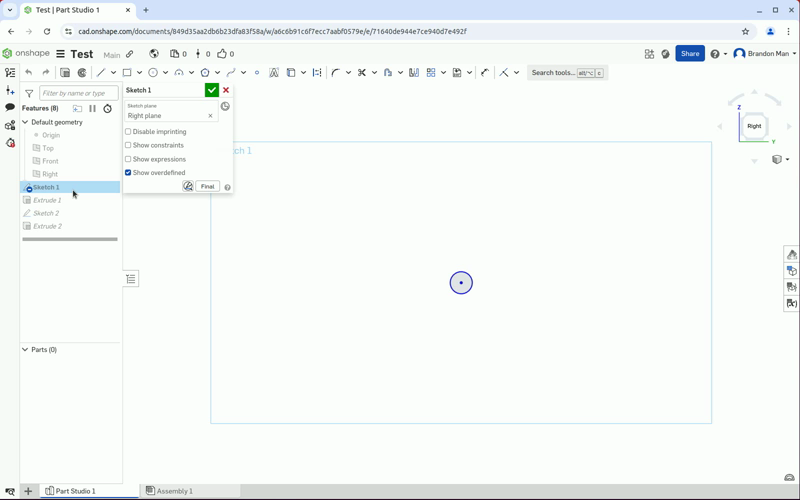
mouse_move(229, 92)
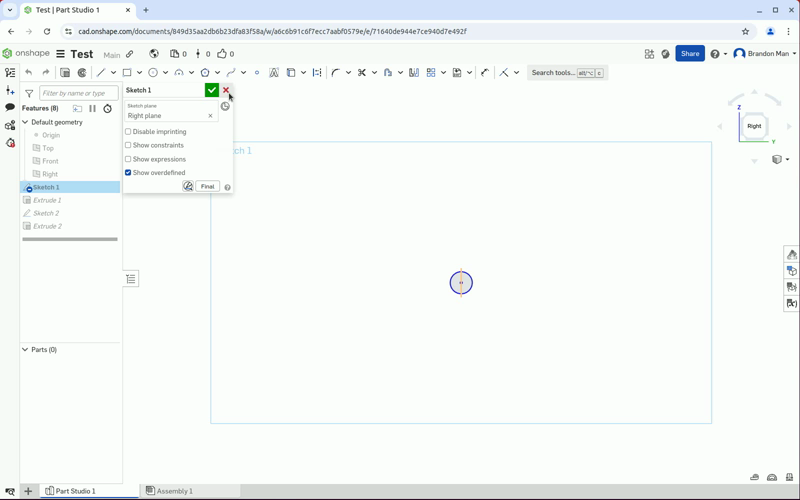
click(229, 92)
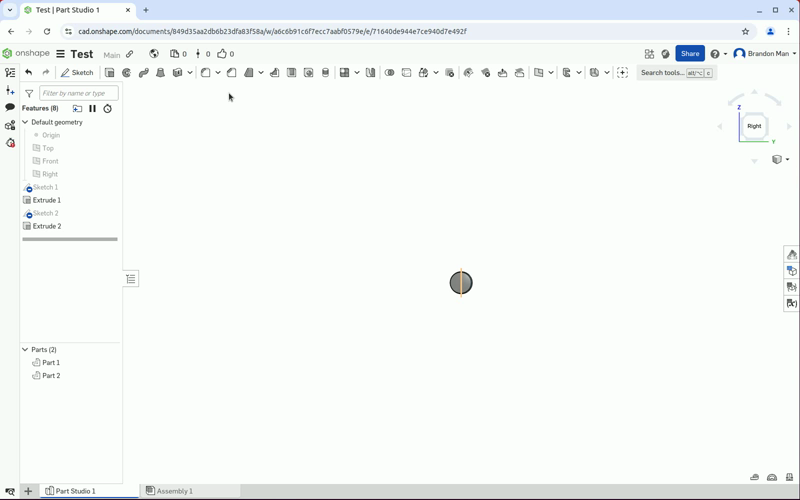
mouse_move(541, 75)
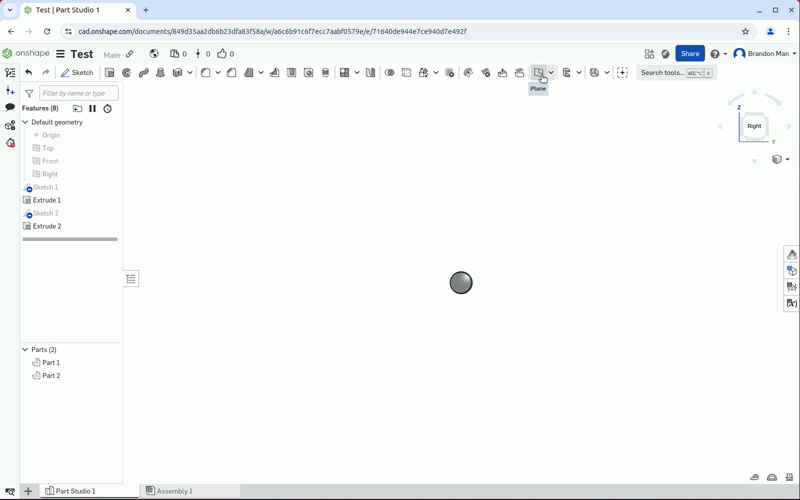
click(541, 75)
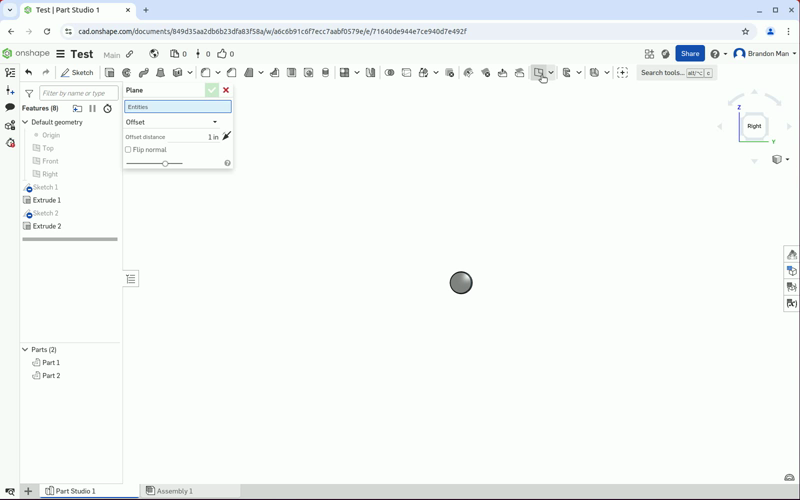
mouse_move(73, 176)
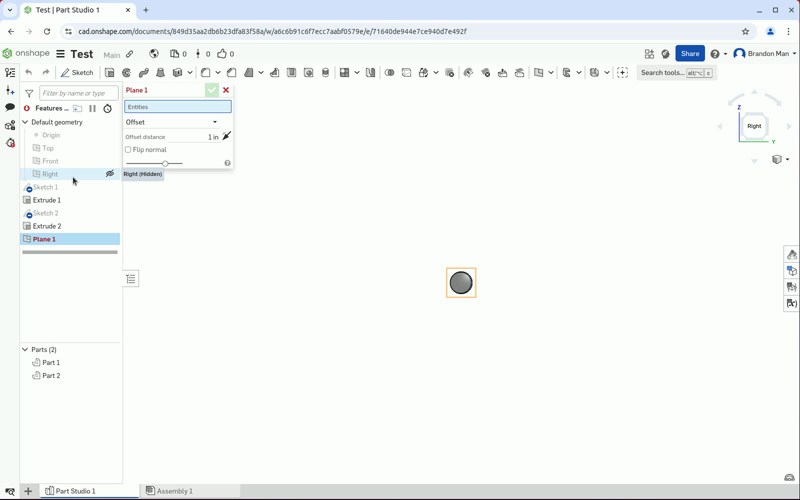
click(73, 176)
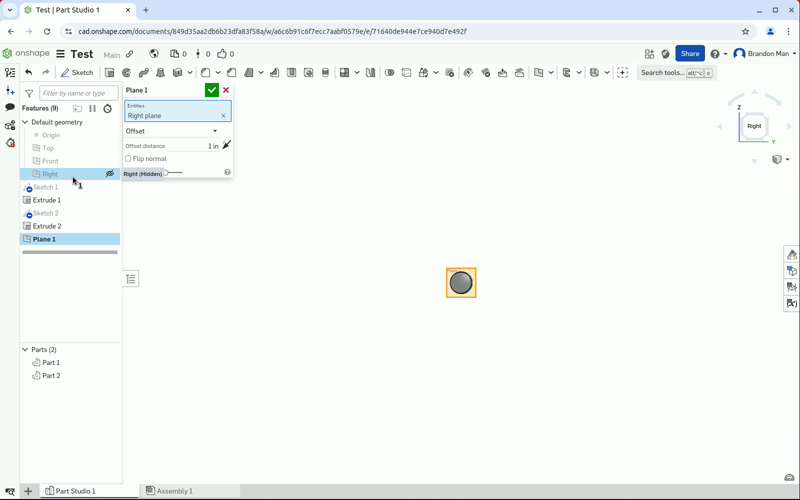
key(tab, 2)
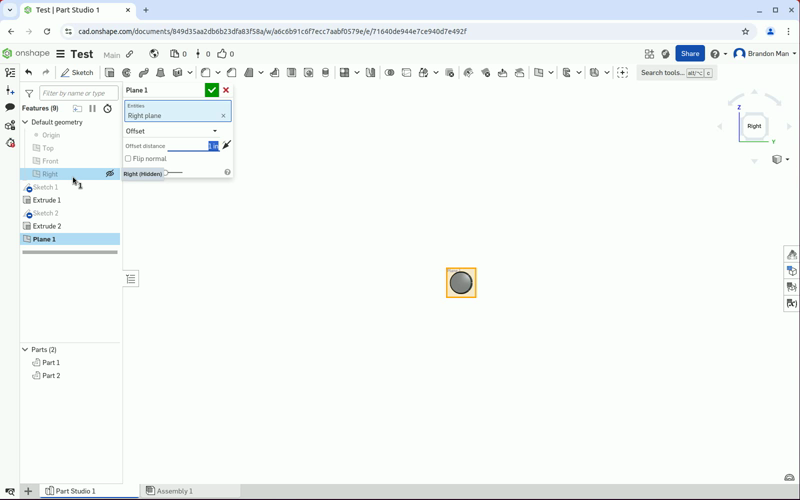
text(1.202)
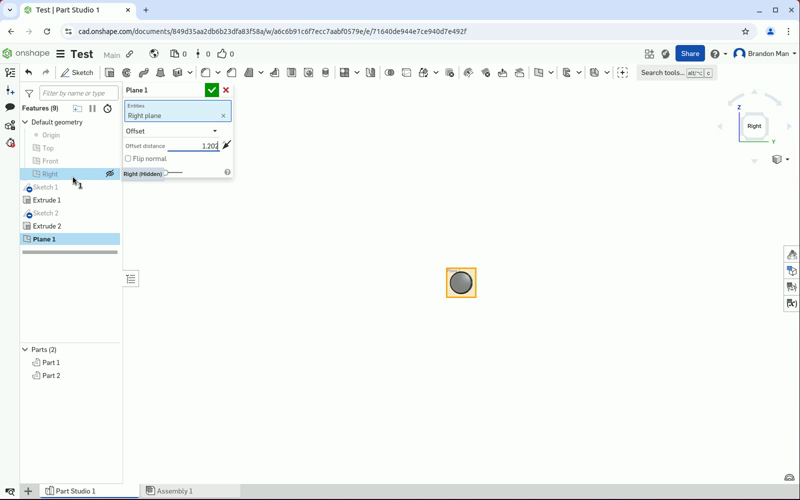
key(enter, 2)
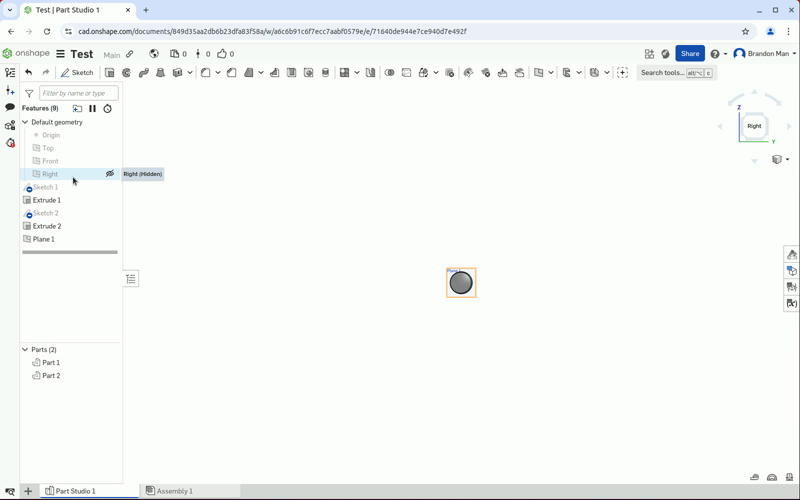
key(shift+s)
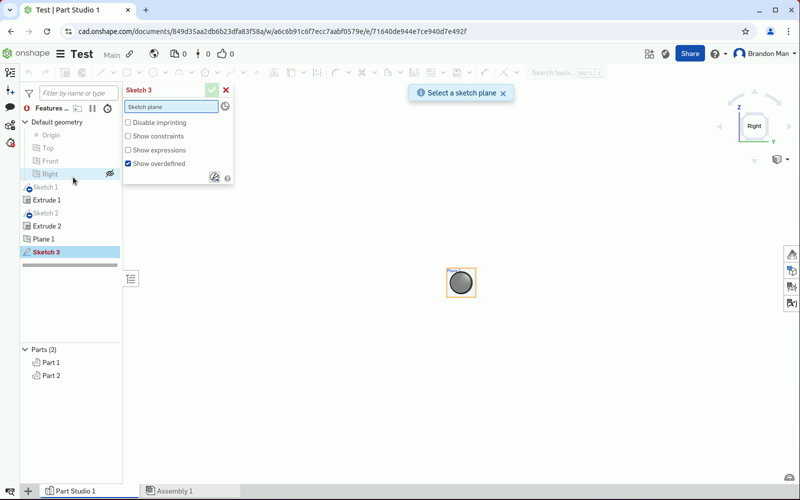
mouse_move(73, 241)
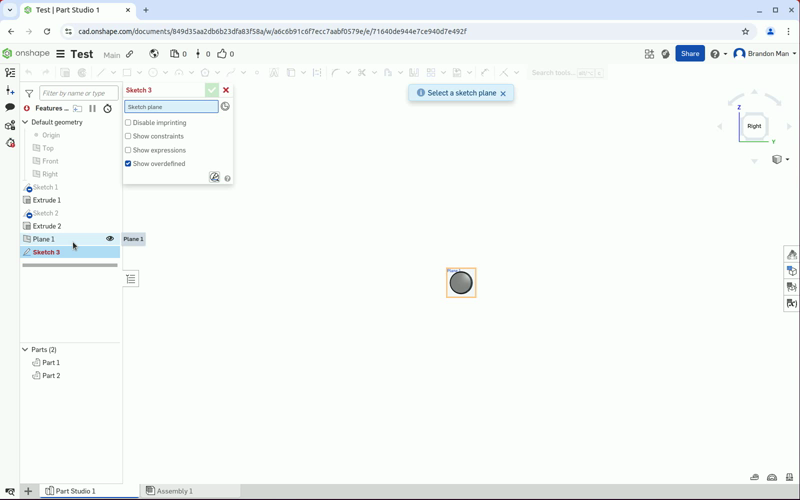
click(73, 241)
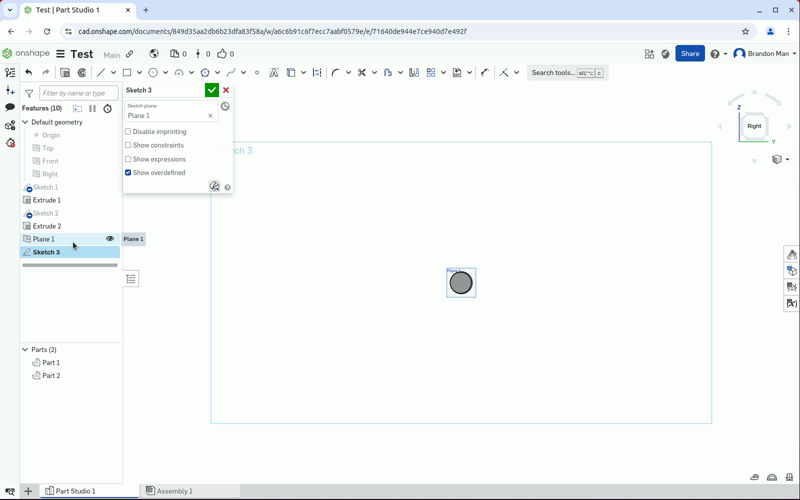
mouse_move(73, 352)
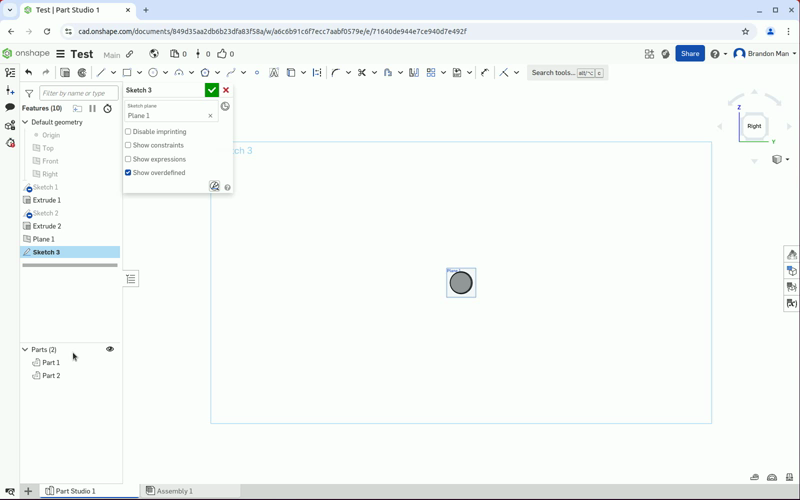
key(y)
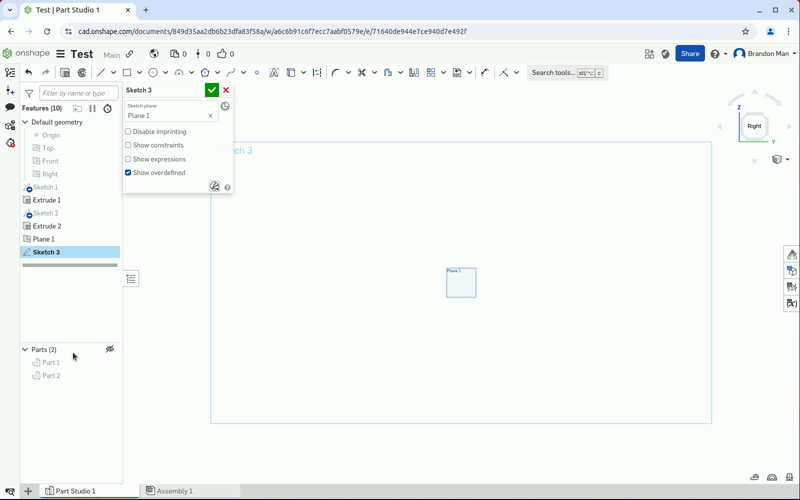
key(l)
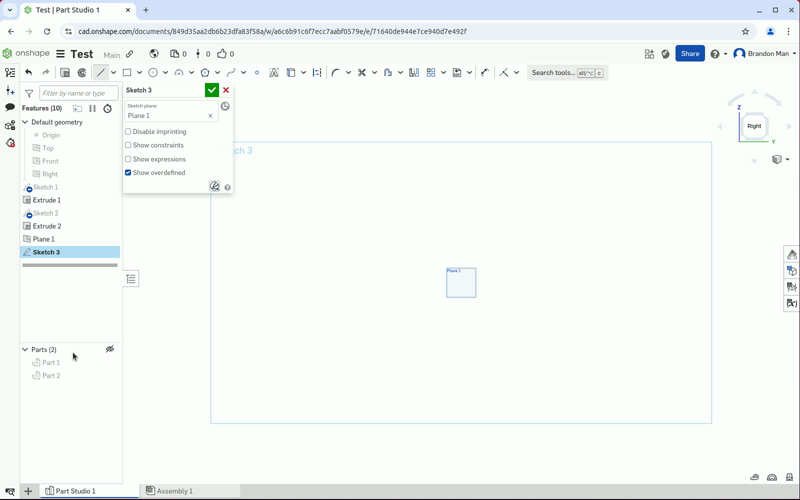
key_down(shift)
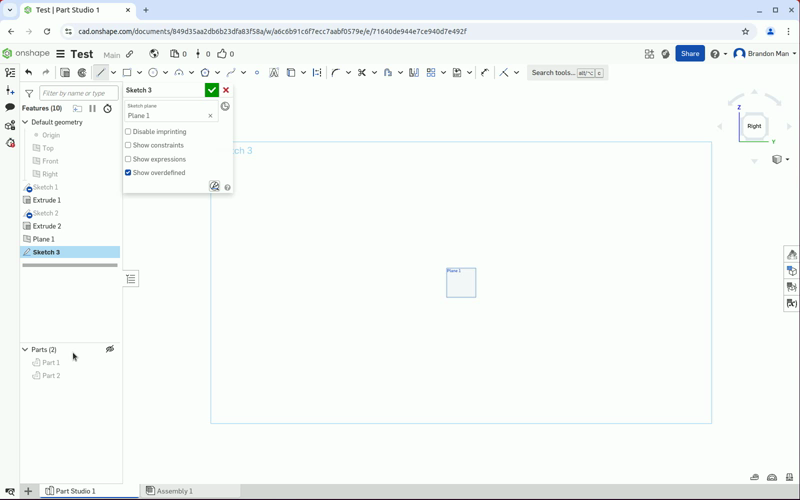
mouse_move(451, 286)
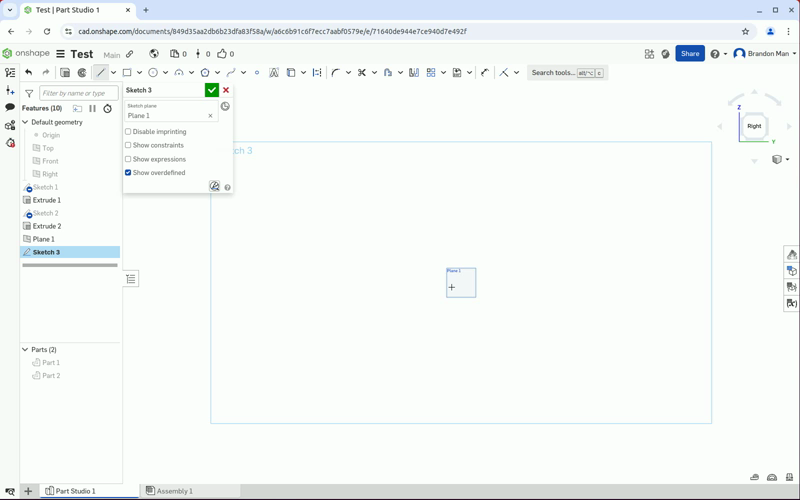
click(451, 286)
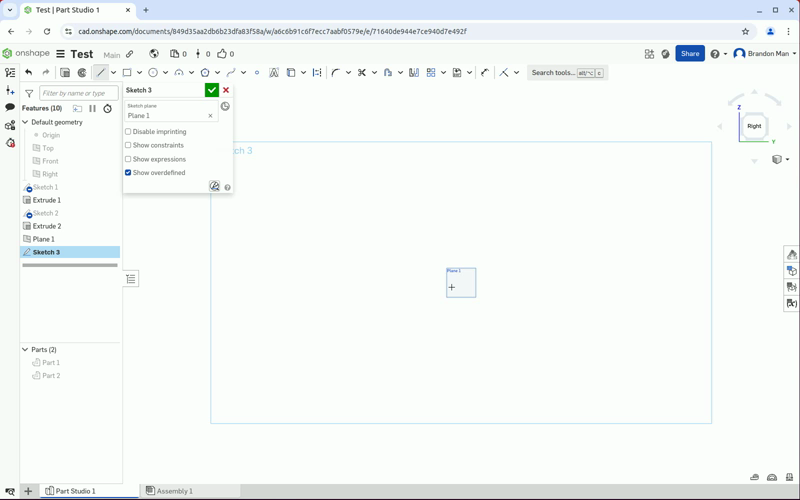
key_up(shift)
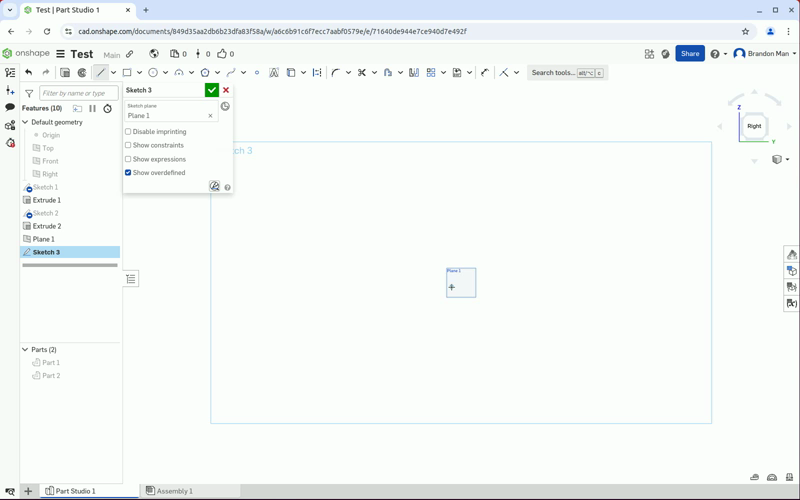
key_down(shift)
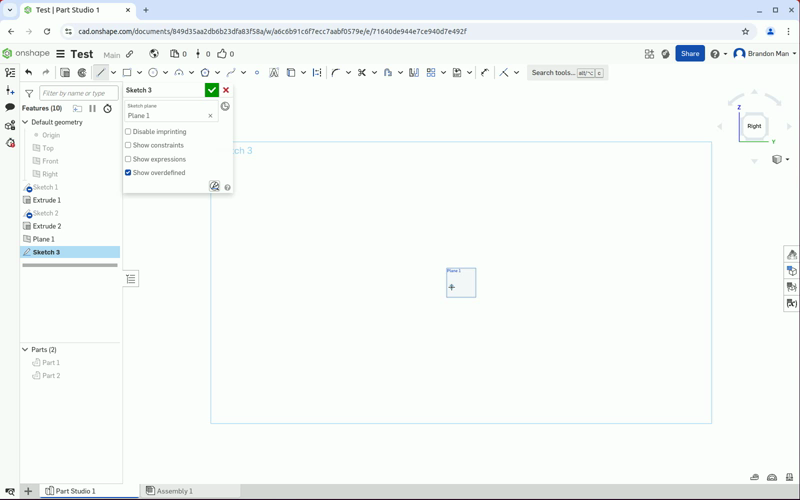
mouse_move(481, 286)
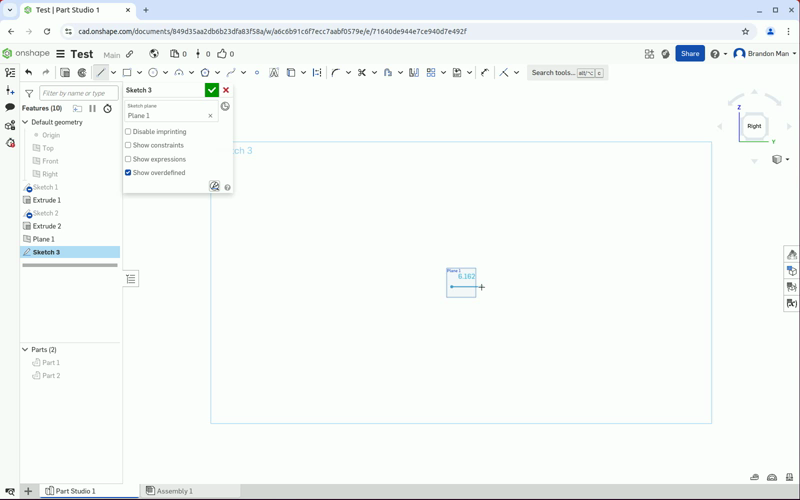
mouse_move(461, 293)
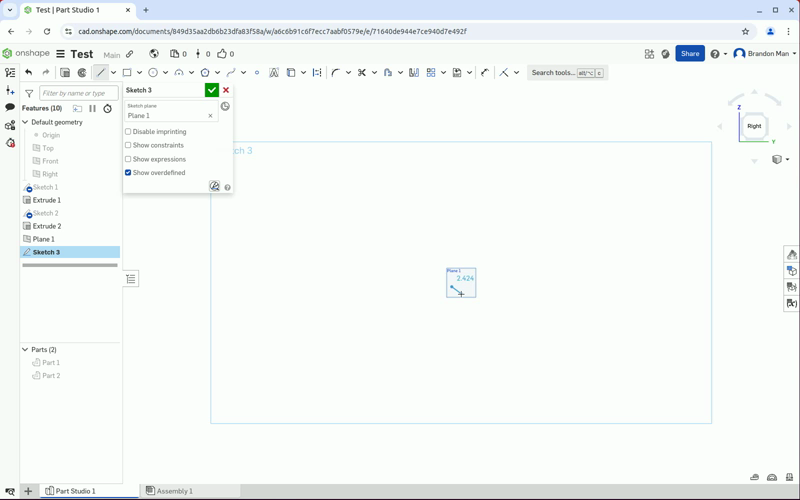
click(461, 293)
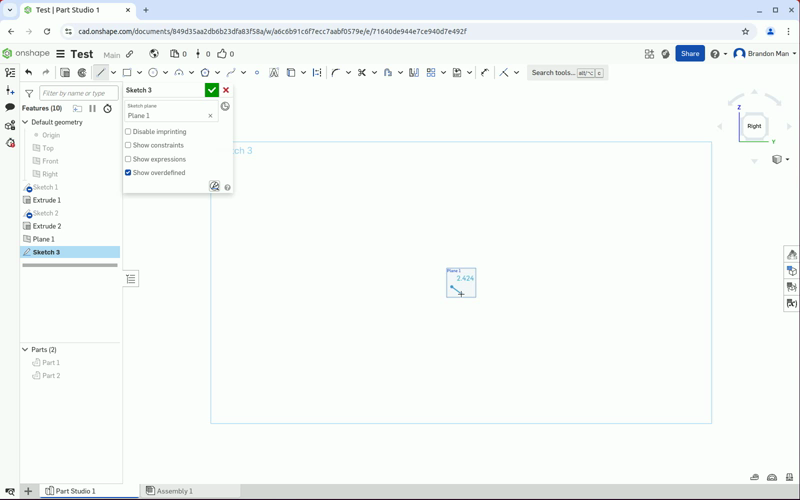
key_up(shift)
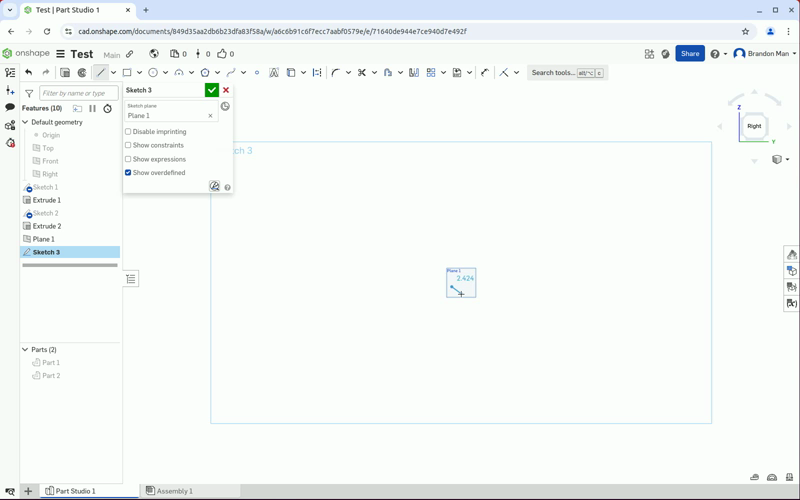
key_down(shift)
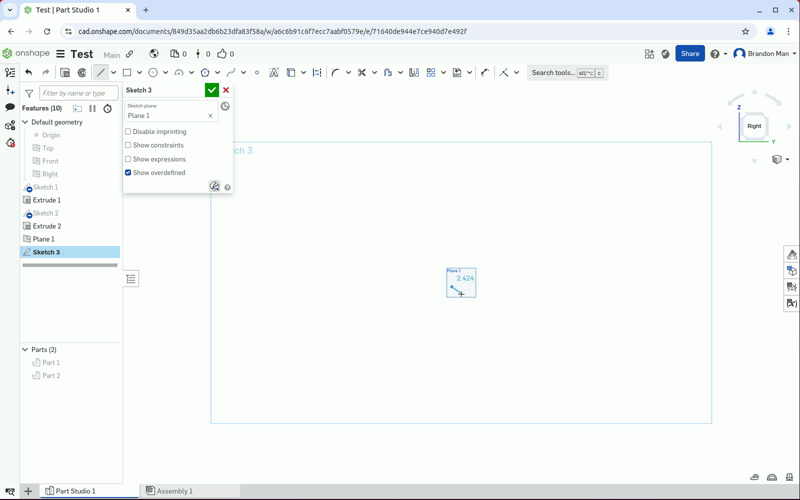
mouse_move(491, 293)
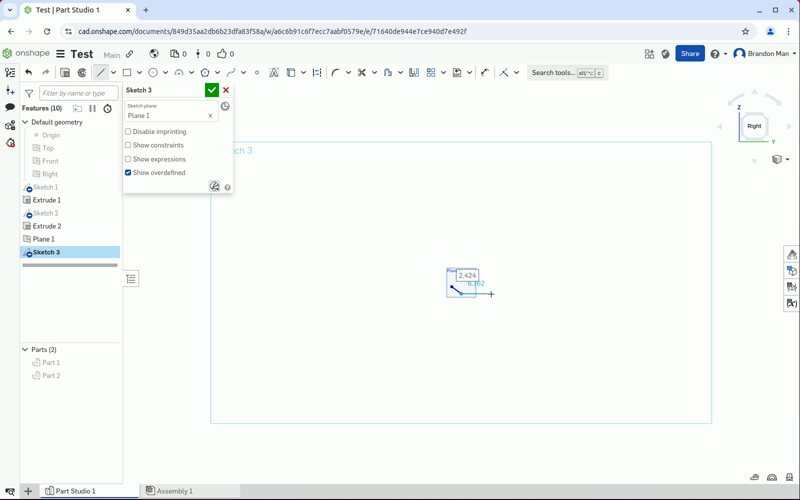
mouse_move(471, 286)
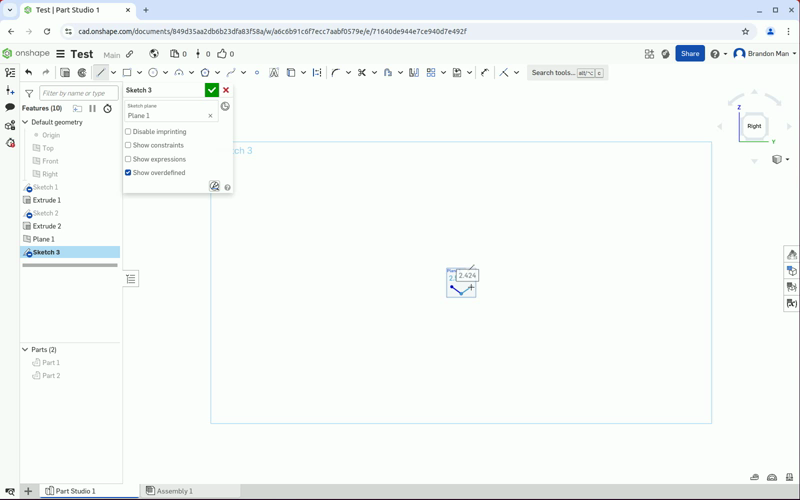
click(471, 286)
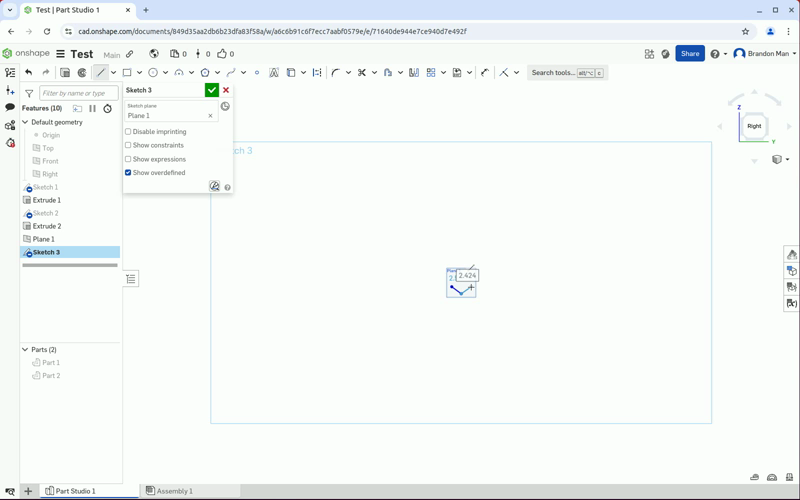
key_up(shift)
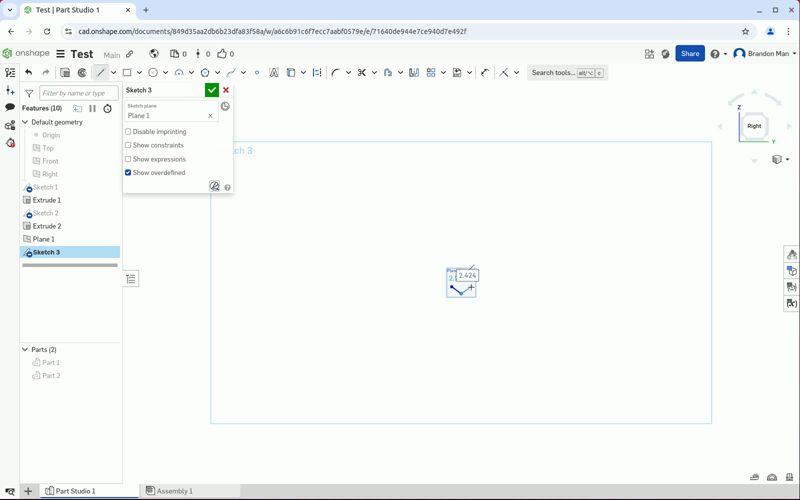
key_down(shift)
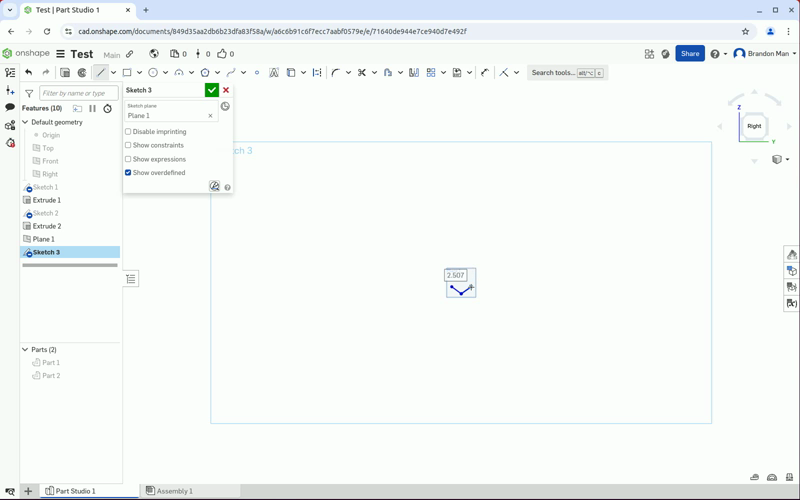
mouse_move(501, 286)
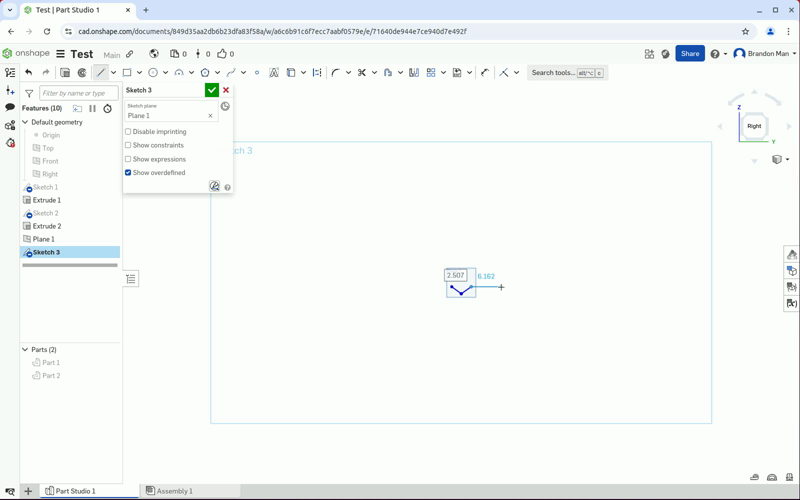
mouse_move(467, 274)
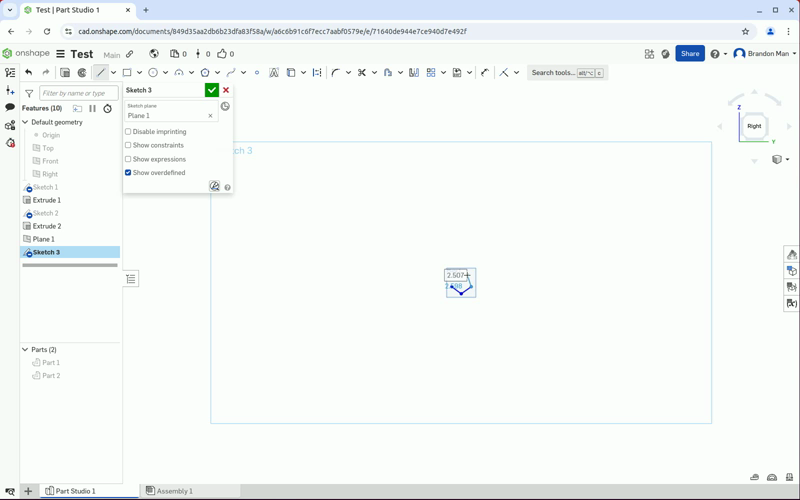
click(467, 274)
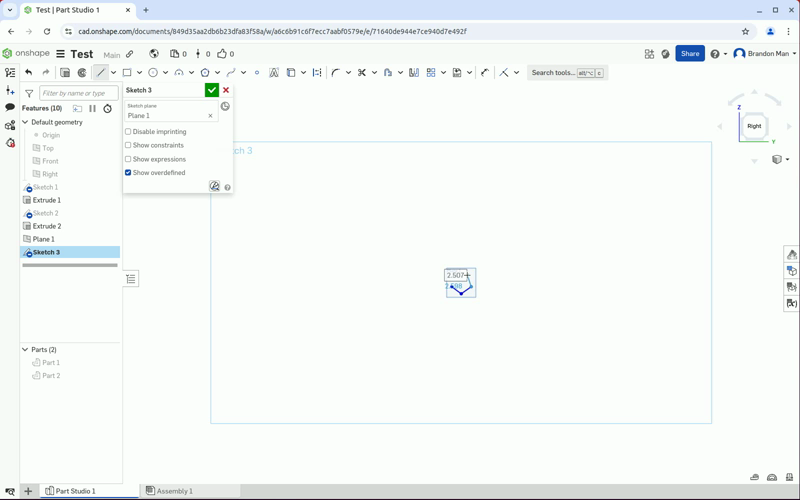
key_up(shift)
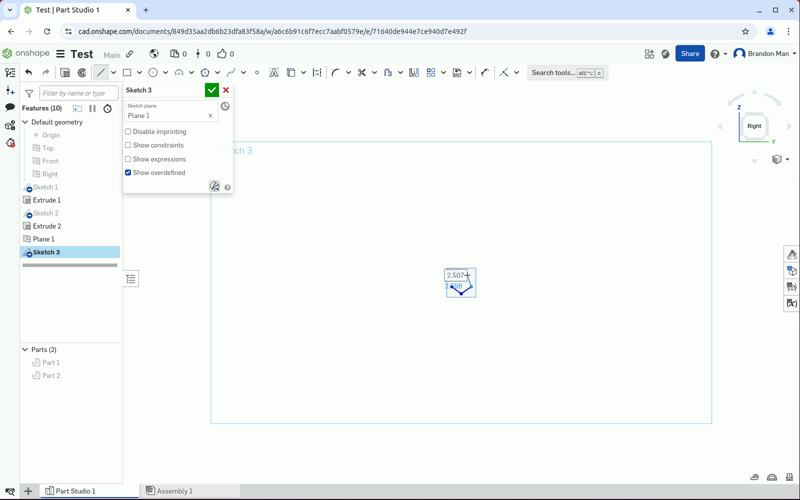
key_down(shift)
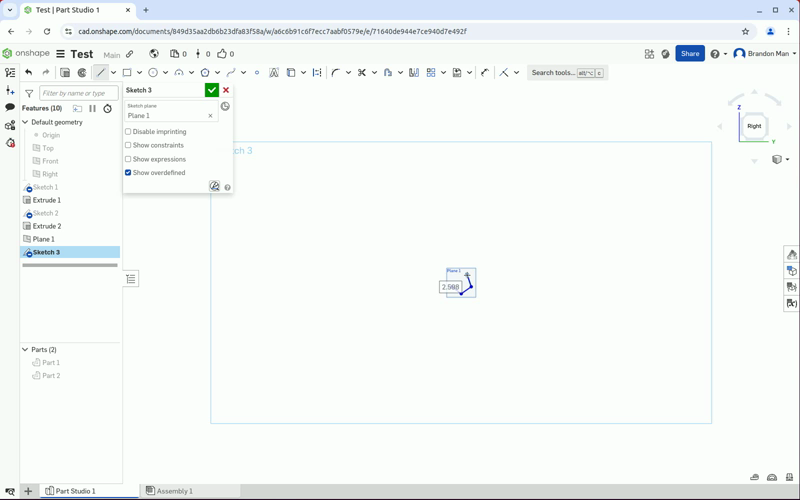
mouse_move(497, 274)
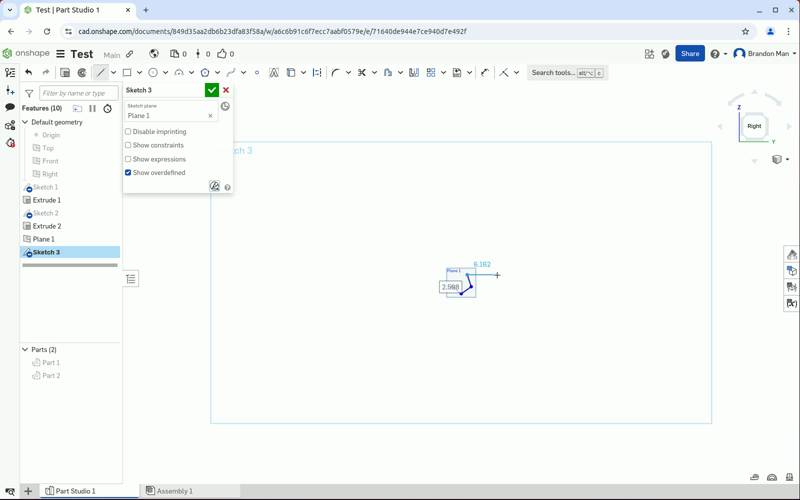
mouse_move(455, 274)
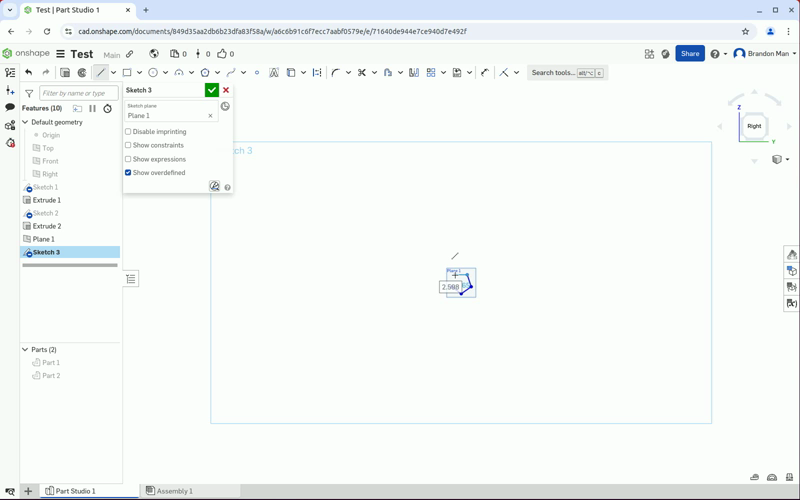
click(455, 274)
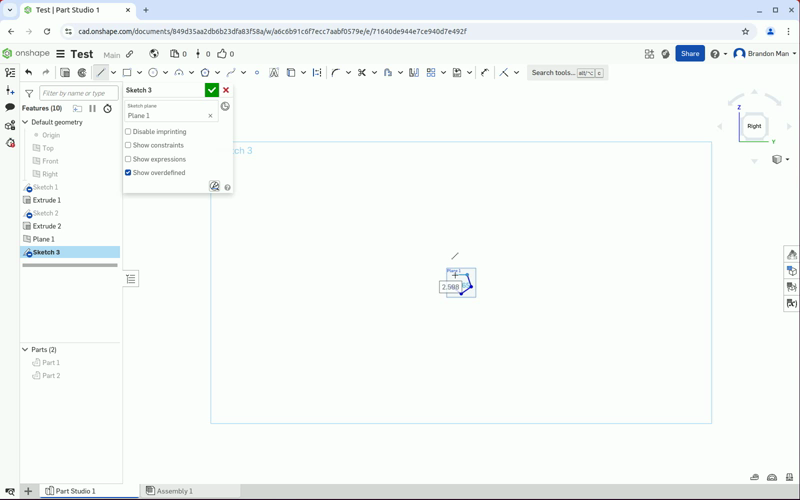
key_up(shift)
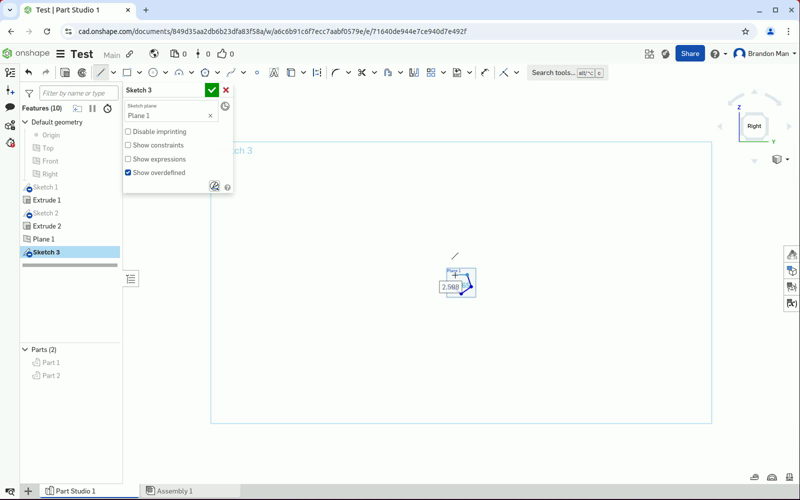
mouse_move(485, 274)
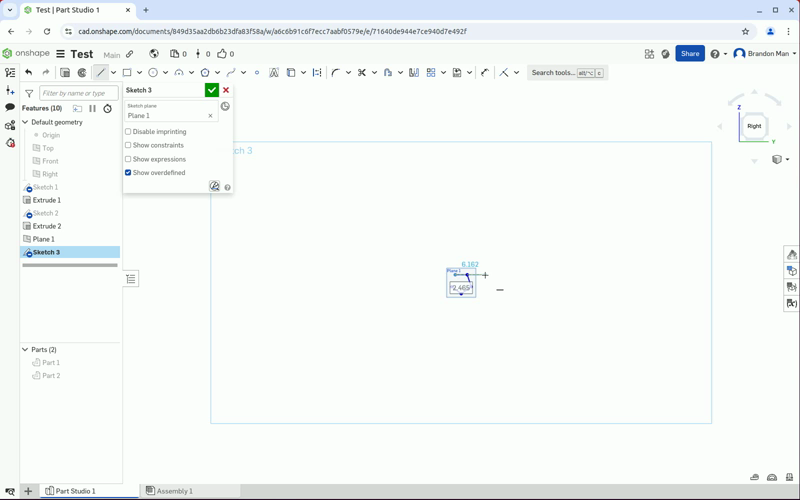
key_down(shift)
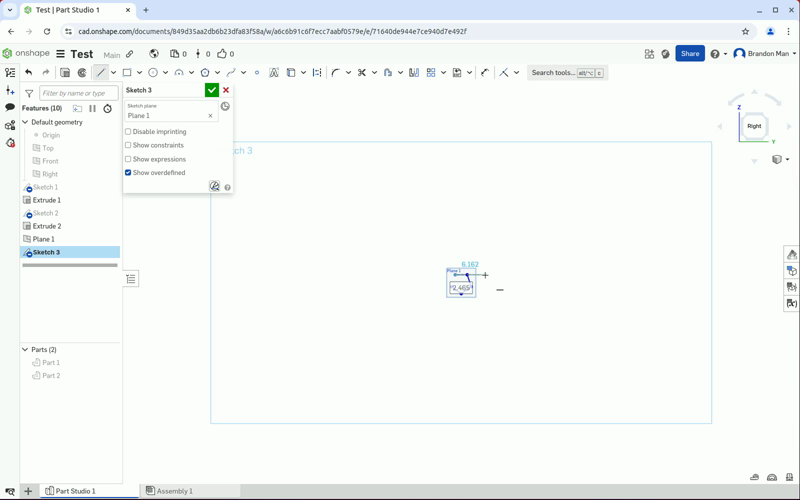
mouse_move(451, 286)
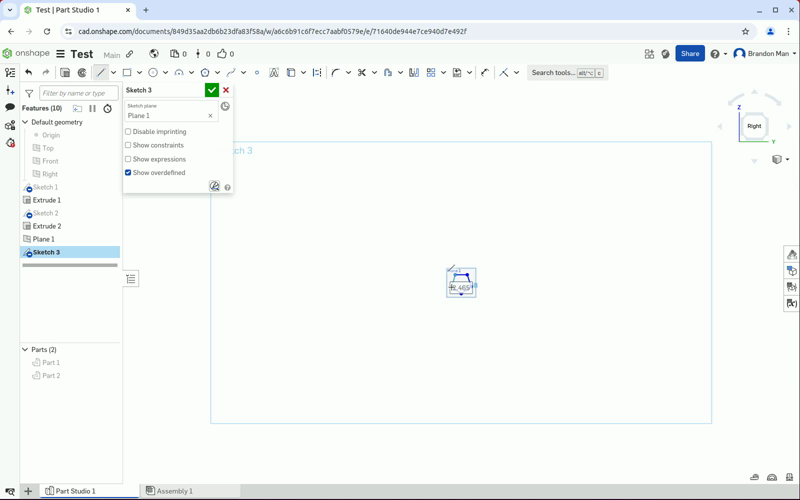
key_up(shift)
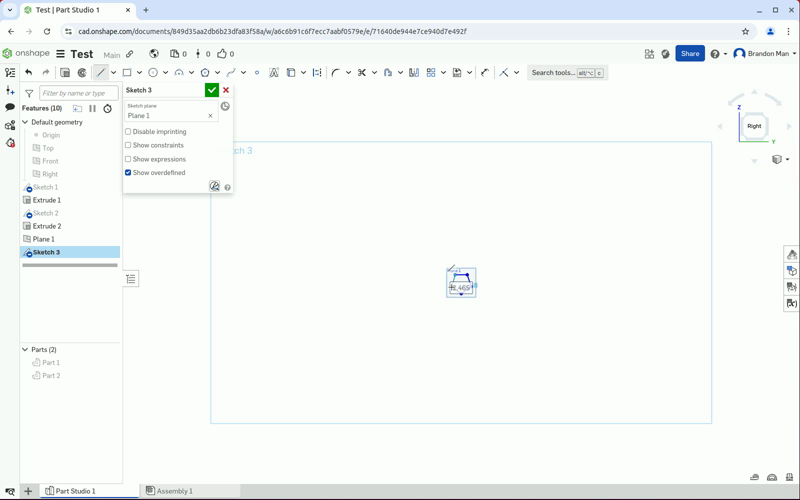
click(451, 286)
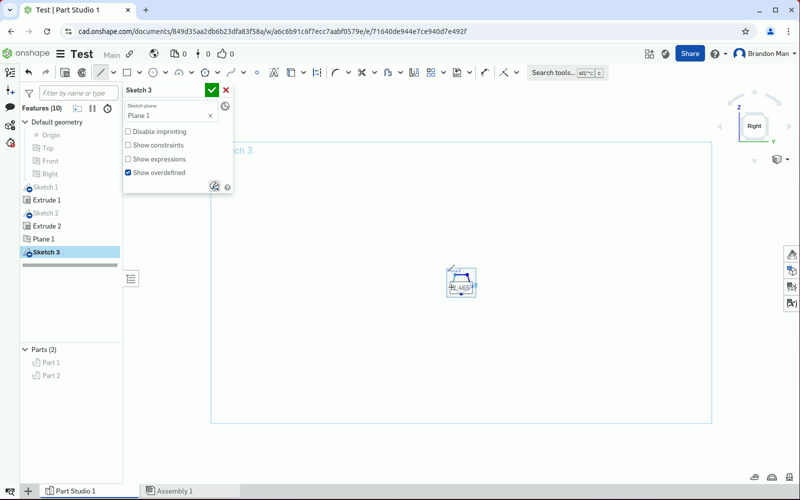
key(esc)
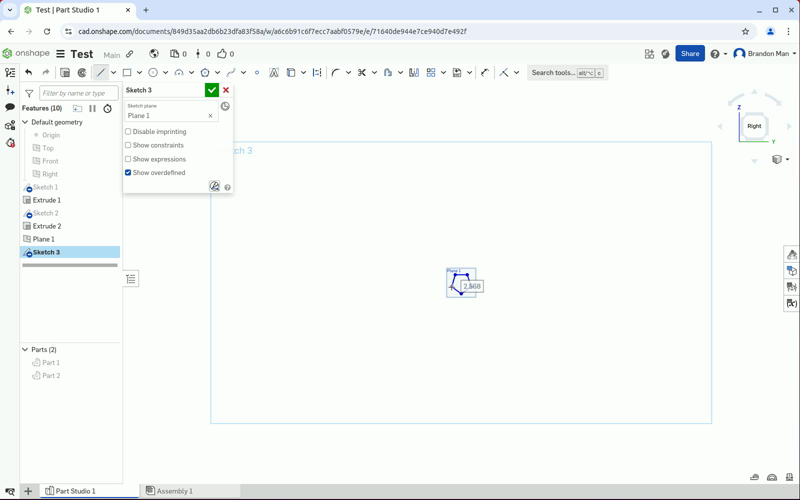
mouse_move(461, 281)
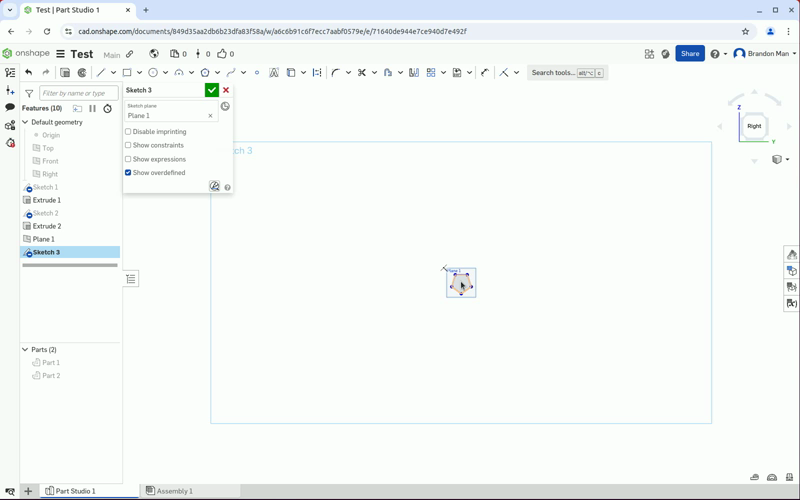
scroll(6)
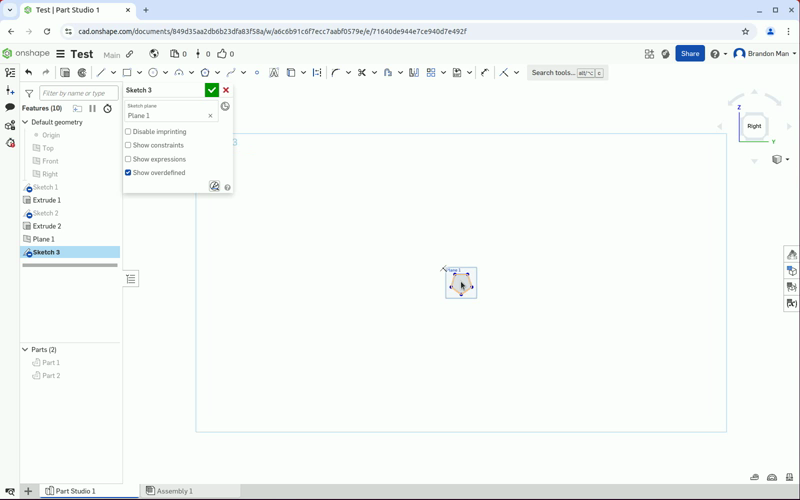
scroll(6)
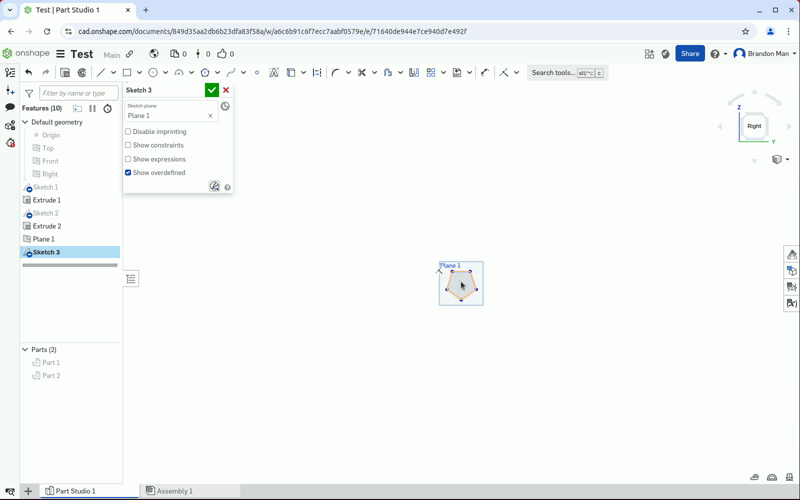
scroll(6)
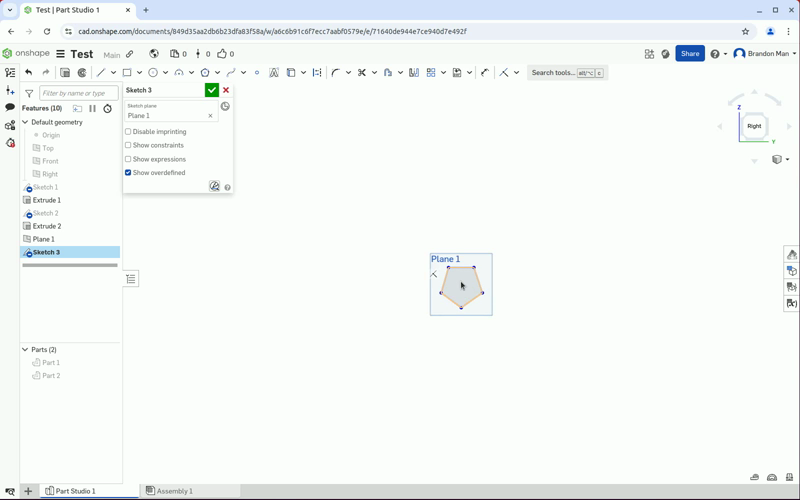
scroll(6)
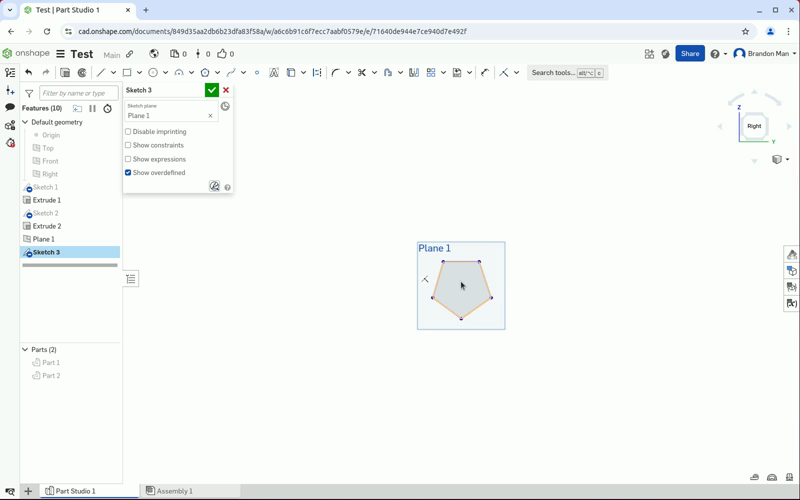
scroll(6)
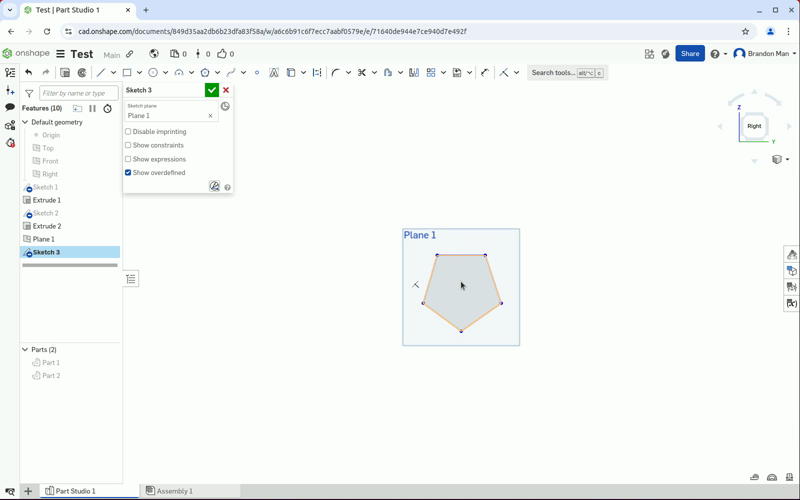
scroll(6)
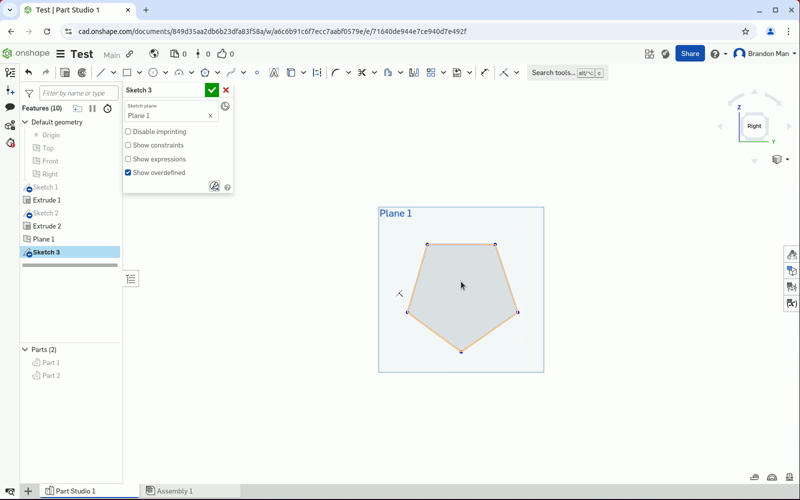
scroll(6)
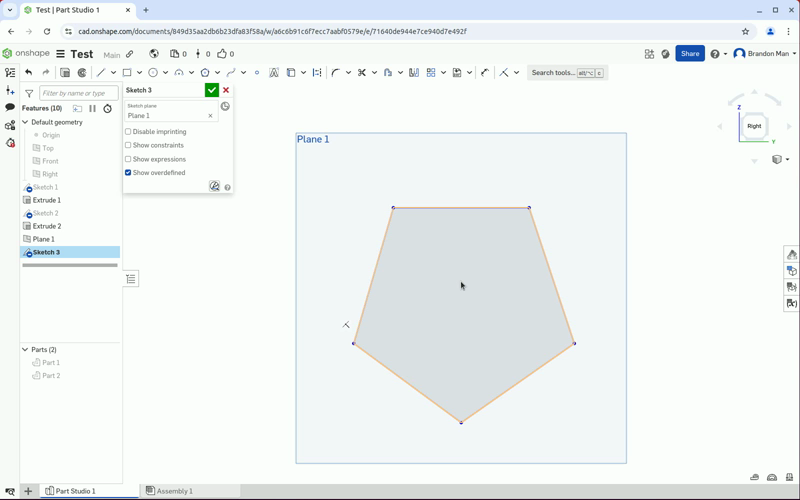
click(461, 281)
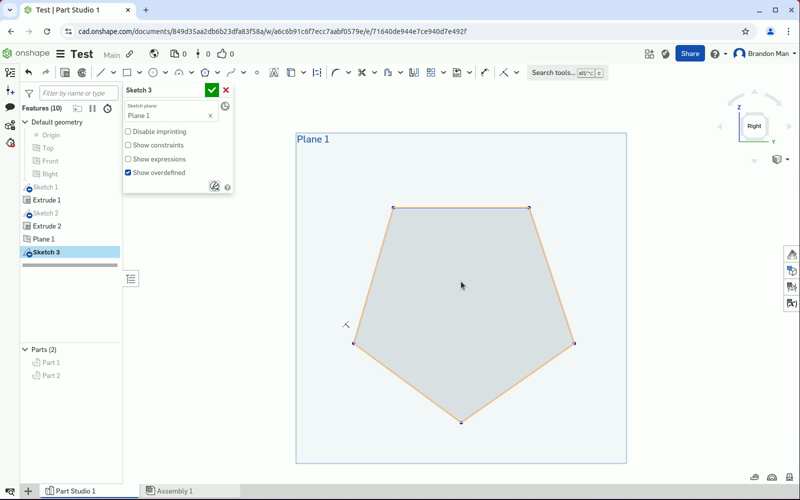
scroll(-6)
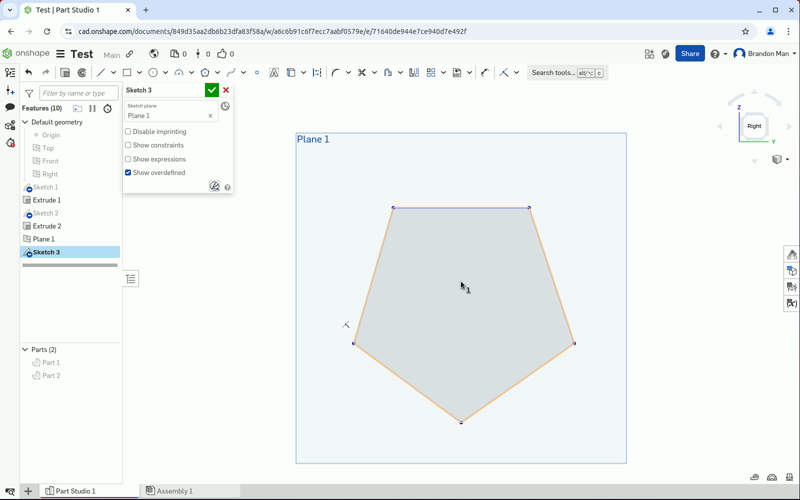
scroll(-6)
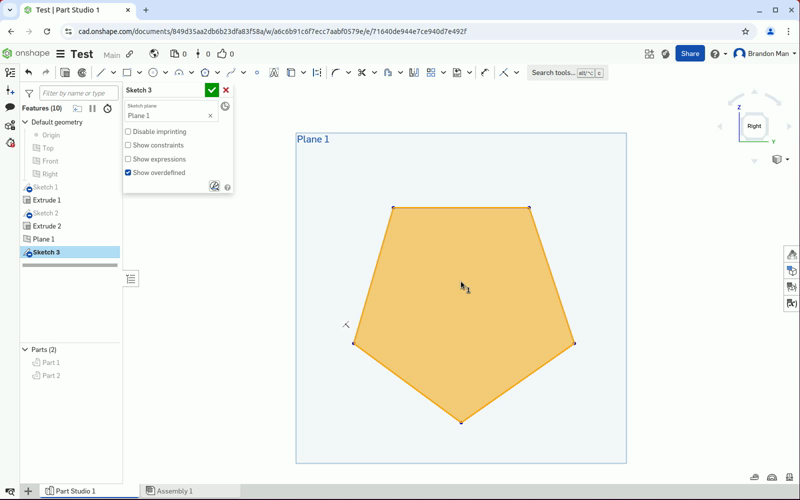
scroll(-6)
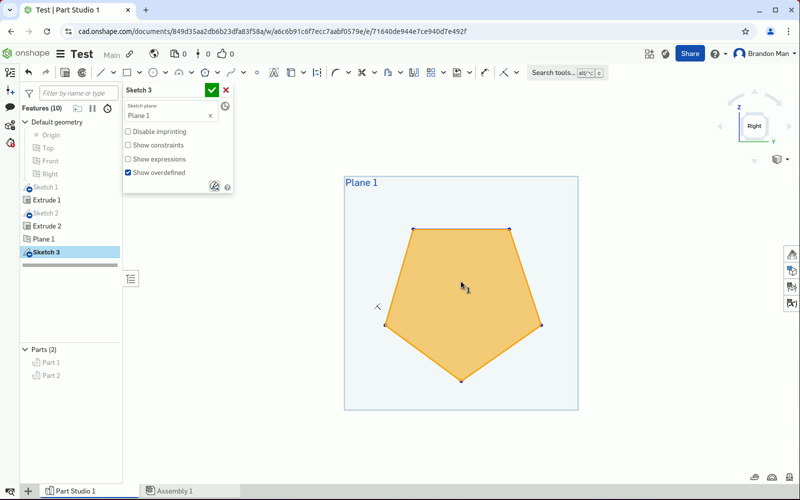
scroll(-6)
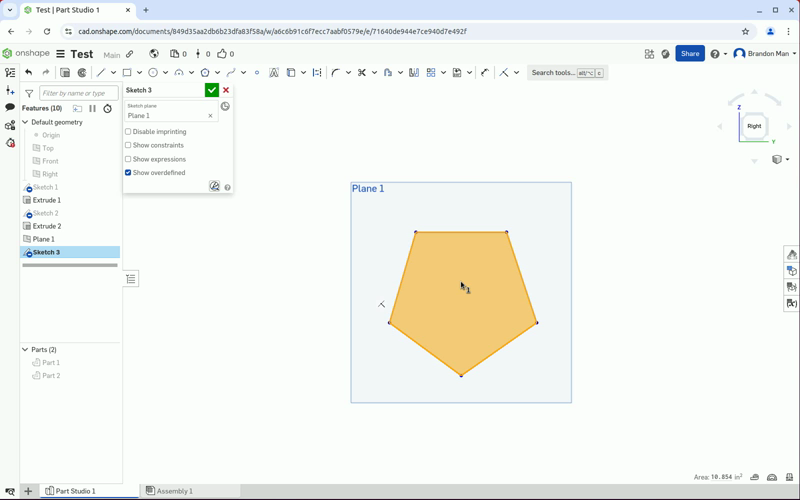
scroll(-6)
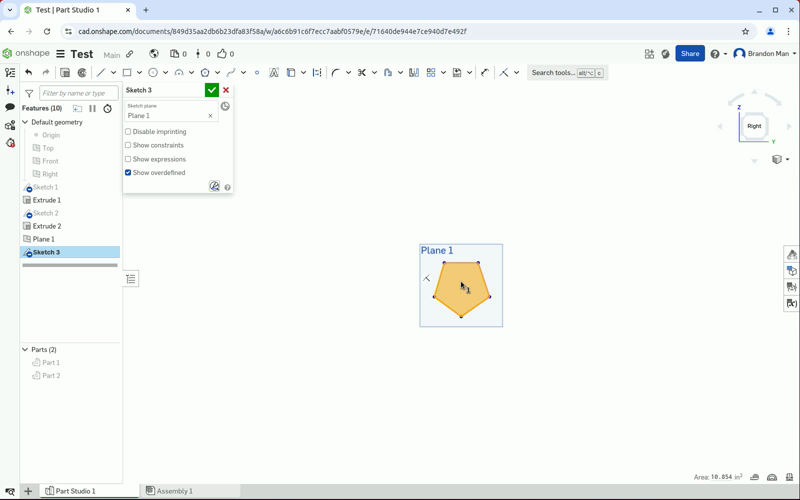
scroll(-6)
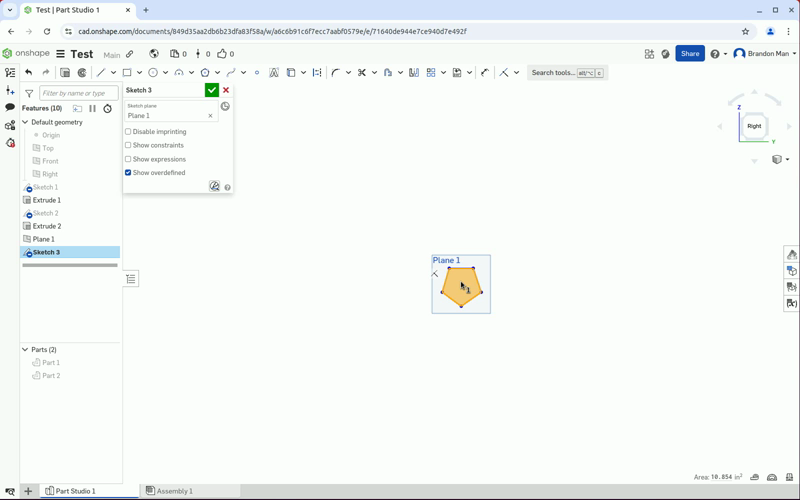
scroll(-6)
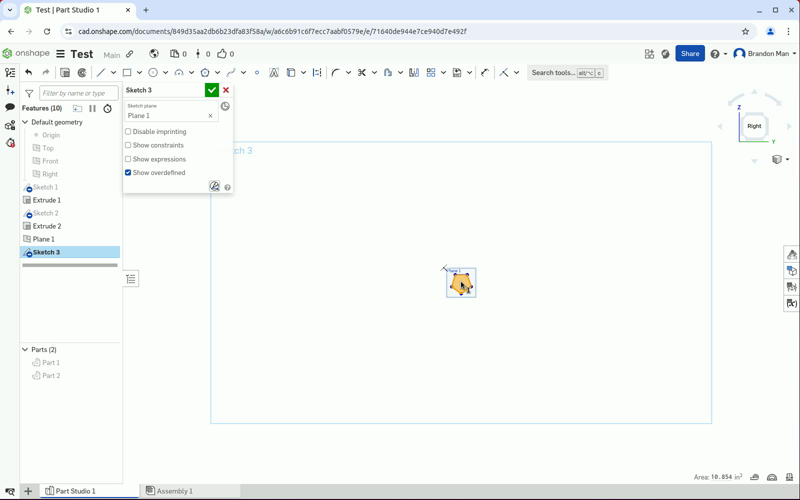
mouse_move(73, 352)
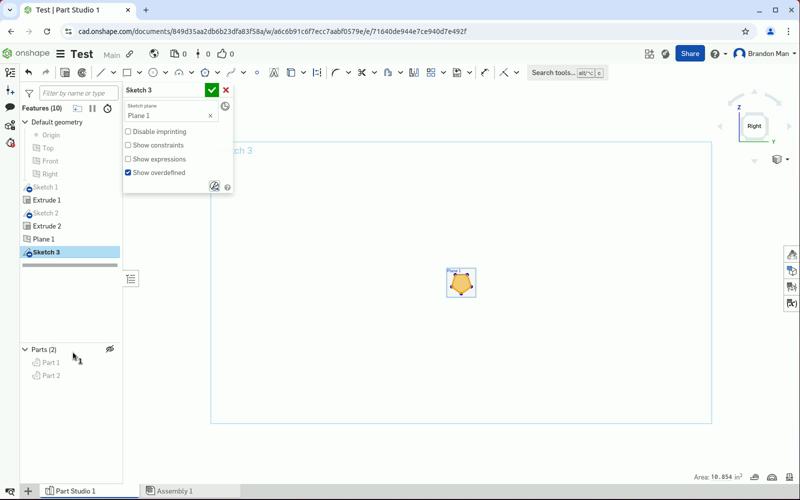
key(shift+y)
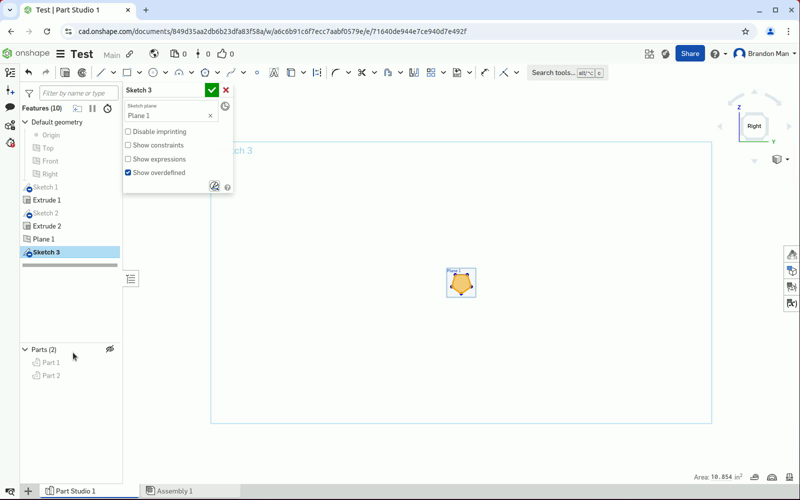
key(shift+e)
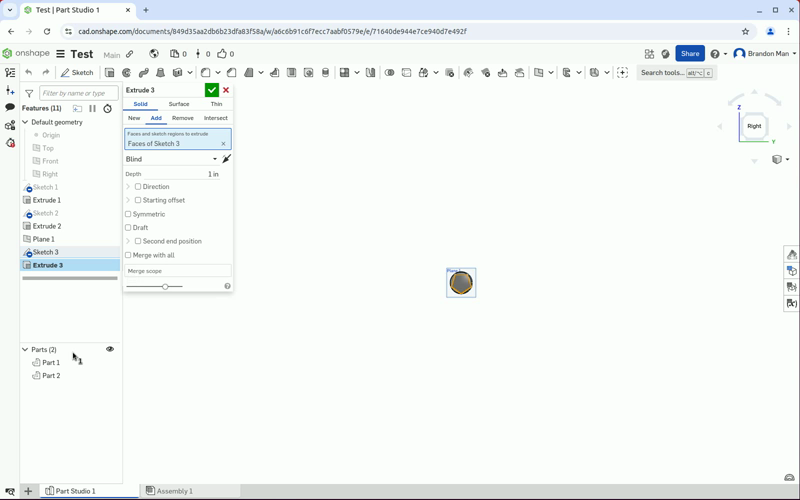
mouse_move(143, 106)
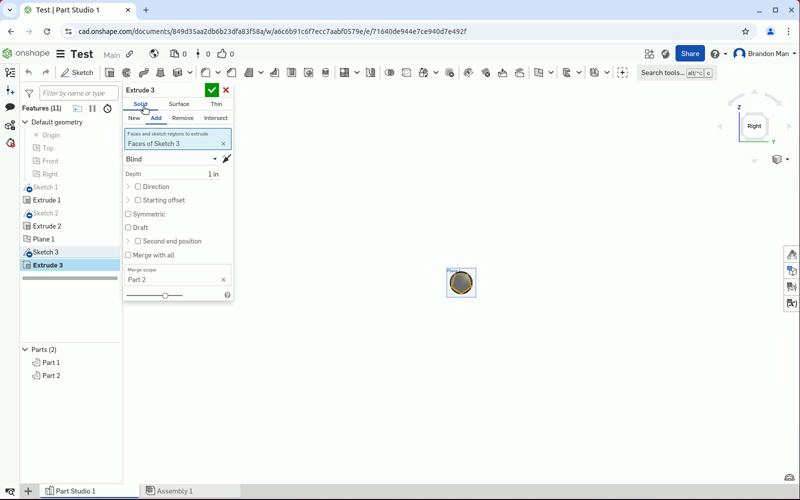
click(143, 106)
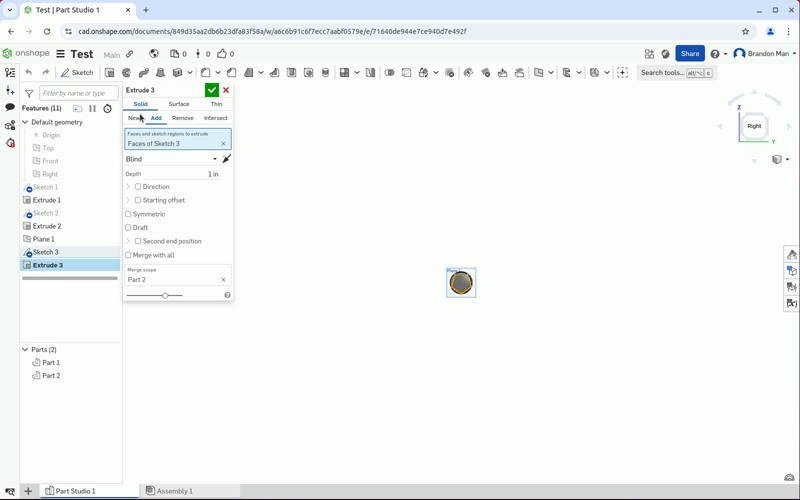
mouse_move(137, 120)
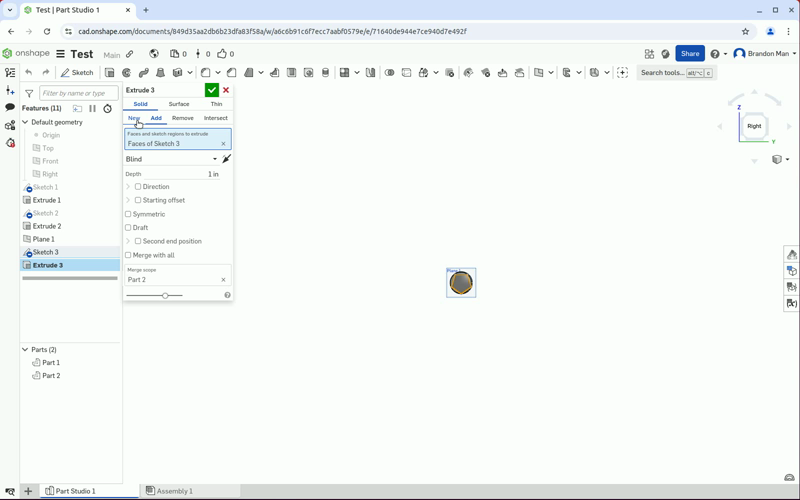
click(137, 120)
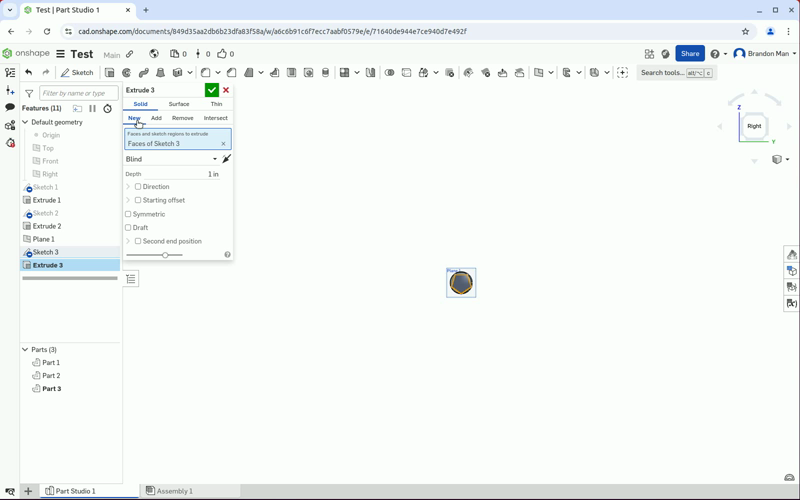
key(tab, 4)
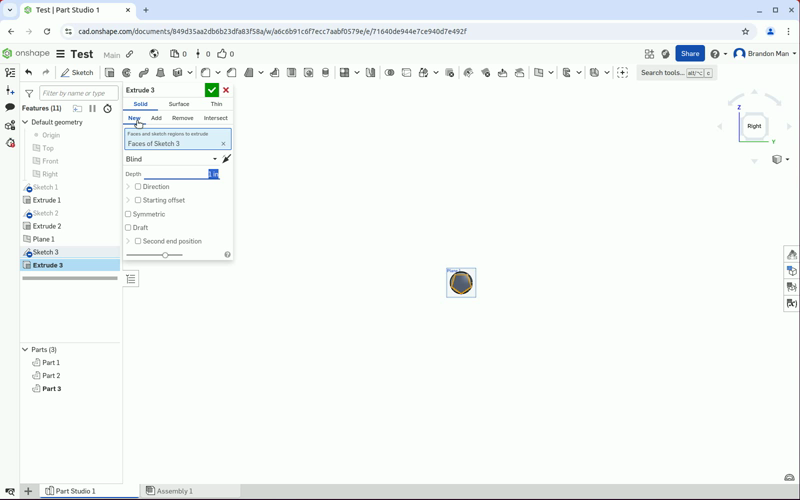
text(2.166)
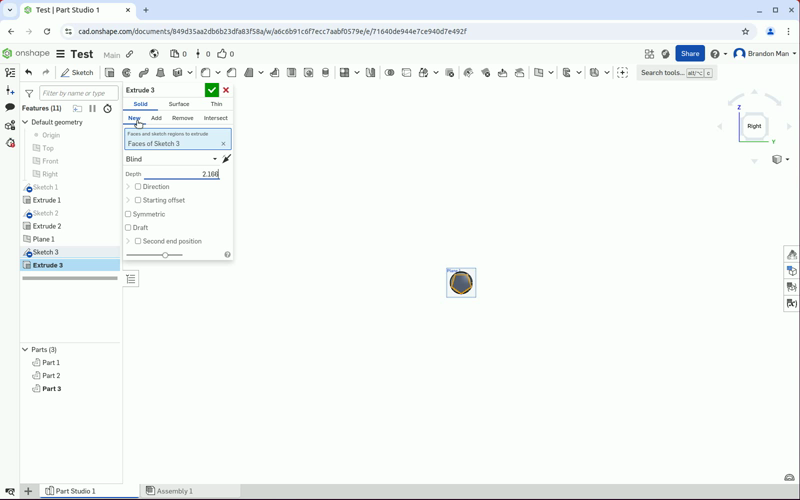
key(tab, 3)
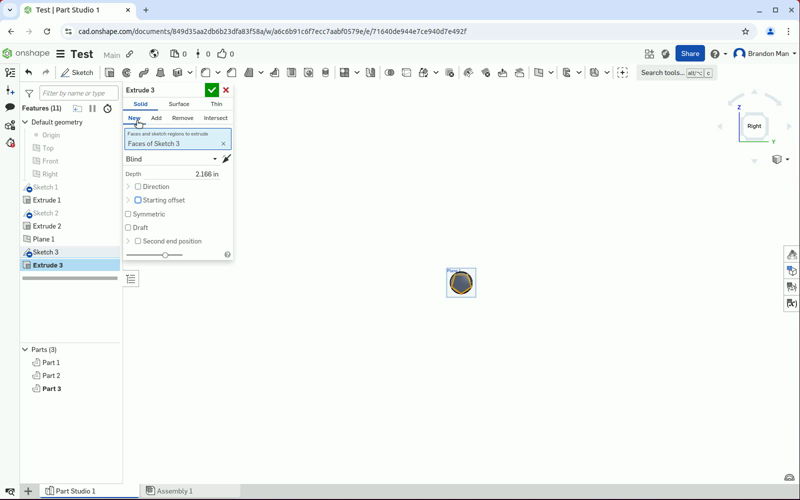
key(tab, 2)
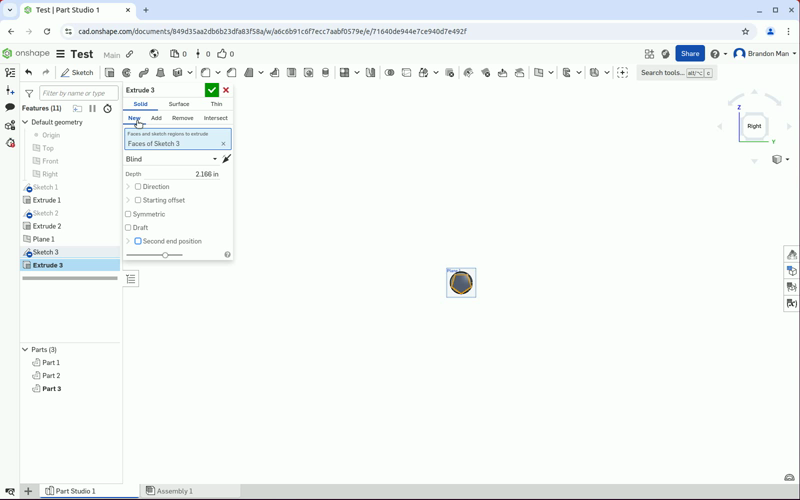
key(space)
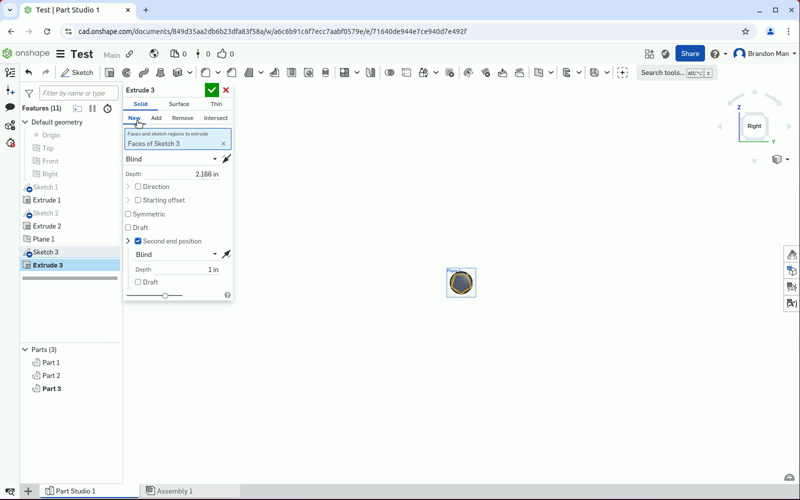
key(tab, 3)
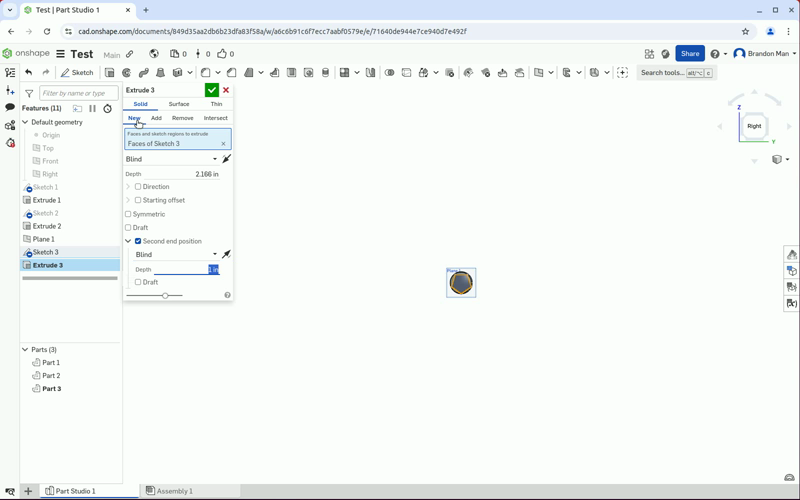
text(24.312)
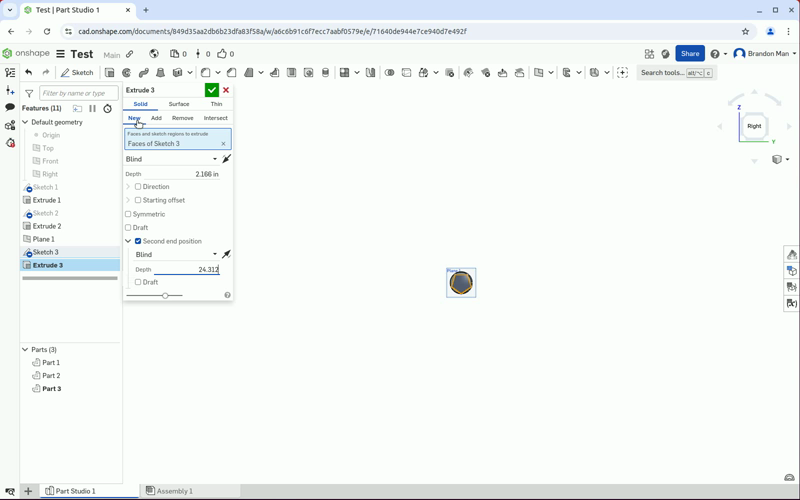
key(enter)
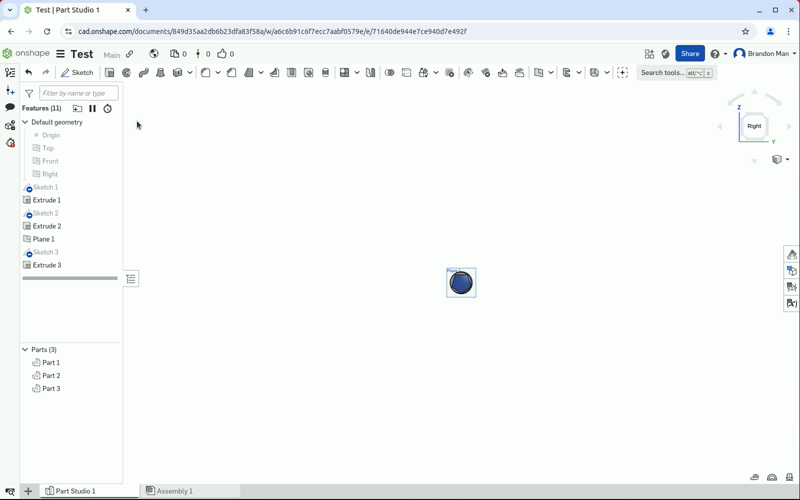
key(shift+h)
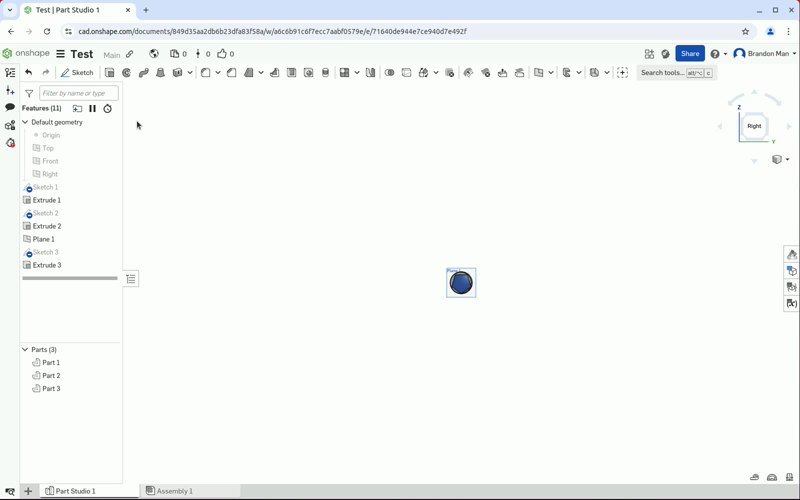
key(shift+h)
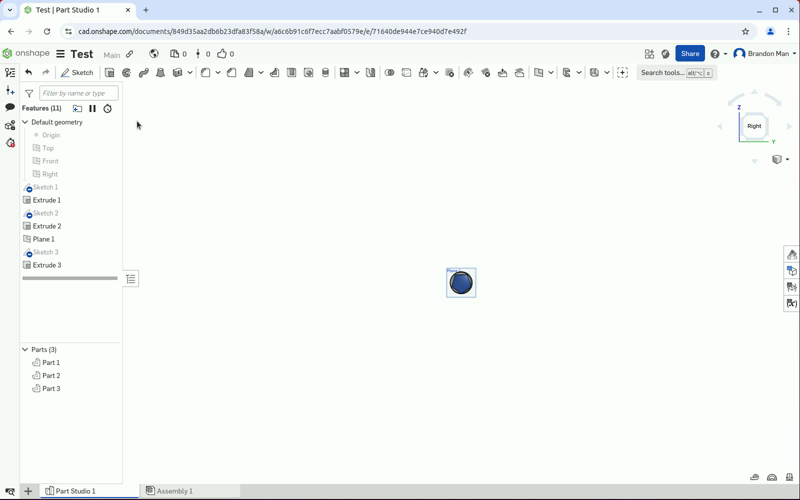
key(shift+7)
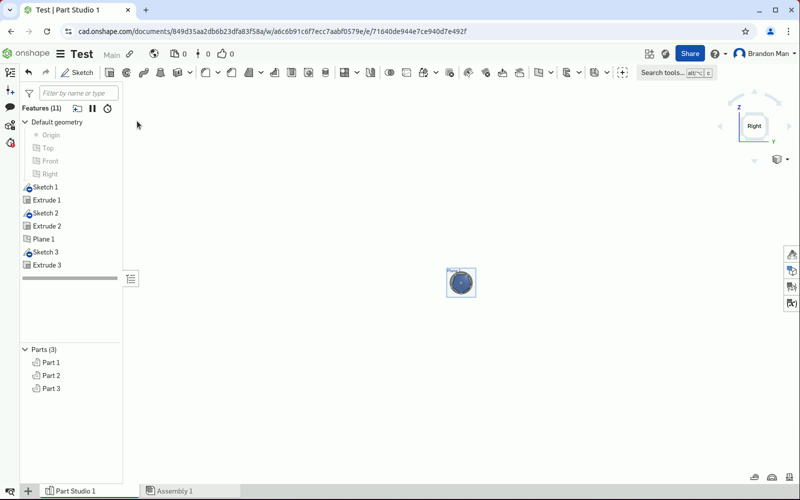
key(right, 2)
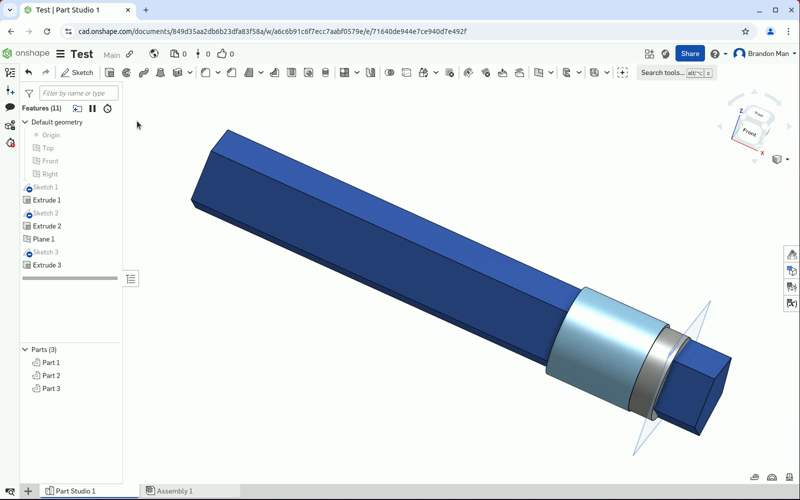
key(down, 2)
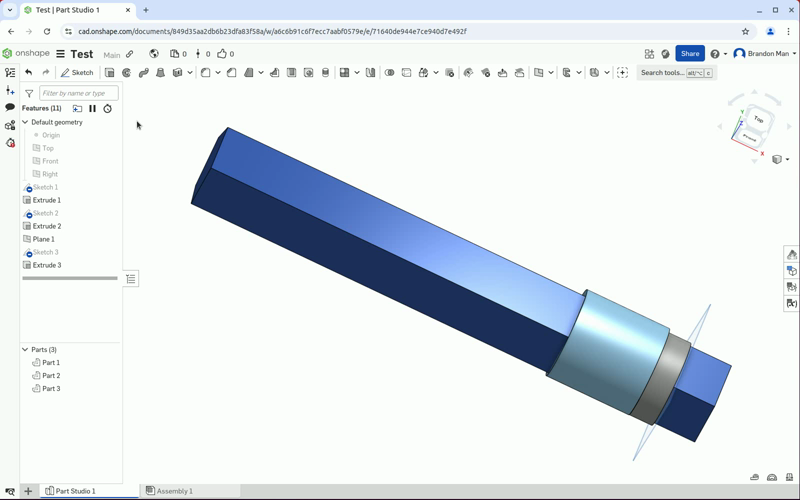
key(up, 2)
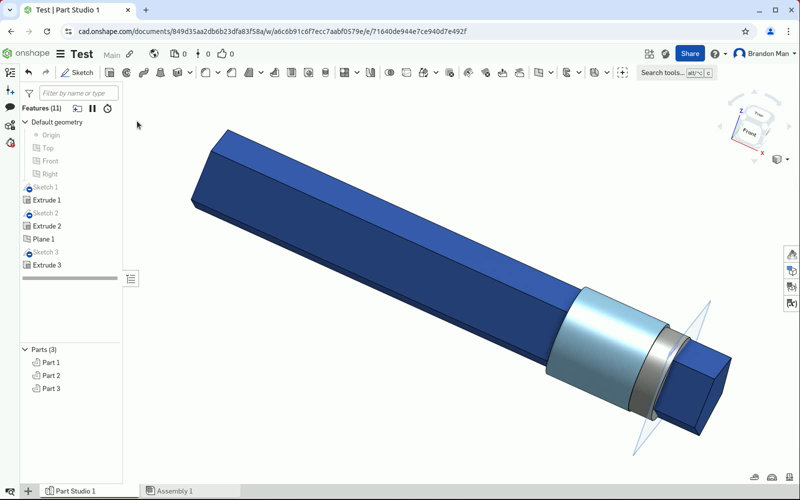
key(left, 2)
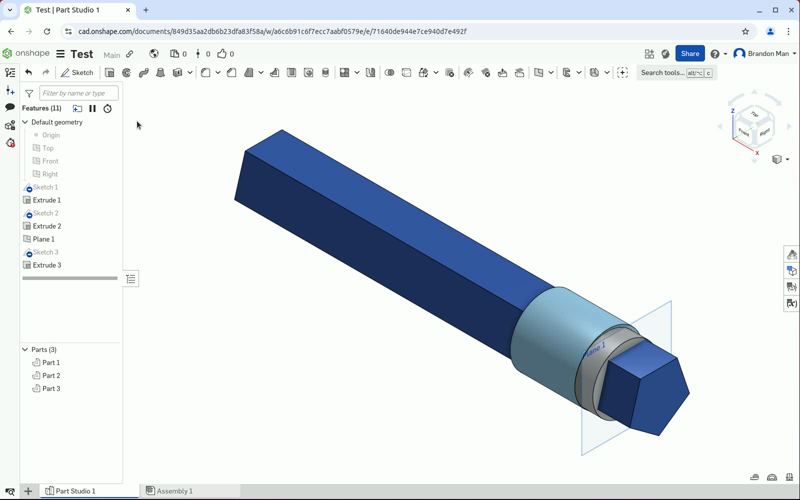
mouse_move(73, 189)
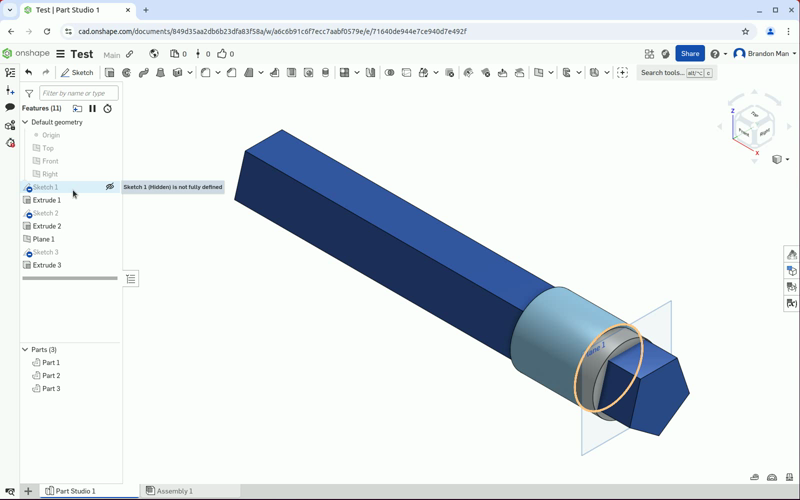
click(73, 189)